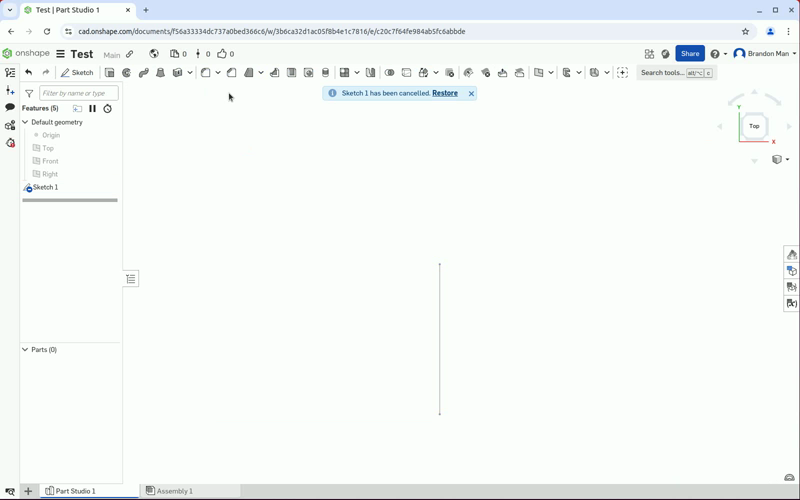
key(shift+h)
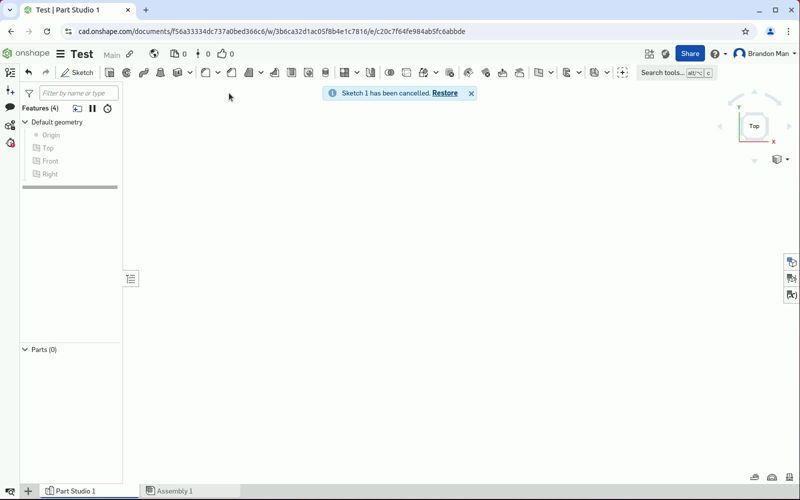
mouse_move(73, 352)
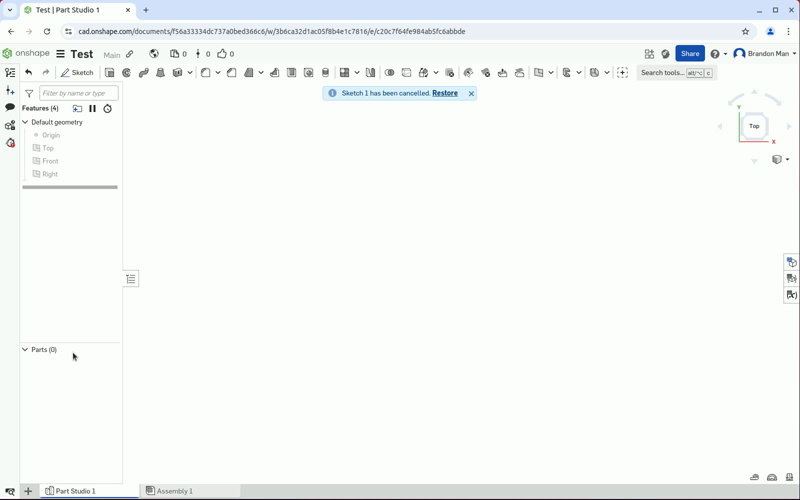
key(y)
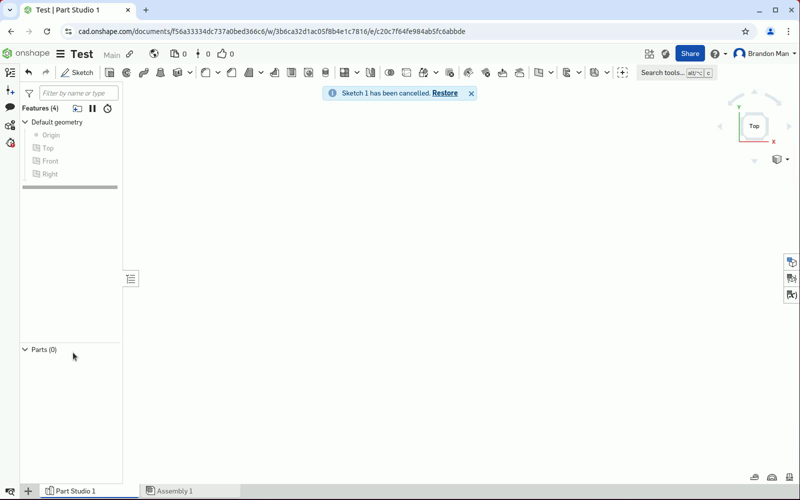
key(shift+p)
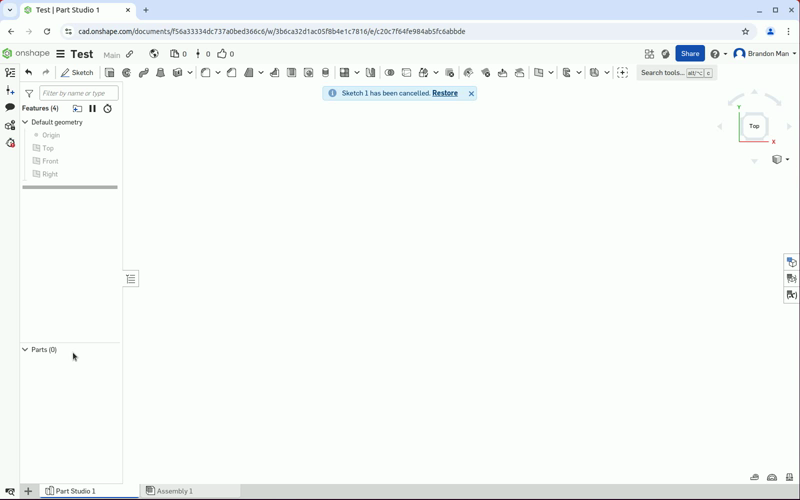
key(space)
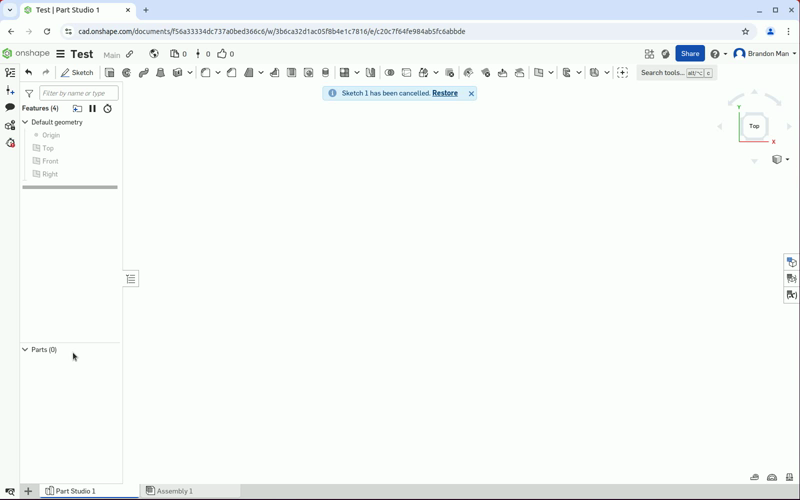
key_down(shift)
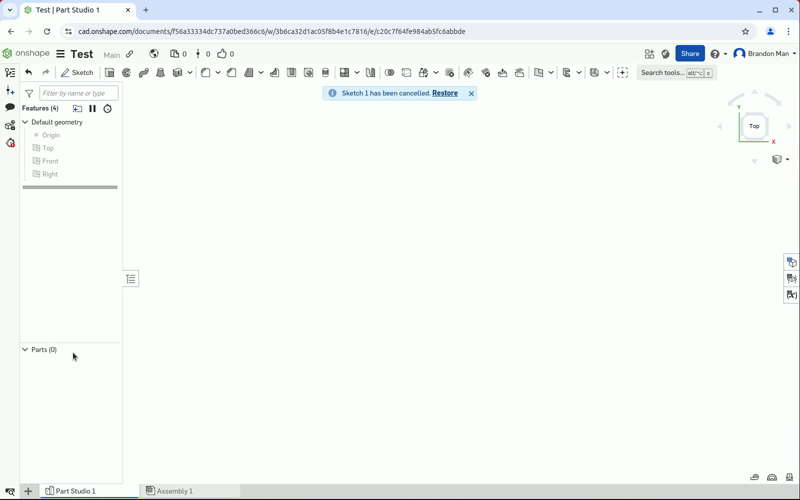
key(up)
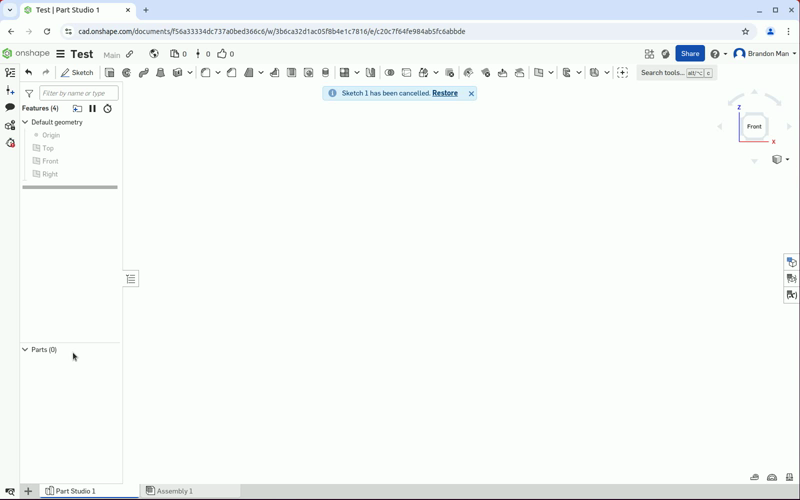
key_up(shift)
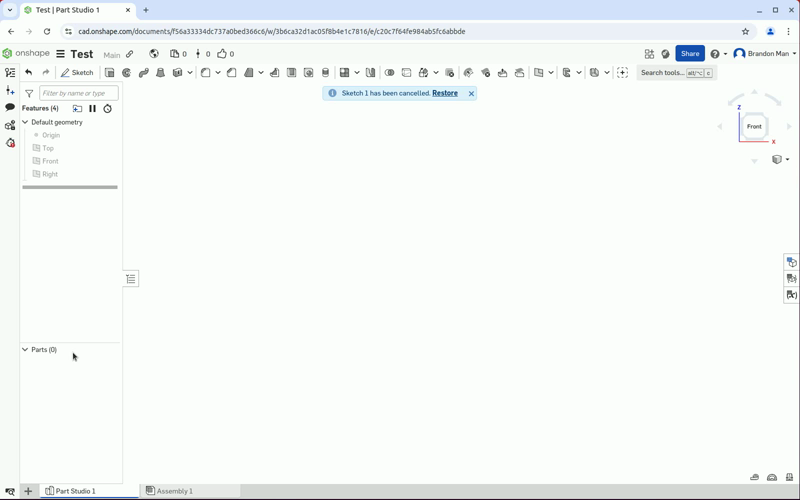
key(space)
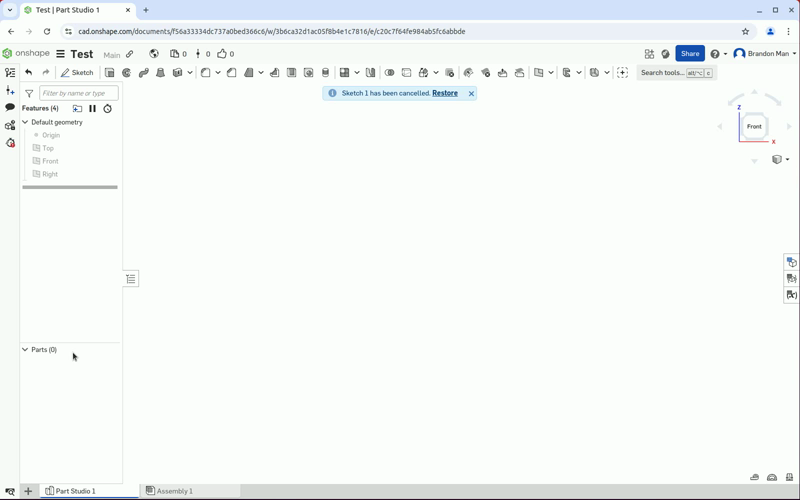
key_down(shift)
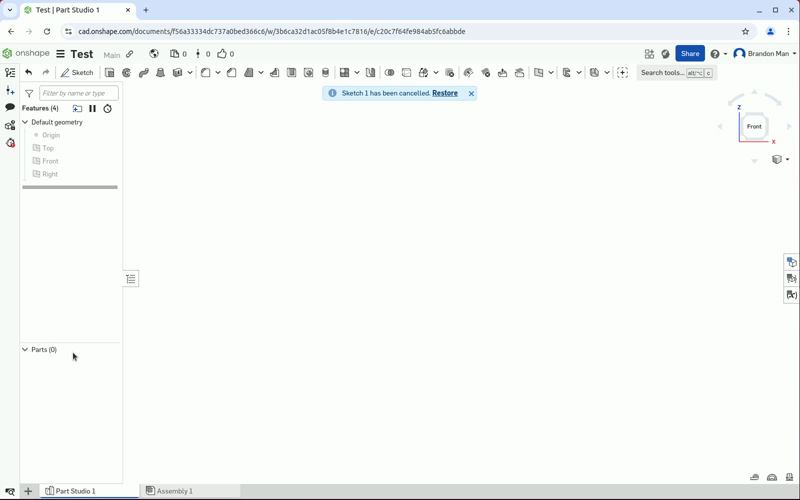
key(left)
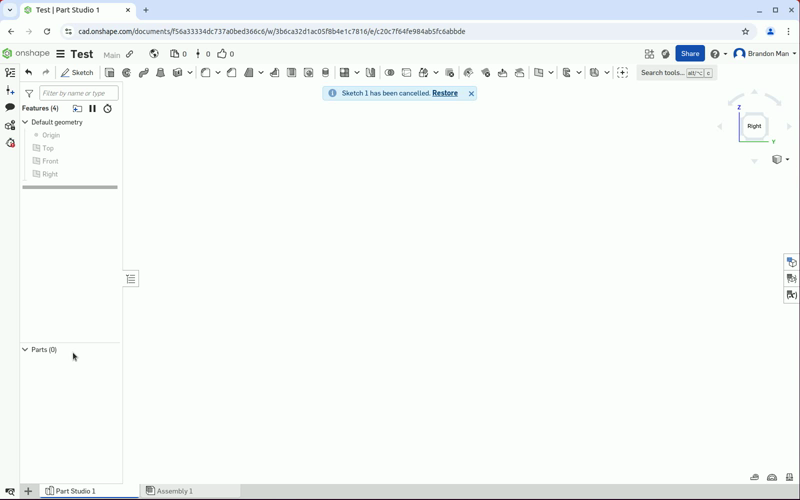
key_up(shift)
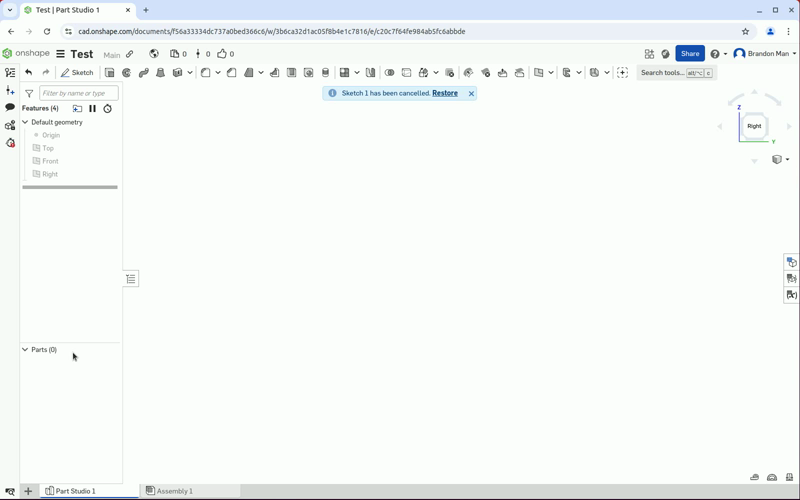
mouse_move(73, 352)
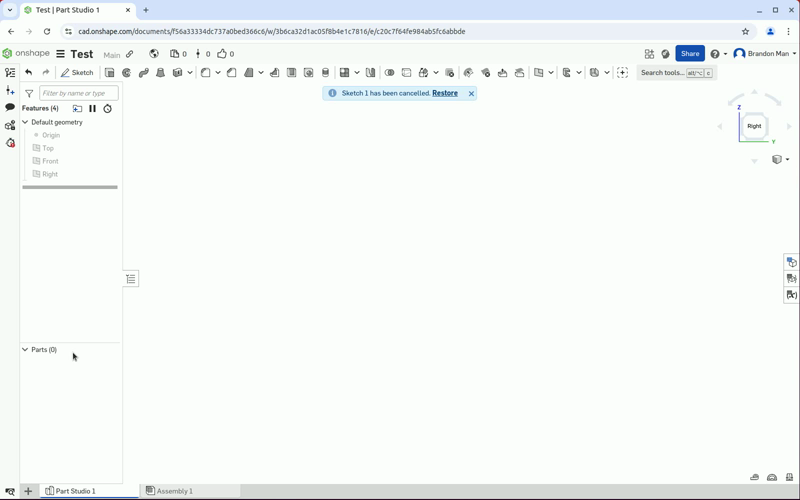
key(shift+y)
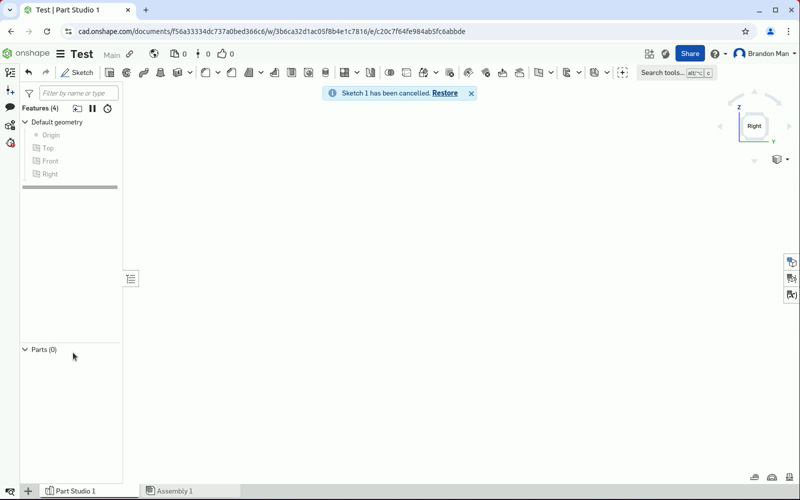
key(shift+s)
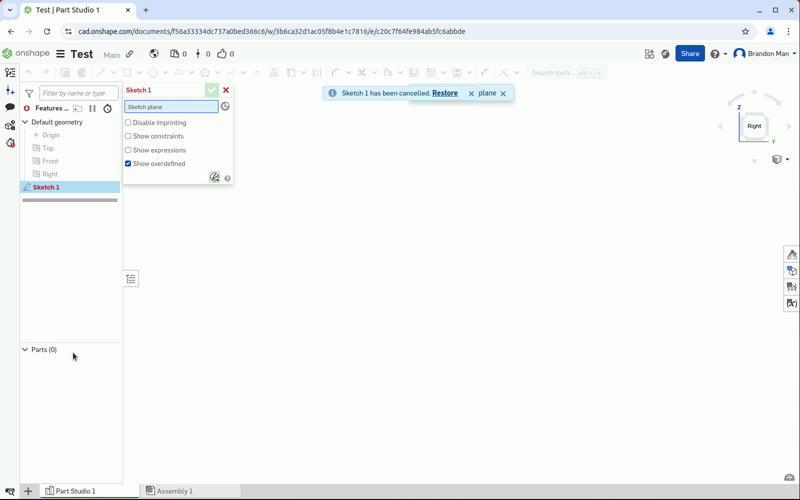
mouse_move(73, 176)
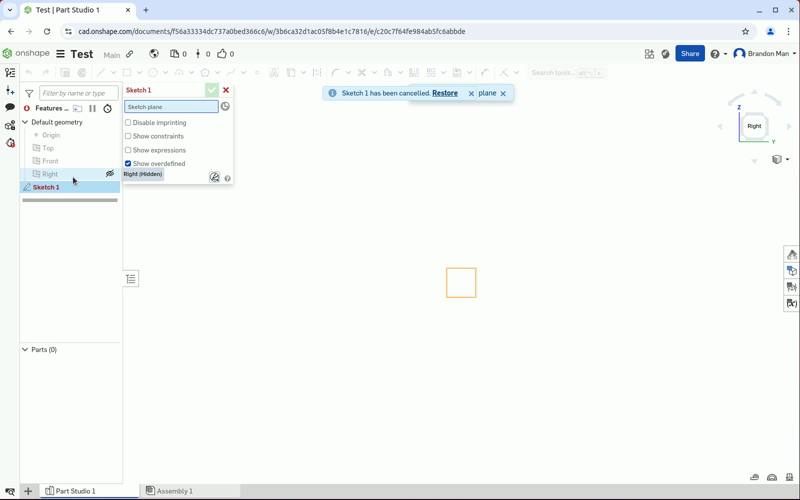
click(73, 176)
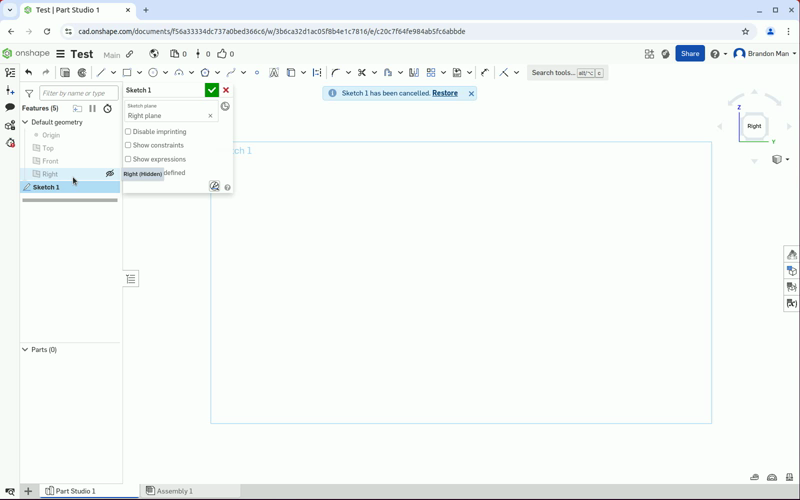
mouse_move(73, 352)
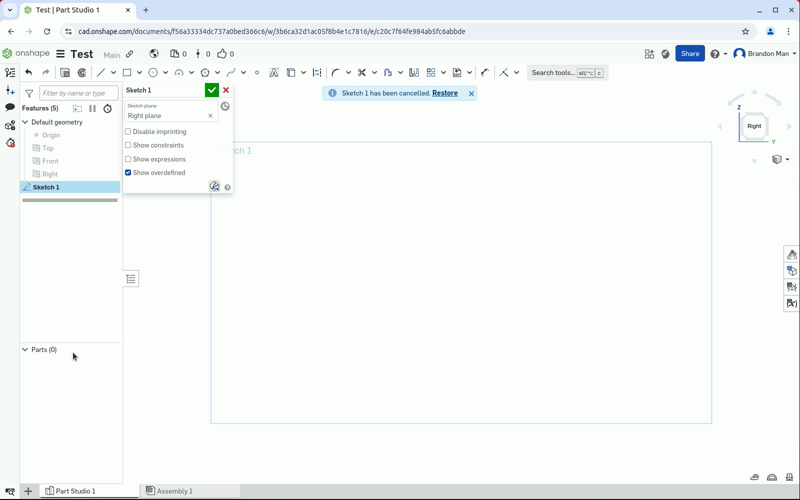
key(y)
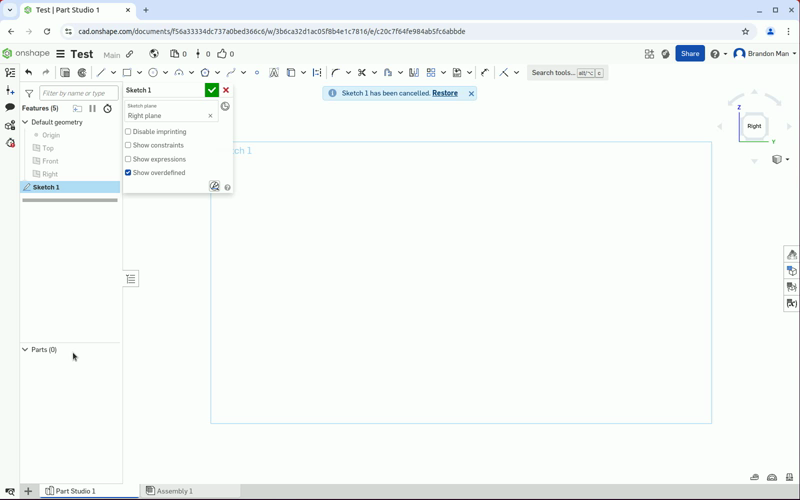
key(l)
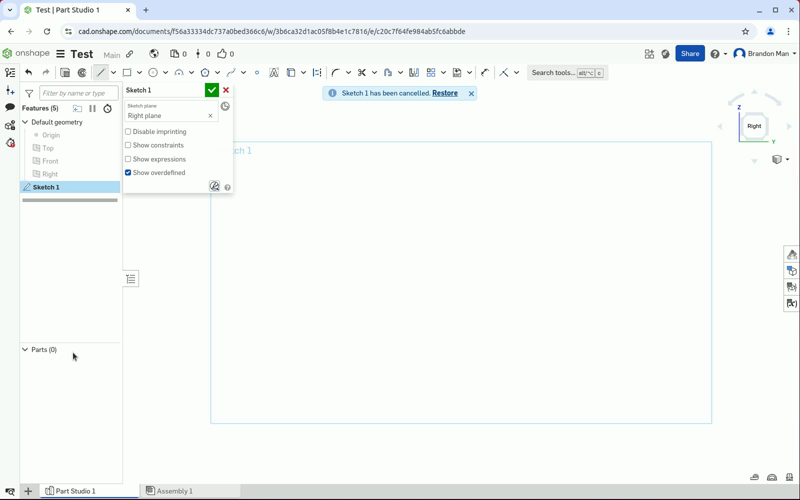
key_down(shift)
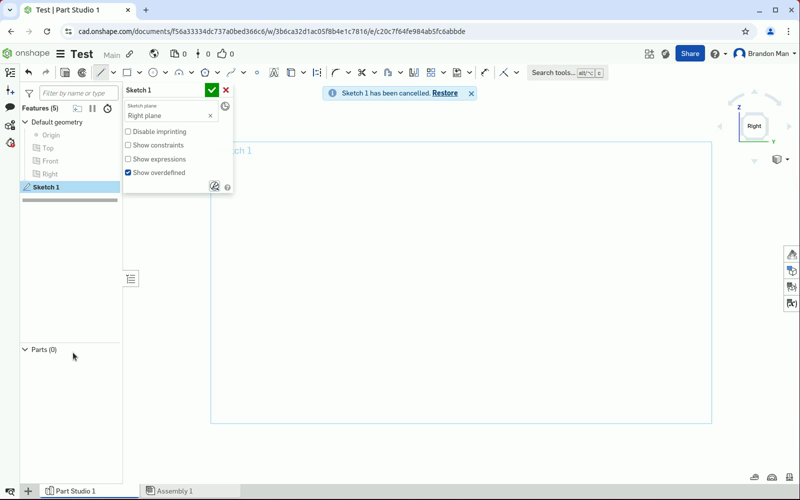
mouse_move(460, 282)
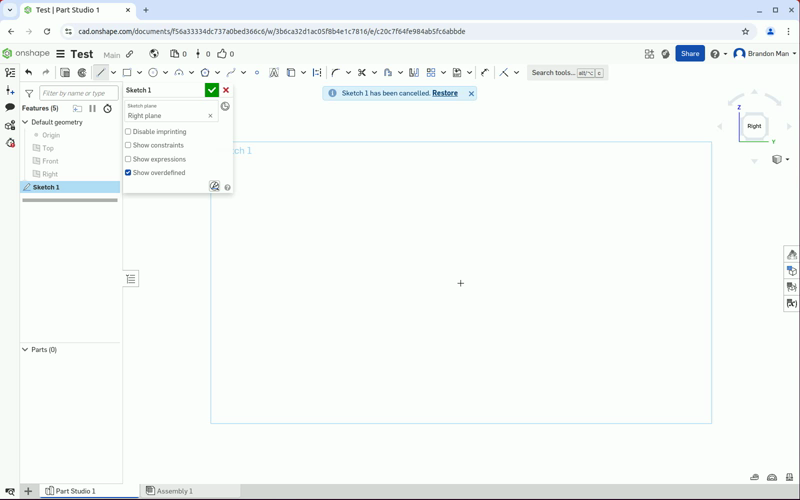
click(460, 282)
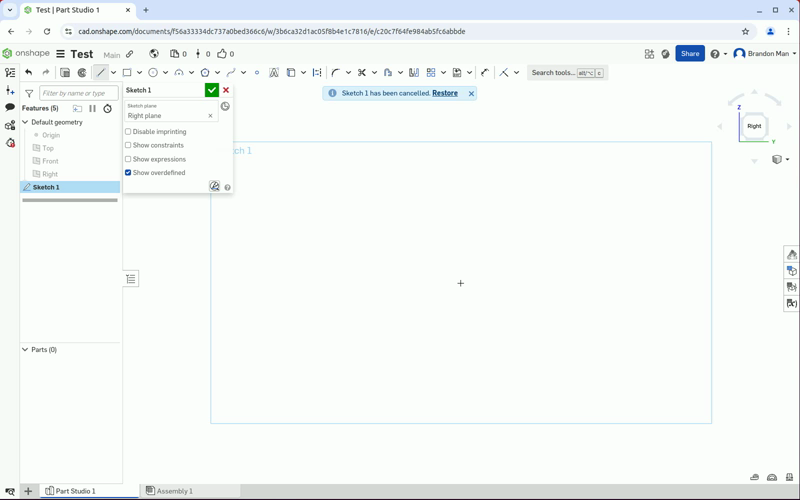
key_up(shift)
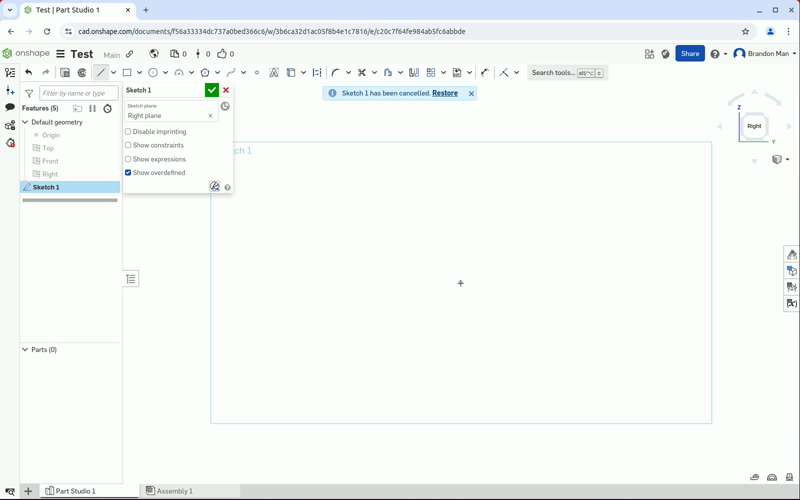
key_down(shift)
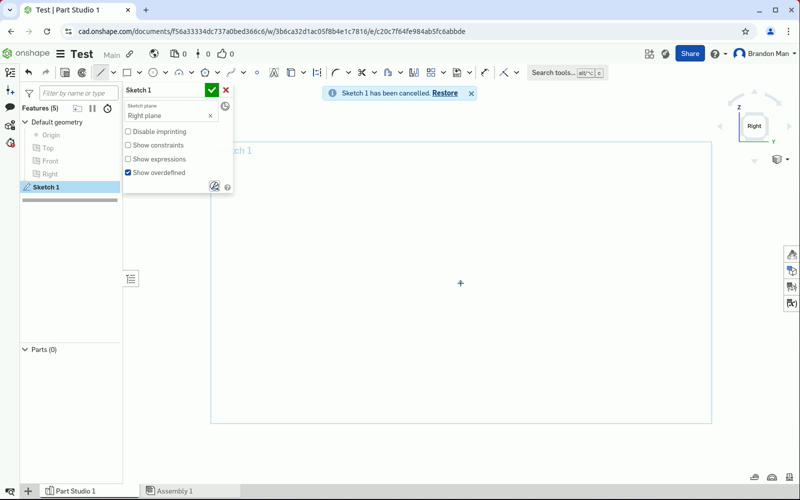
mouse_move(522, 282)
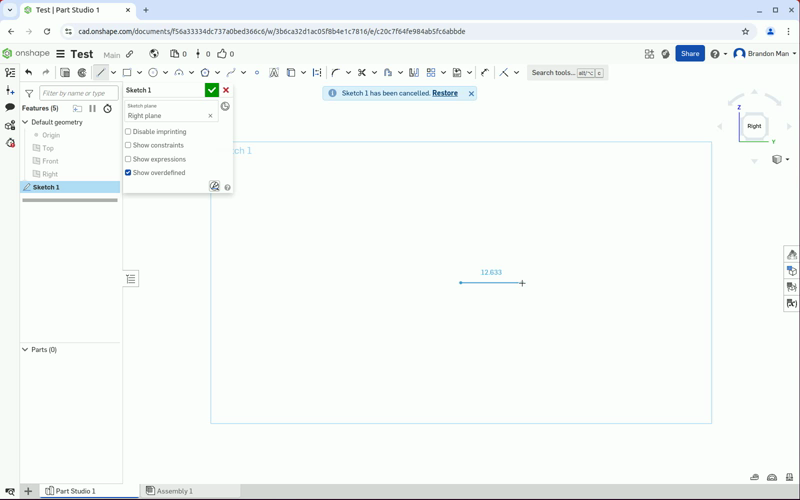
click(522, 282)
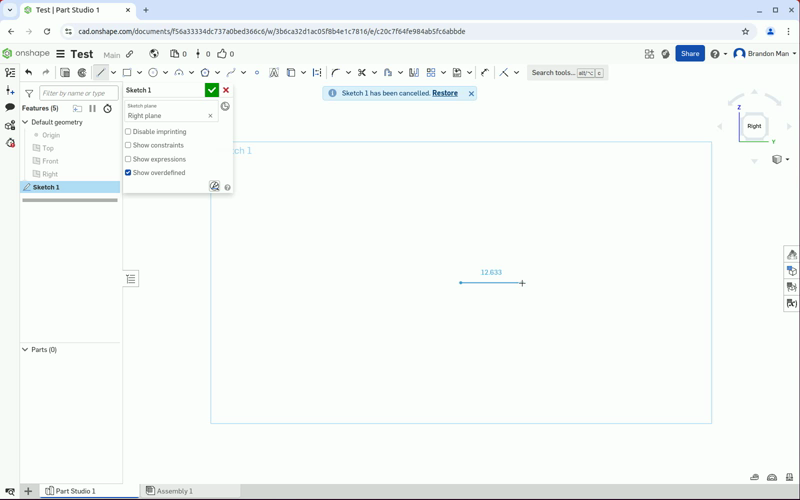
key_up(shift)
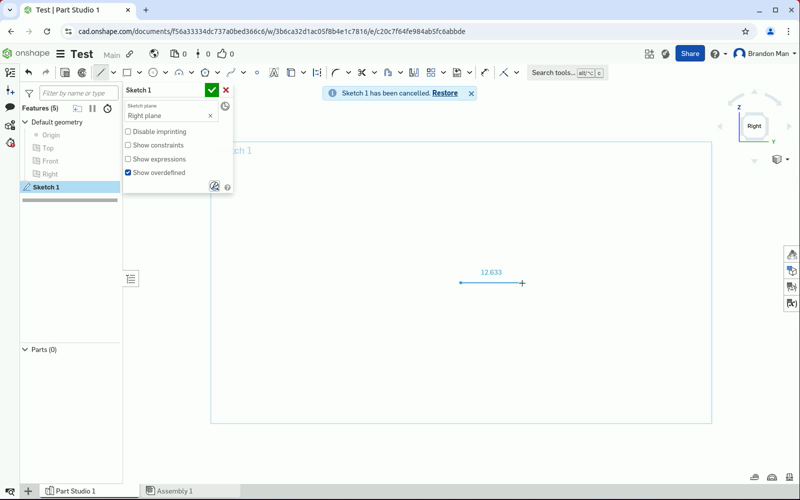
key_down(shift)
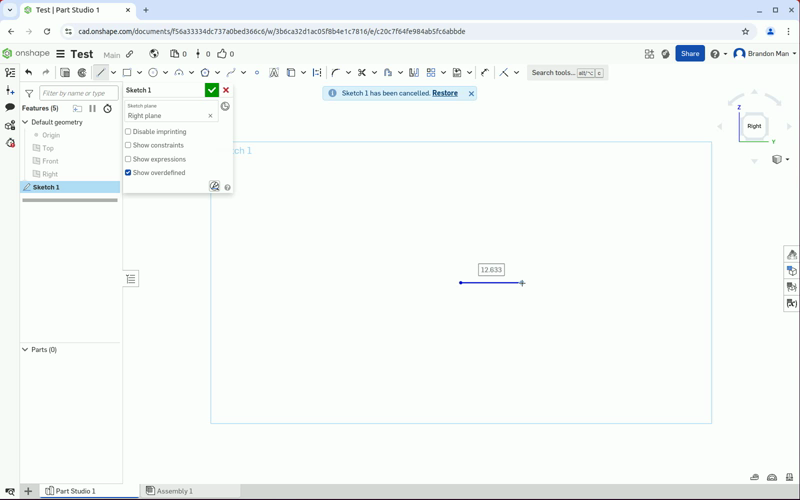
mouse_move(552, 282)
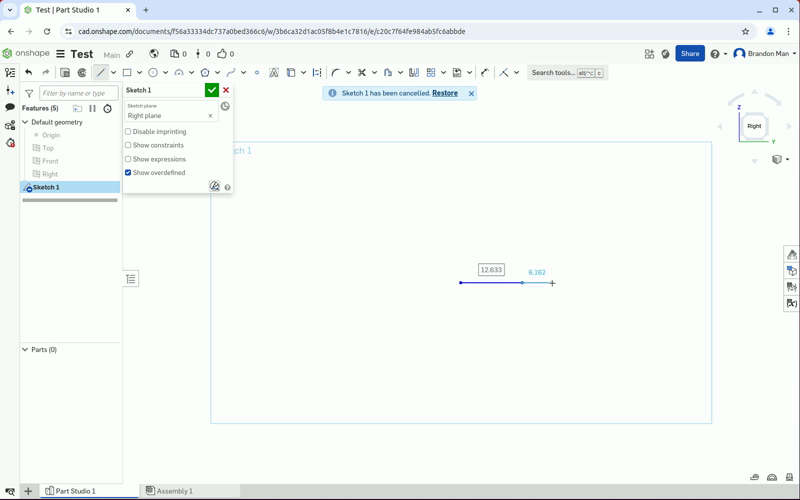
mouse_move(522, 270)
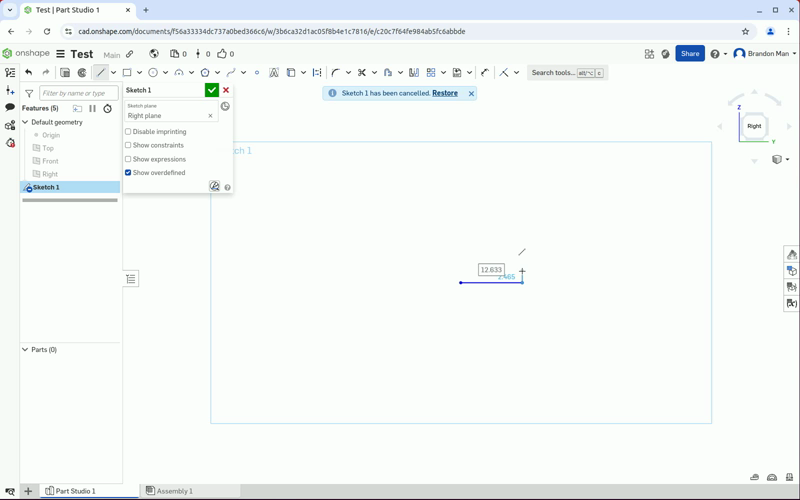
click(522, 270)
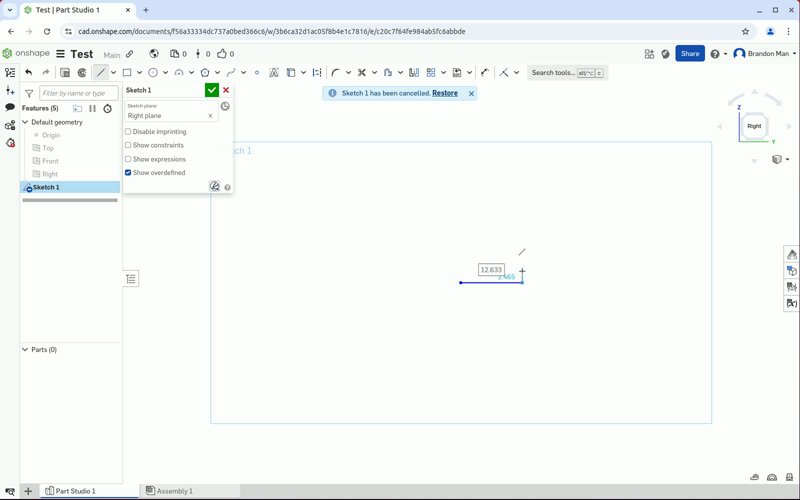
key_up(shift)
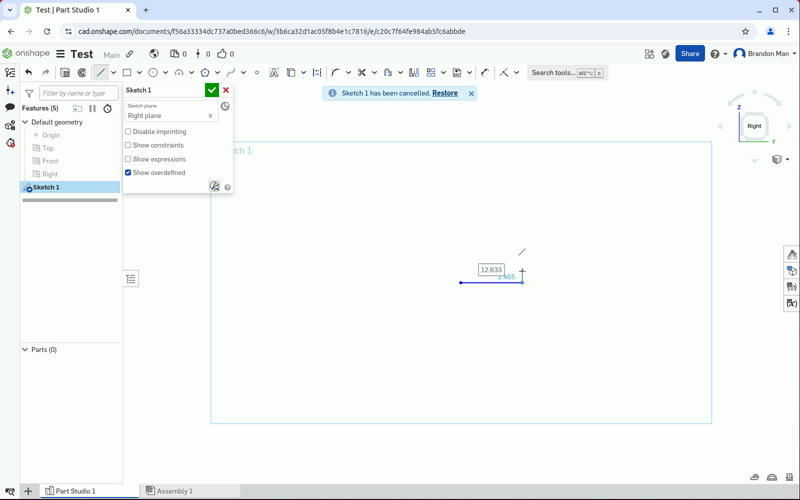
key_down(shift)
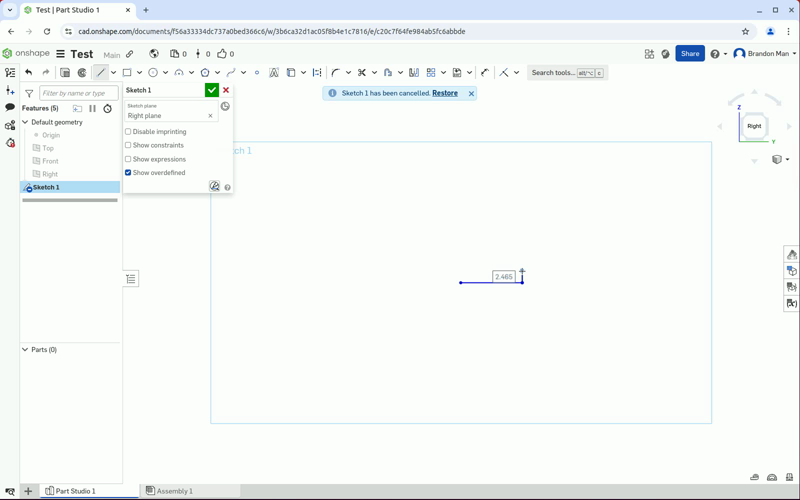
mouse_move(552, 270)
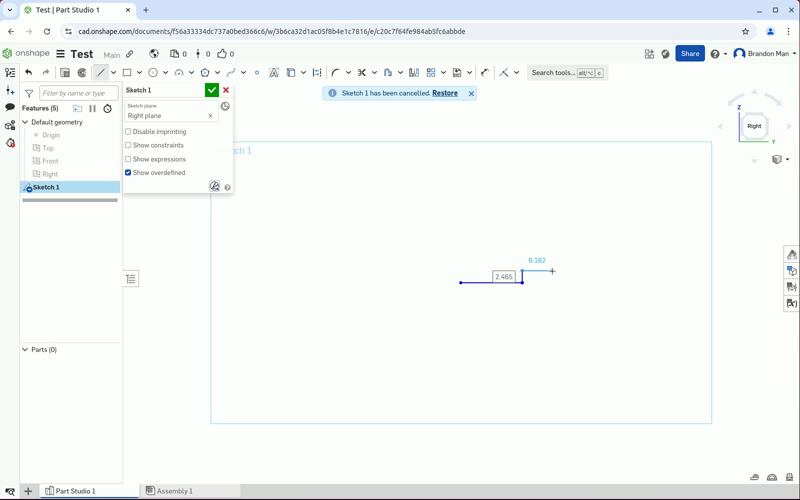
mouse_move(513, 270)
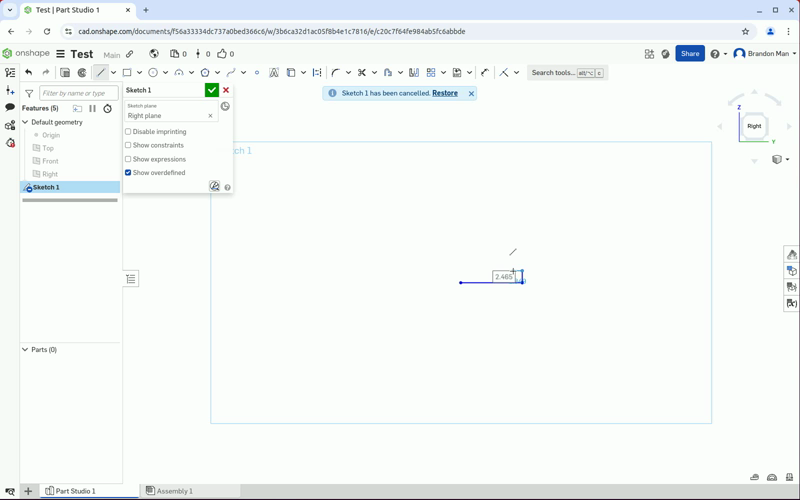
click(513, 270)
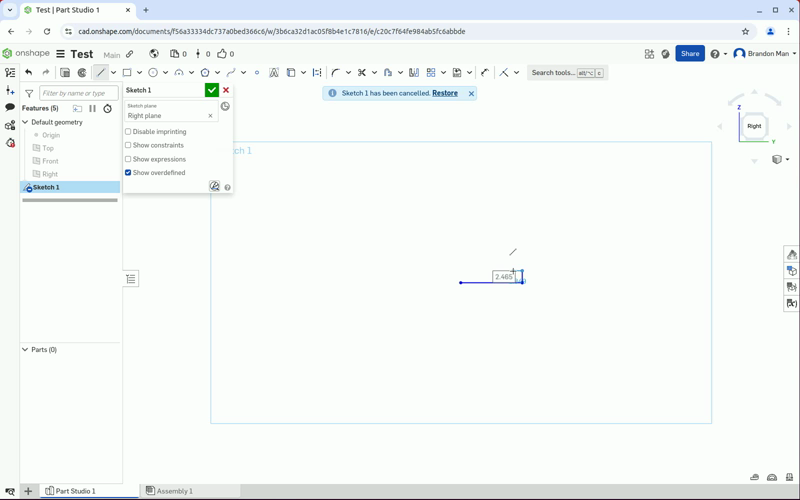
key_up(shift)
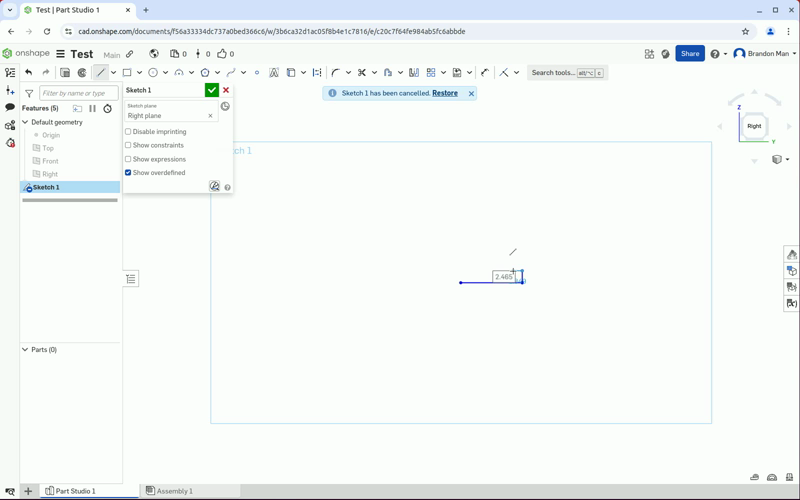
key_down(shift)
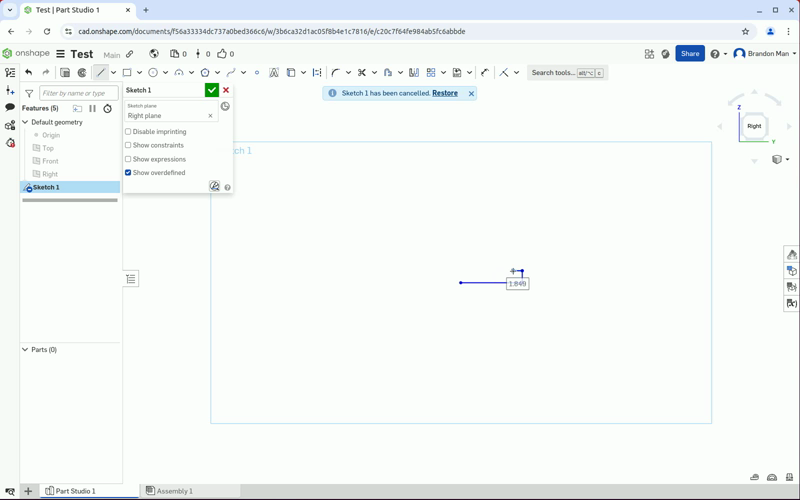
mouse_move(543, 270)
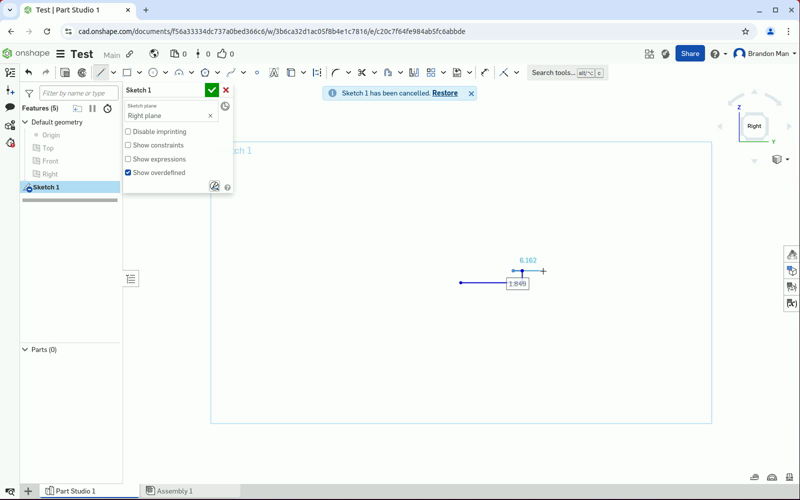
mouse_move(513, 237)
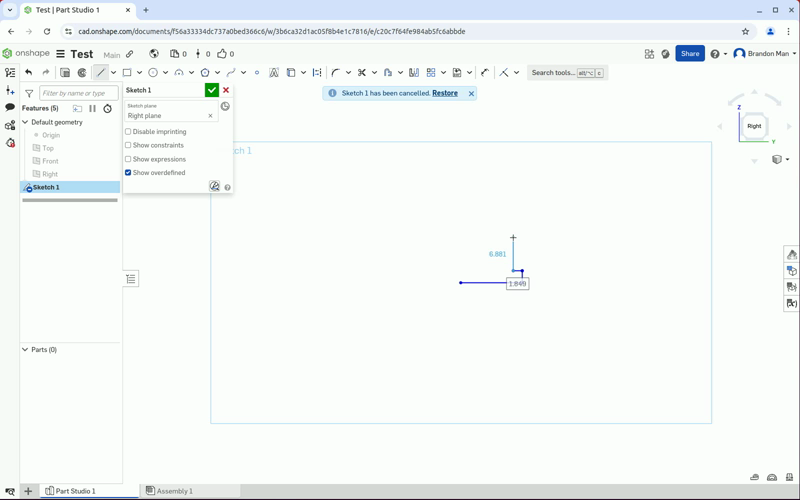
click(513, 237)
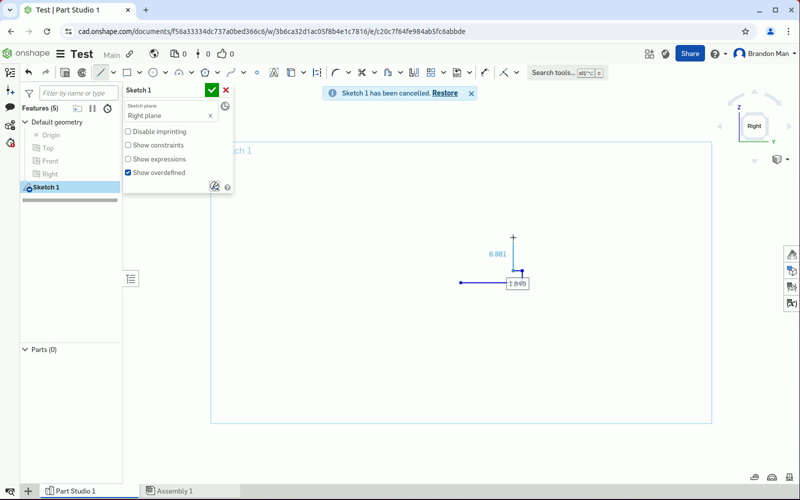
key_up(shift)
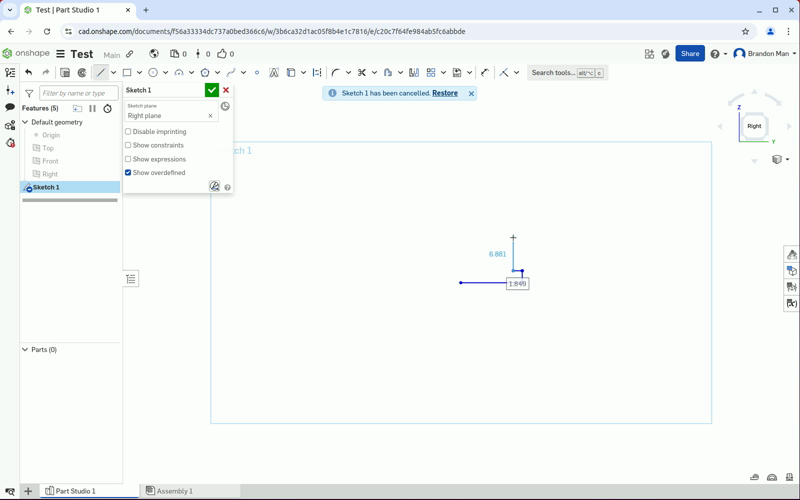
key_down(shift)
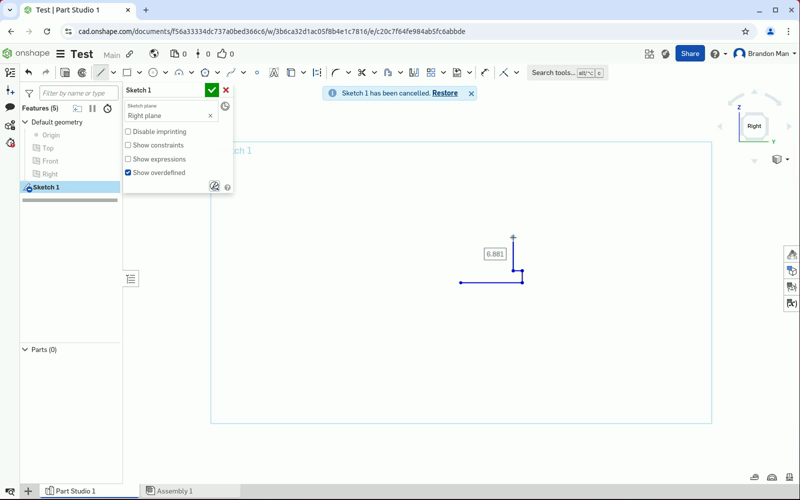
mouse_move(543, 237)
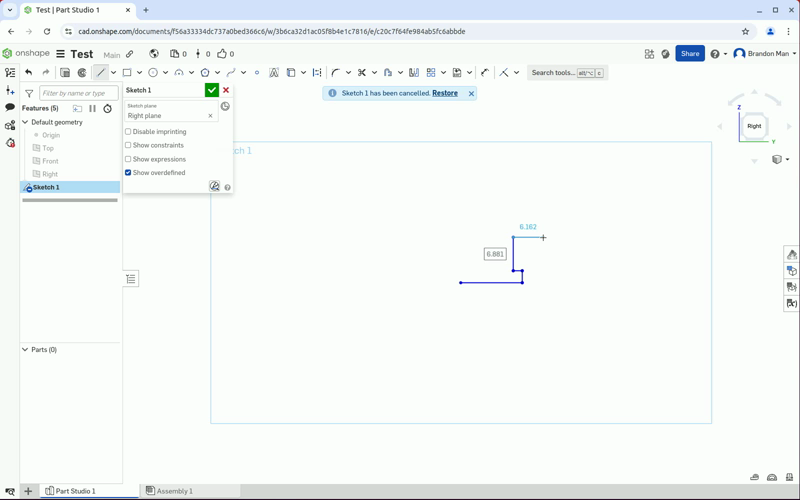
mouse_move(469, 237)
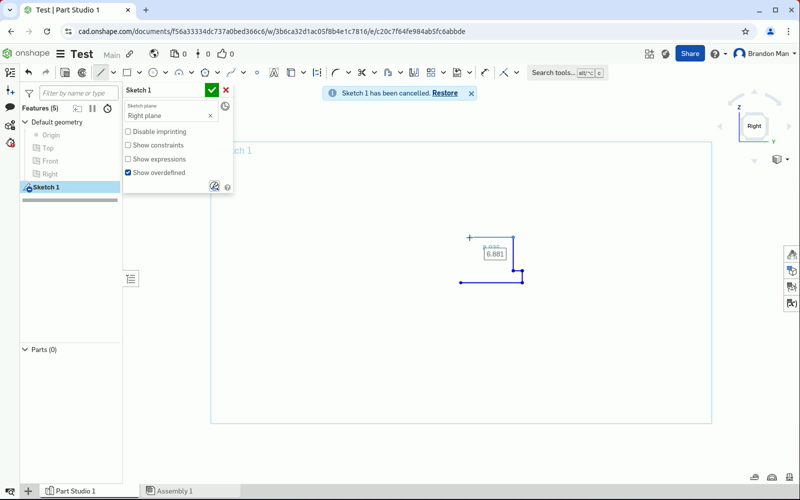
click(469, 237)
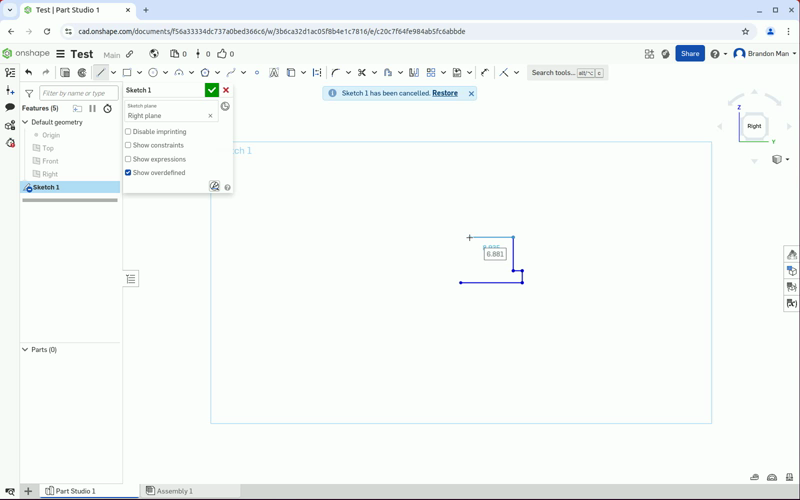
key_up(shift)
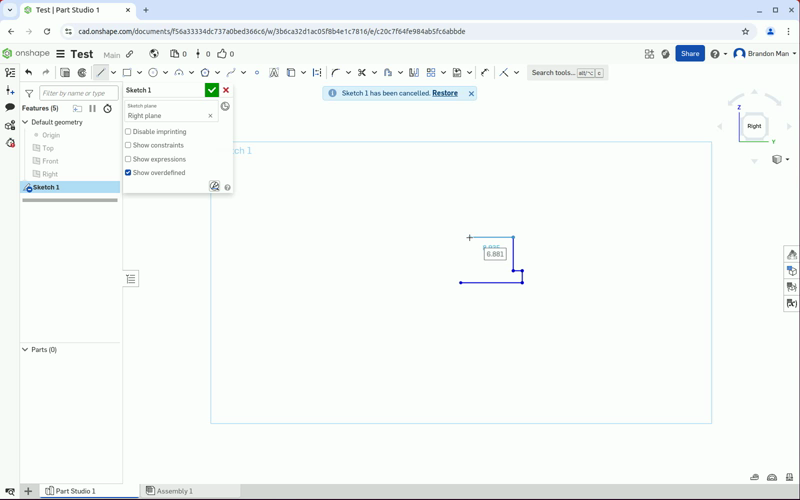
key_down(shift)
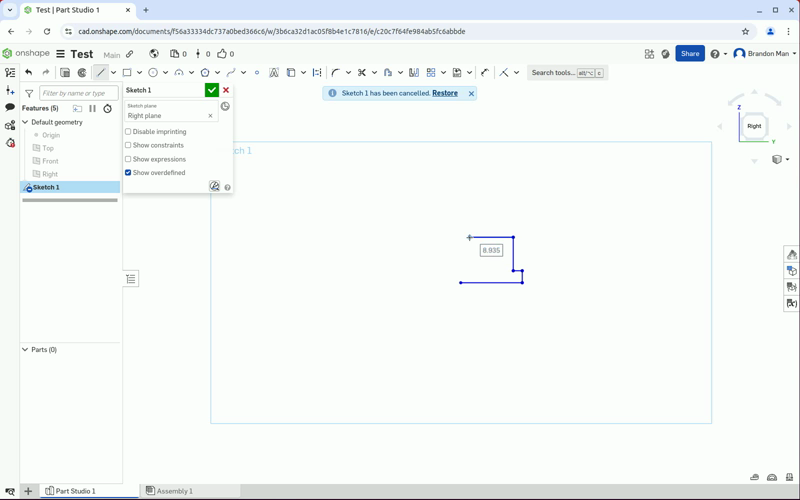
mouse_move(499, 237)
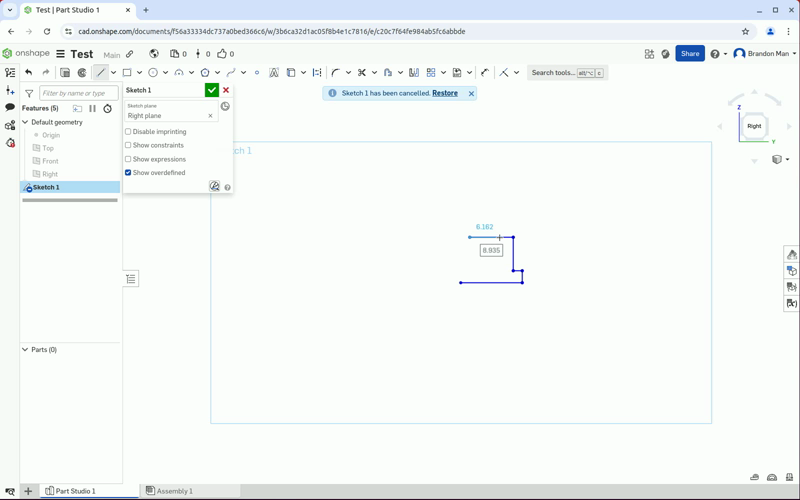
mouse_move(469, 270)
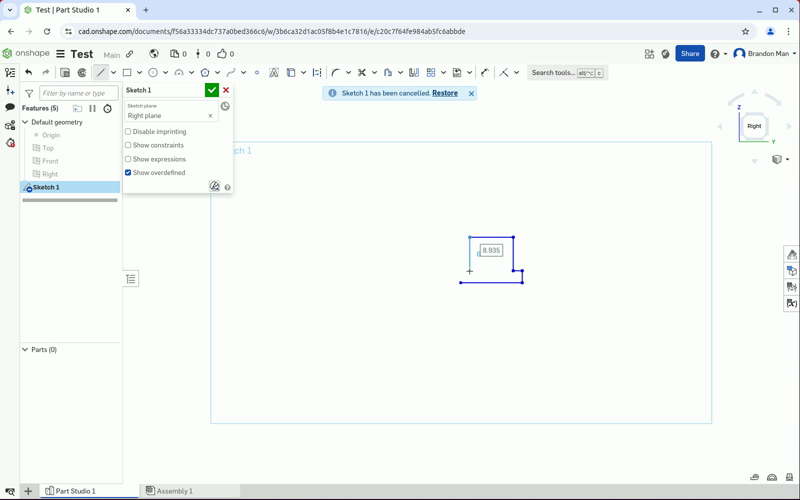
click(469, 270)
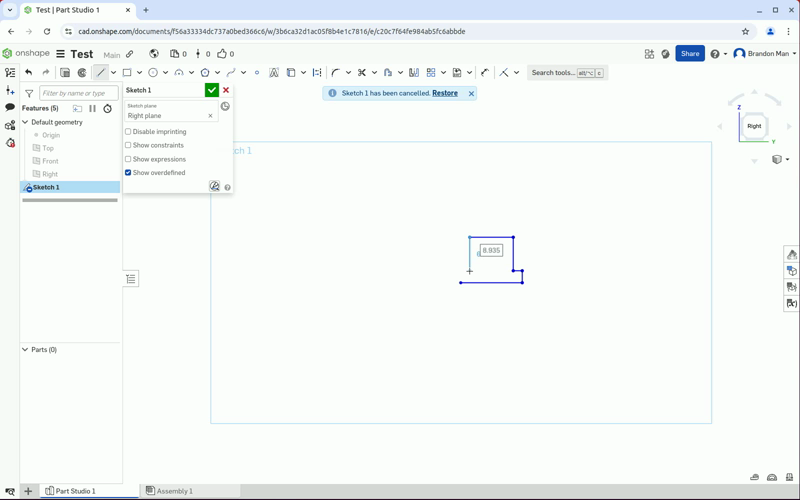
key_up(shift)
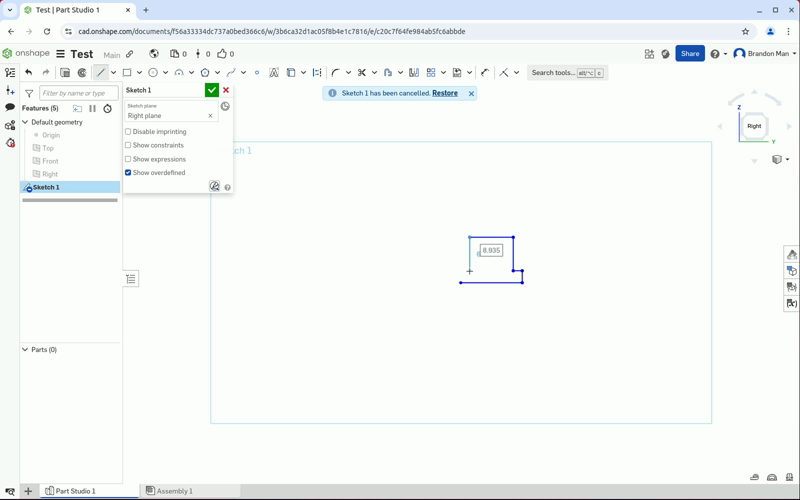
key_down(shift)
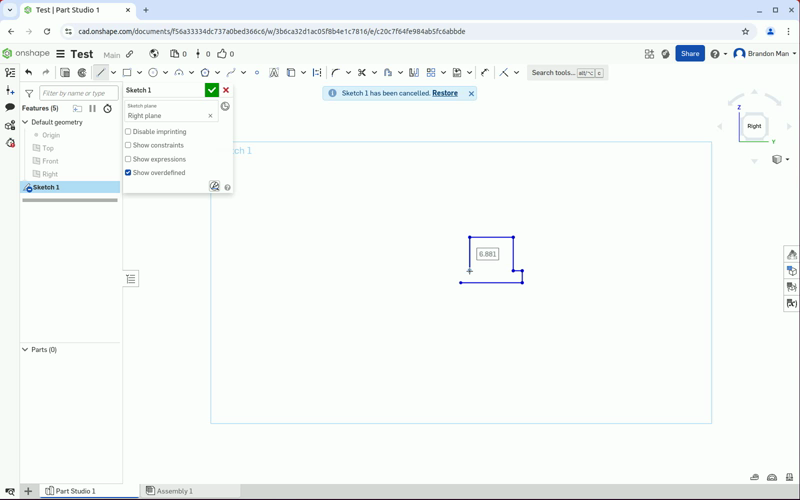
mouse_move(499, 270)
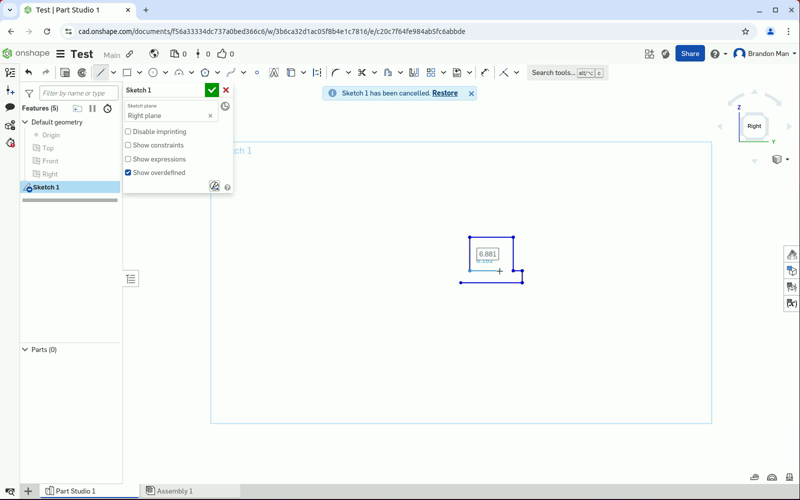
mouse_move(460, 270)
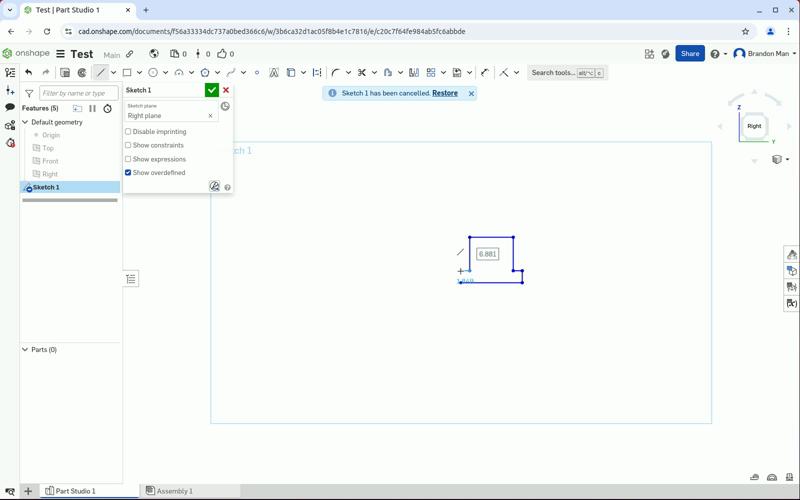
click(460, 270)
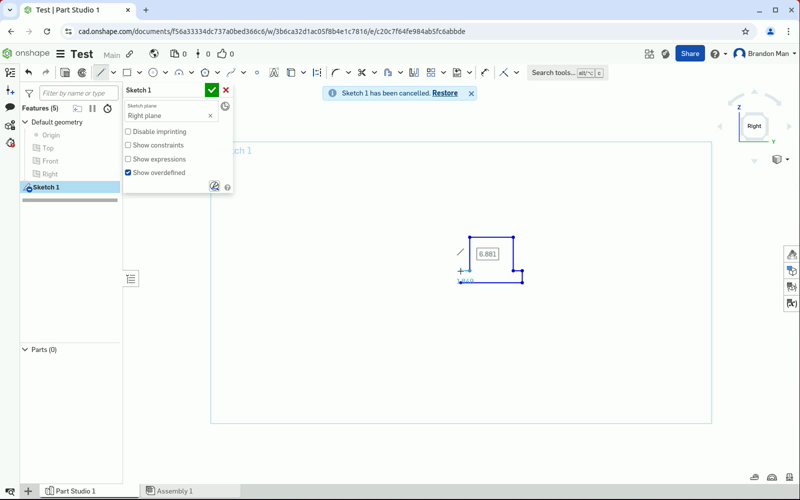
key_up(shift)
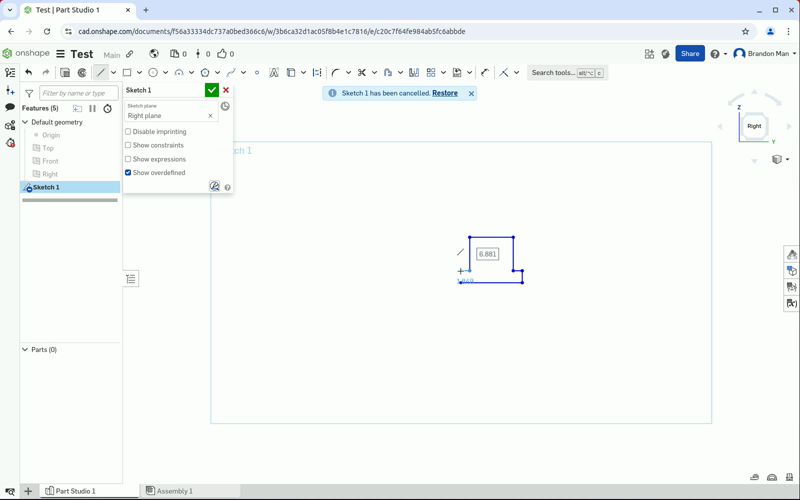
mouse_move(490, 270)
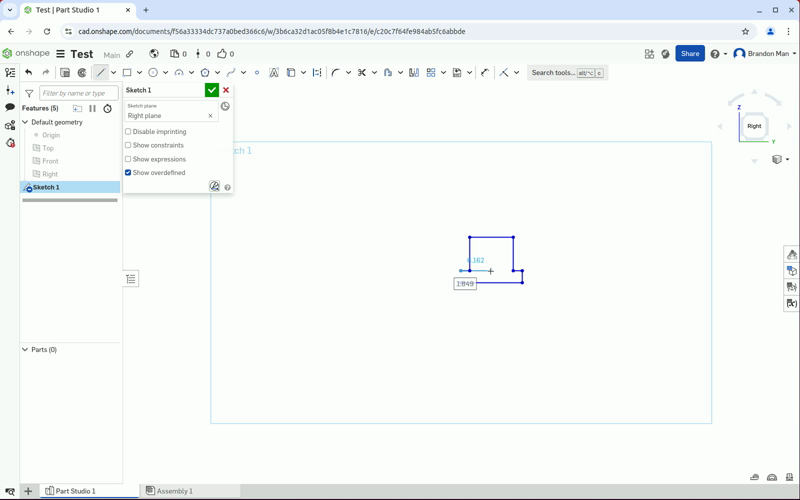
key_down(shift)
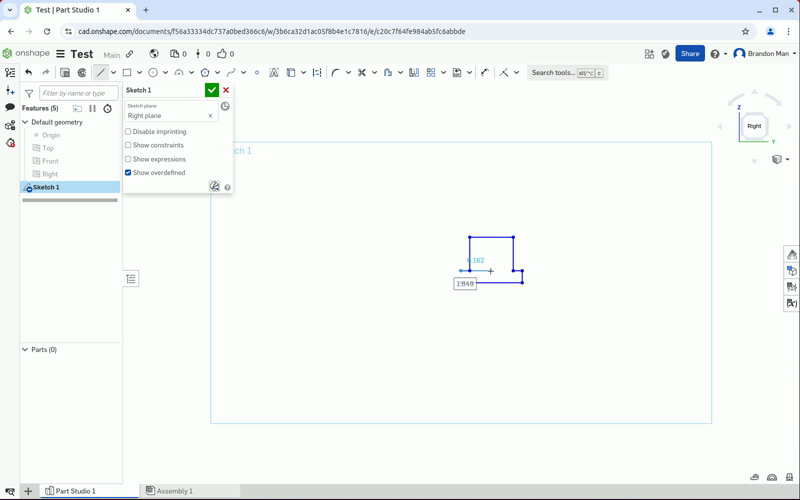
mouse_move(460, 282)
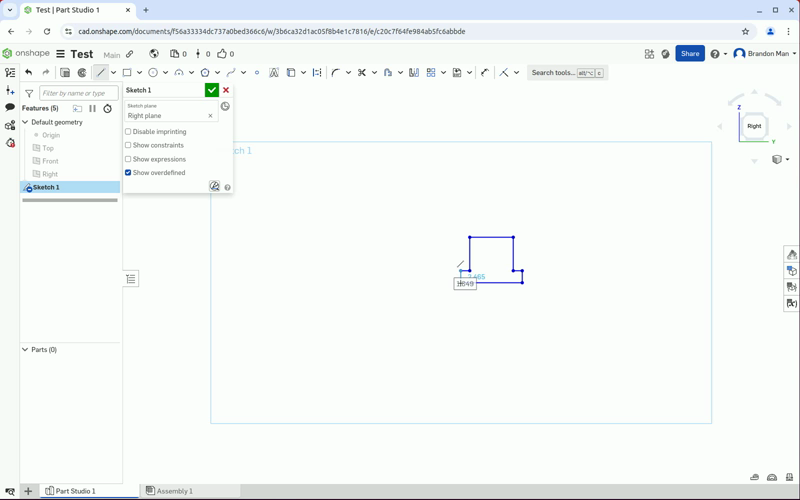
key_up(shift)
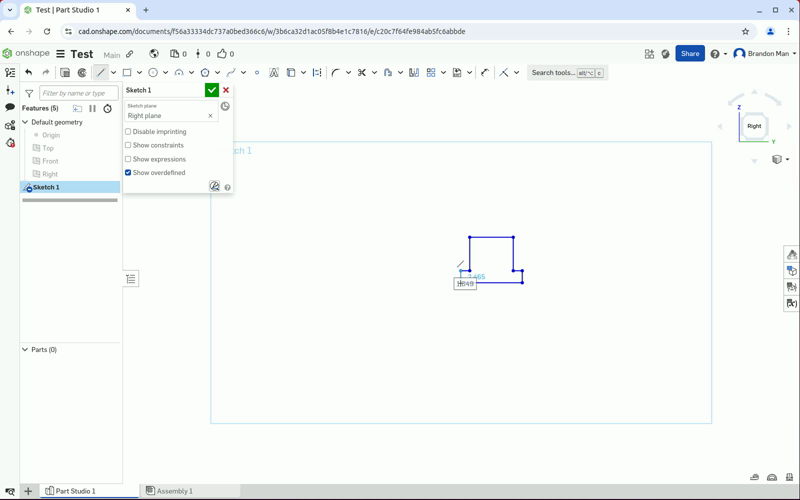
click(460, 282)
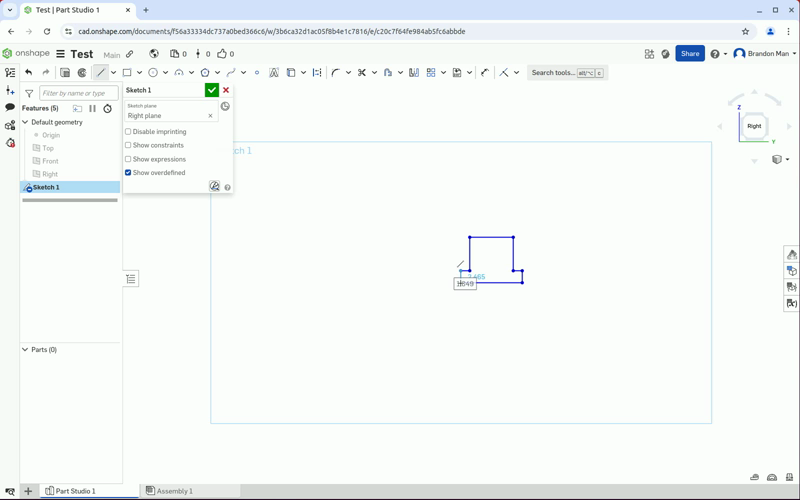
key(esc)
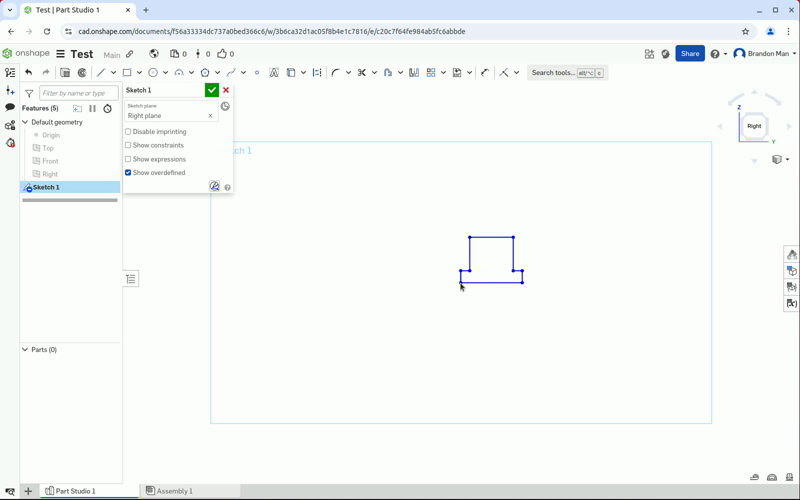
mouse_move(484, 240)
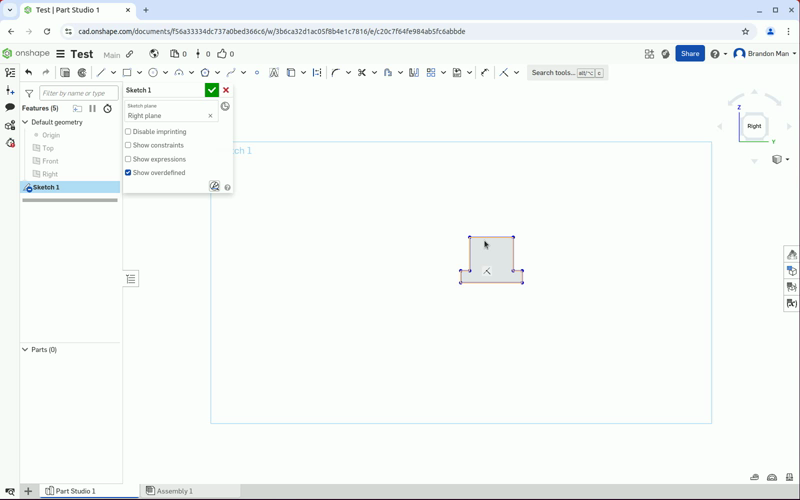
click(484, 240)
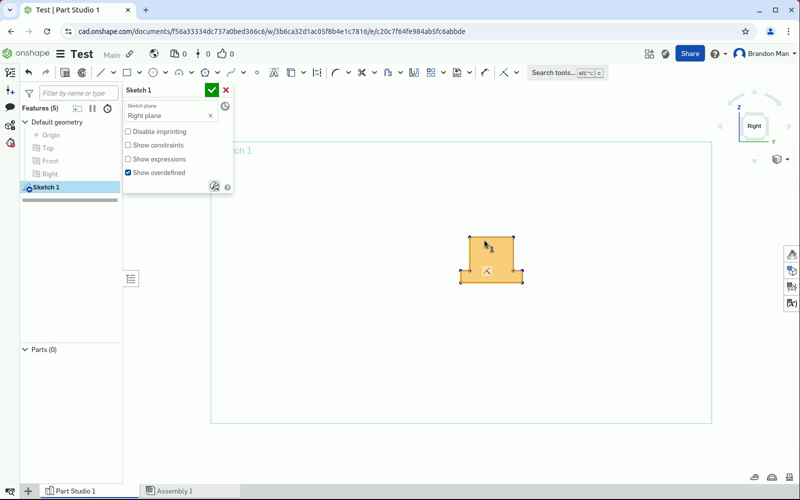
mouse_move(73, 352)
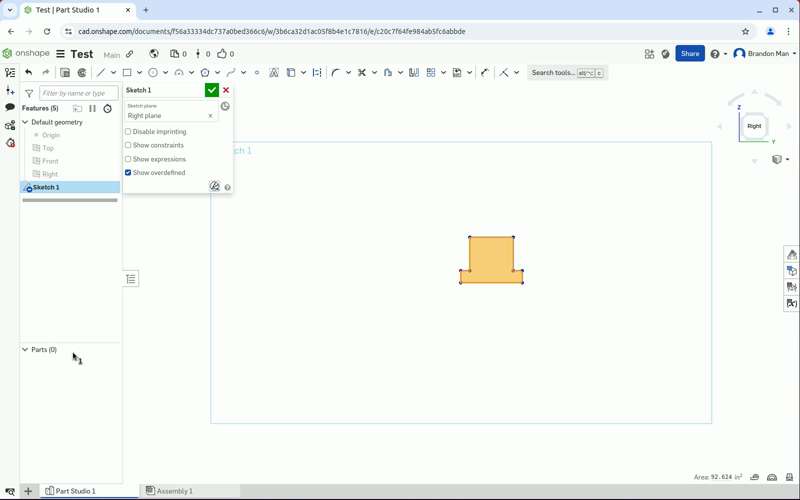
key(shift+y)
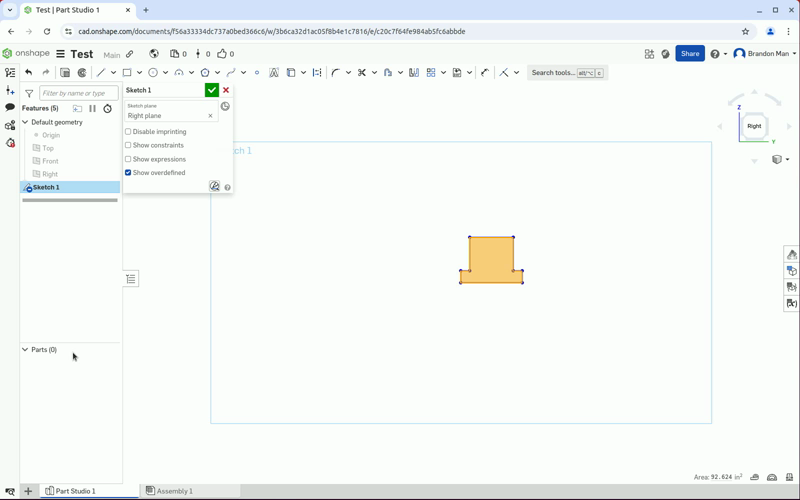
key(shift+e)
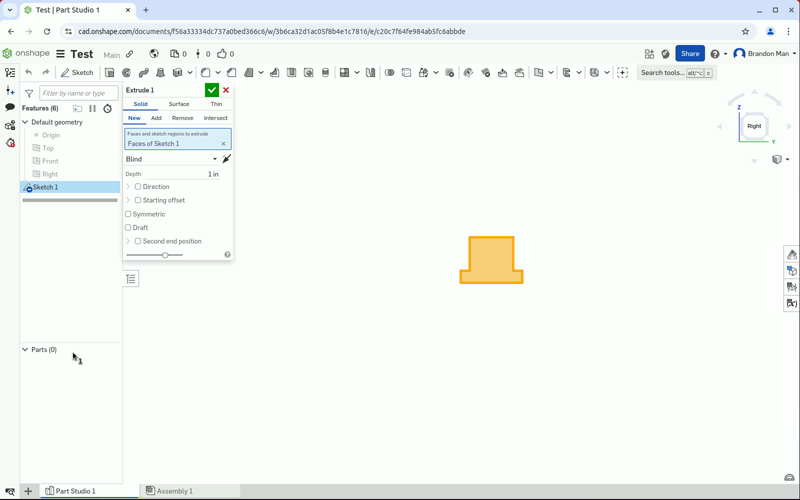
mouse_move(143, 106)
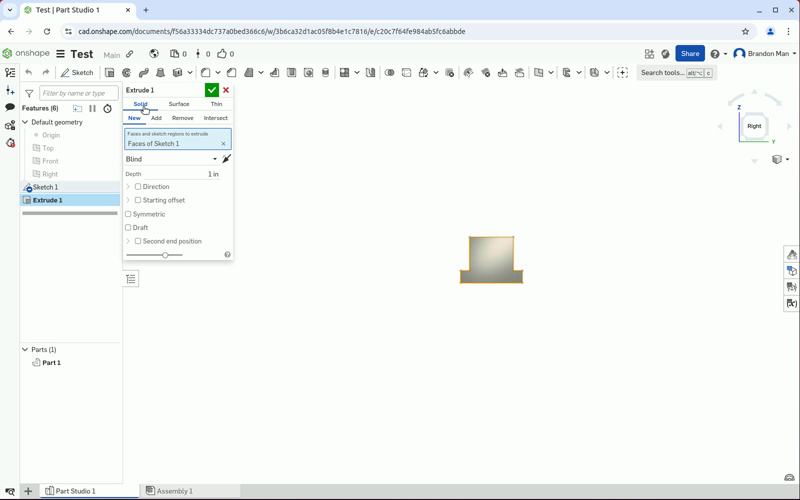
click(143, 106)
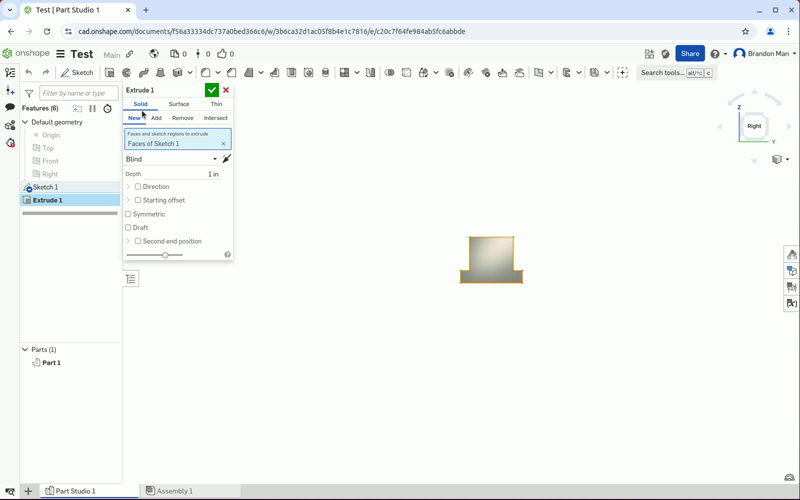
mouse_move(137, 120)
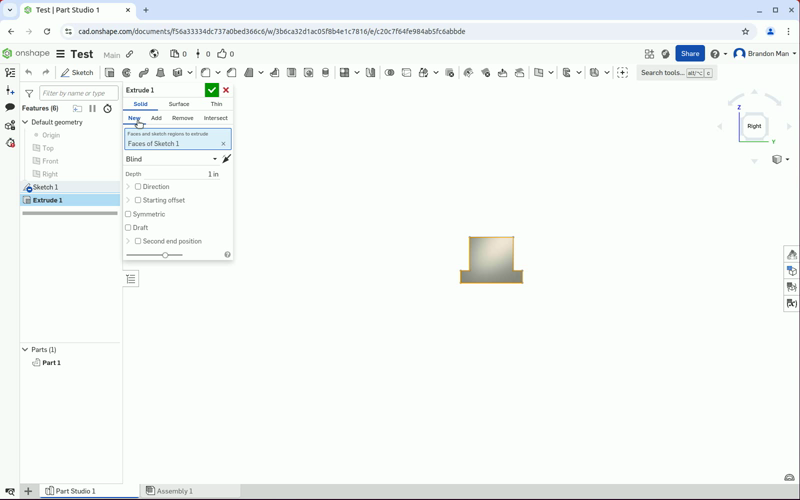
click(137, 120)
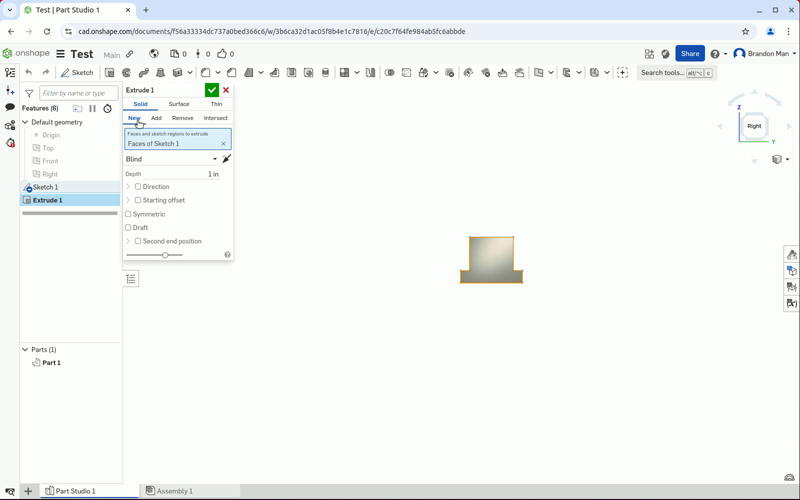
key(tab, 4)
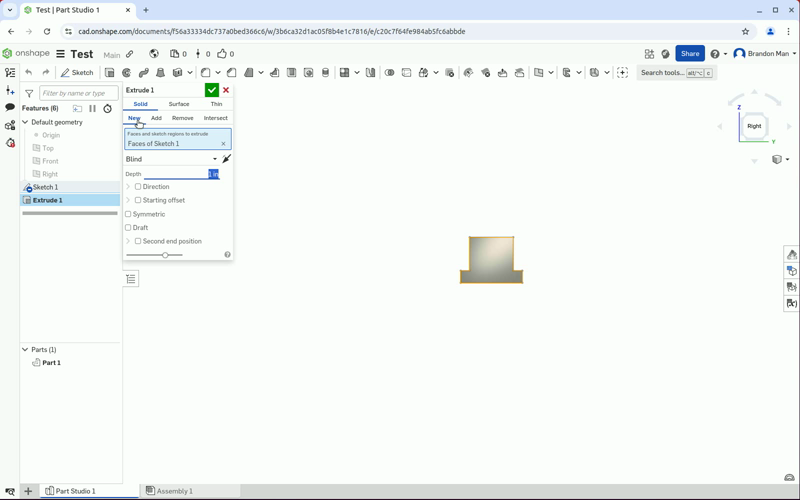
text(23.108)
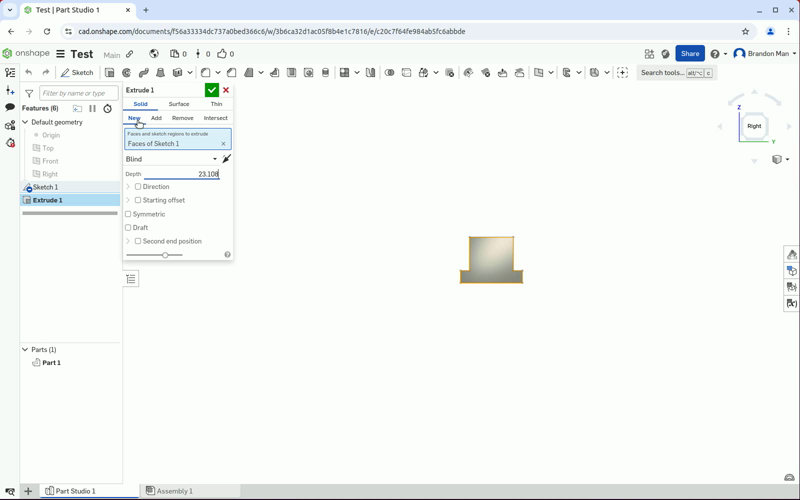
key(enter)
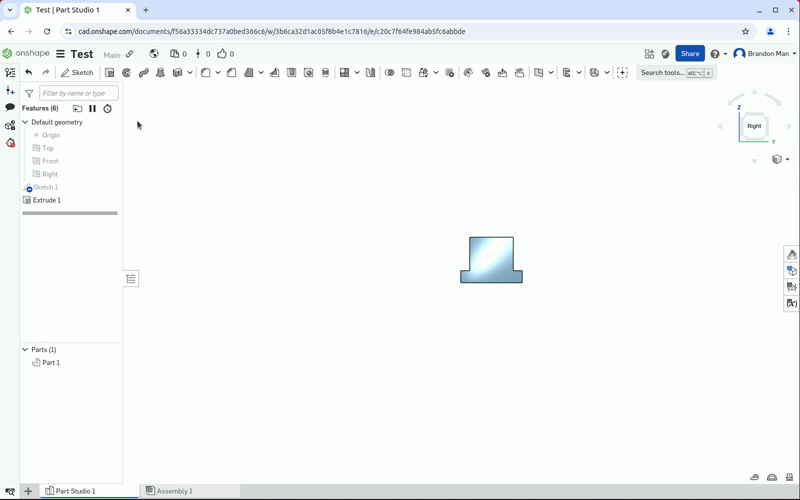
key(shift+h)
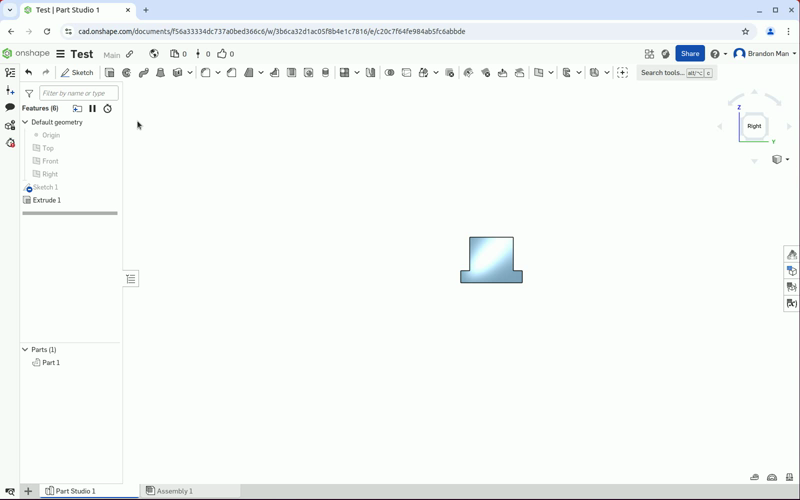
key(shift+h)
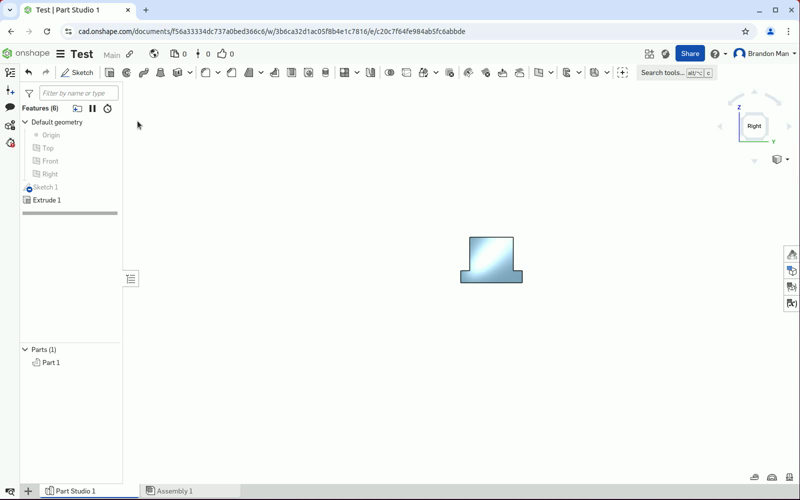
mouse_move(73, 189)
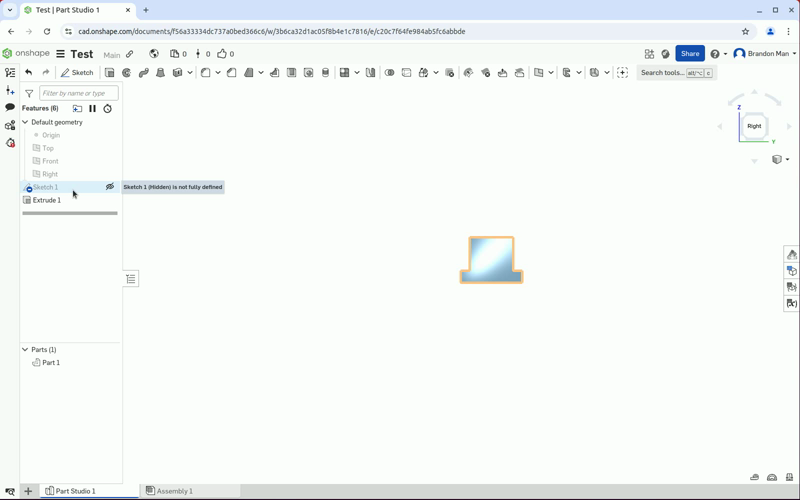
click(73, 189)
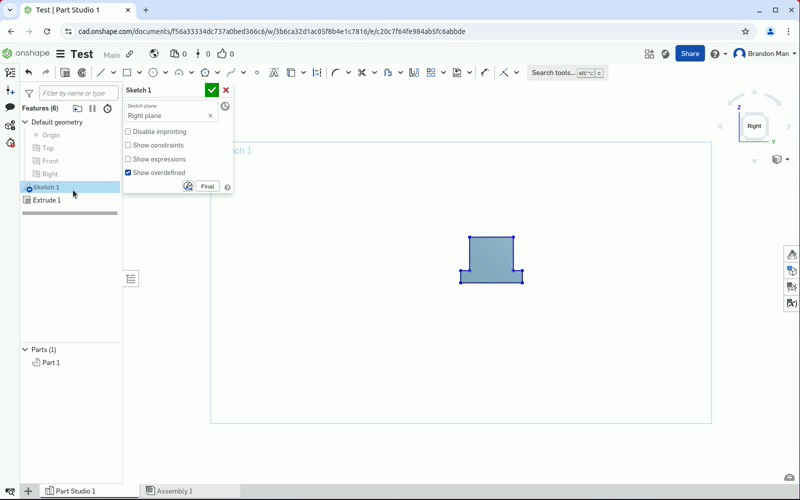
mouse_move(229, 92)
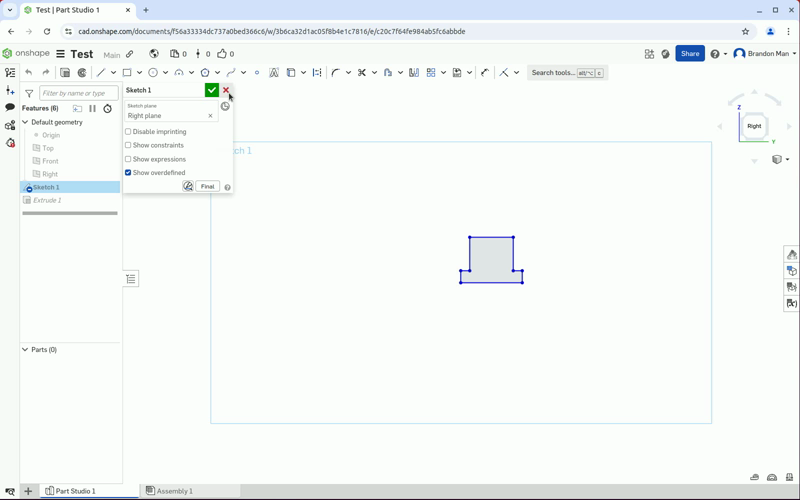
click(229, 92)
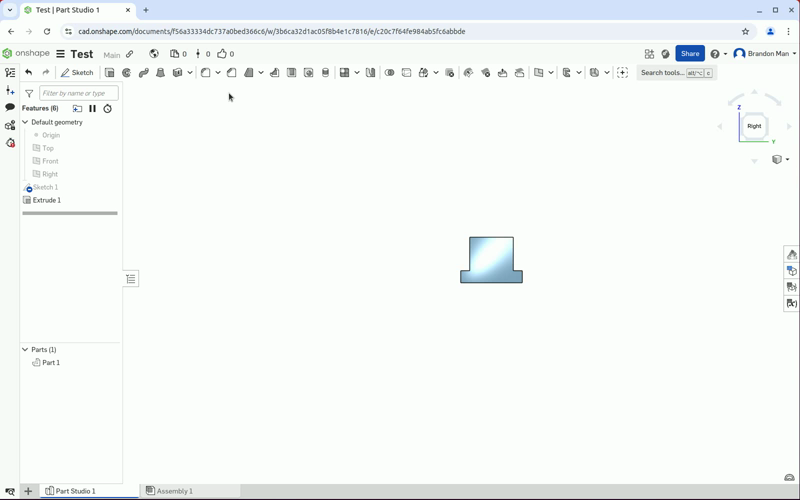
mouse_move(73, 352)
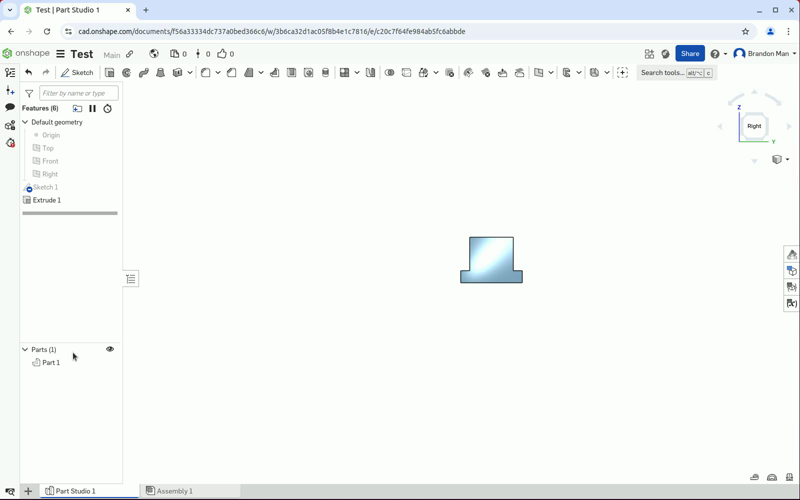
key(y)
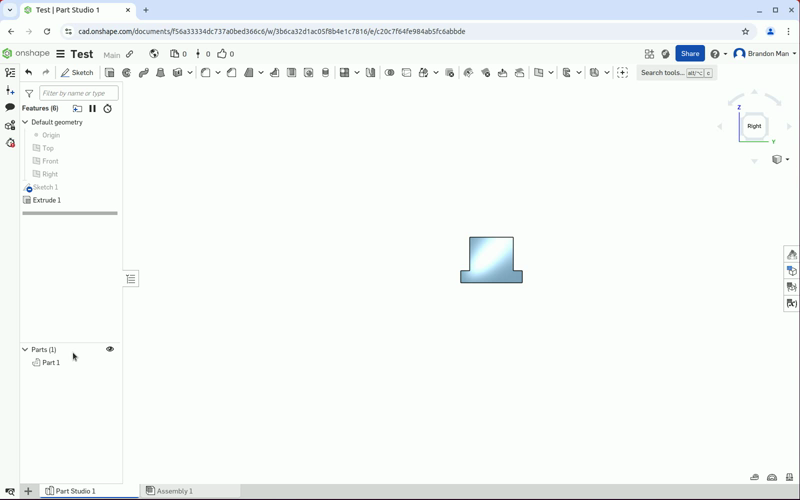
key(shift+p)
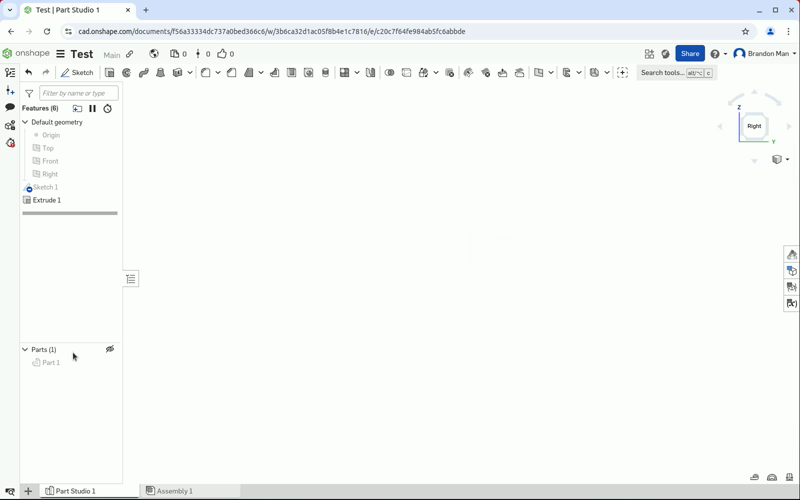
key(space)
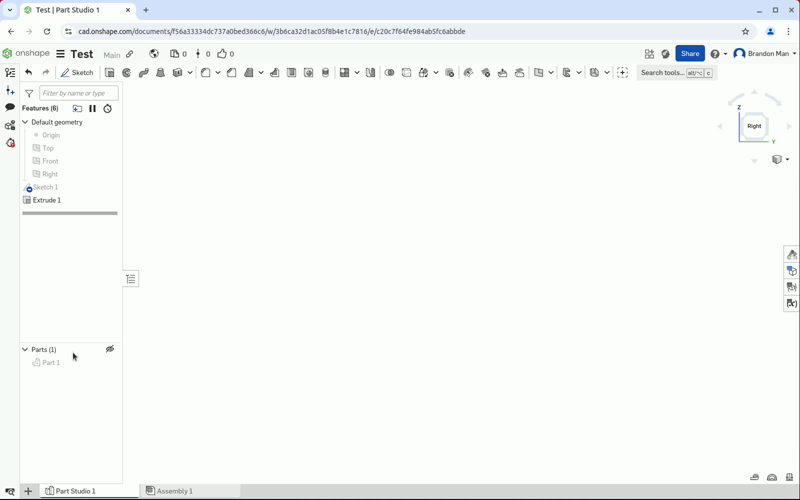
key_down(shift)
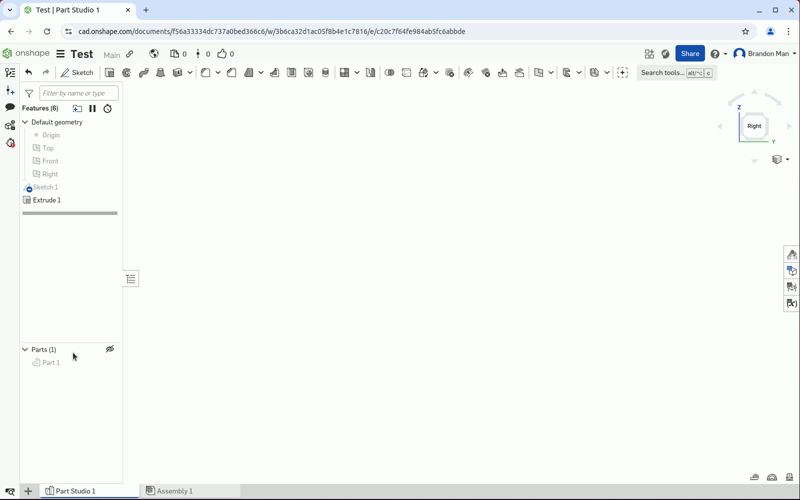
key(right)
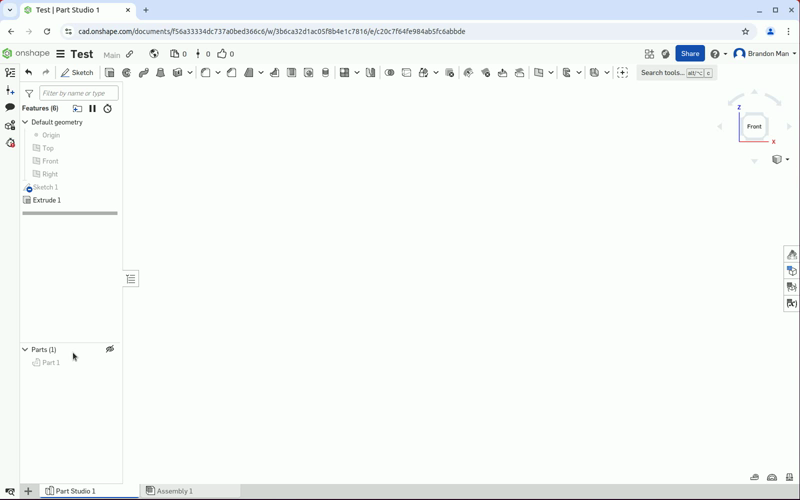
key_up(shift)
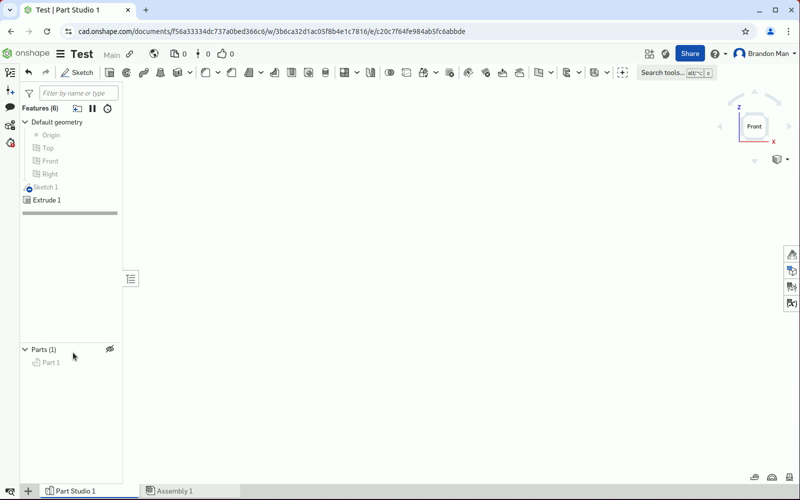
key(space)
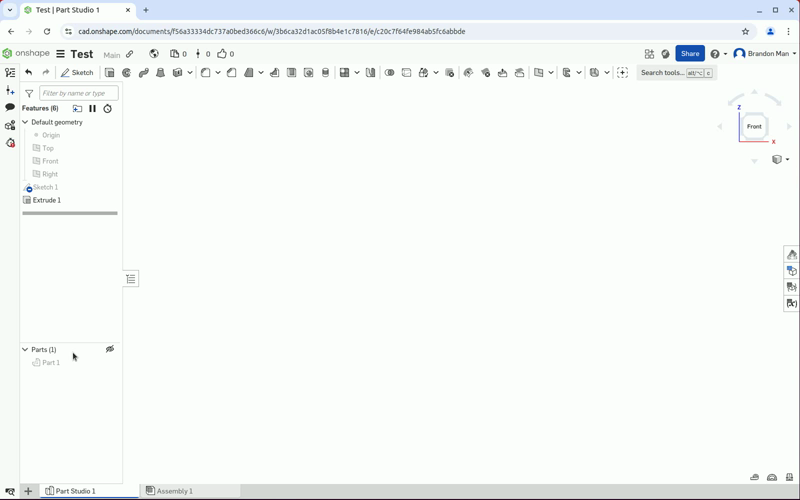
key_down(shift)
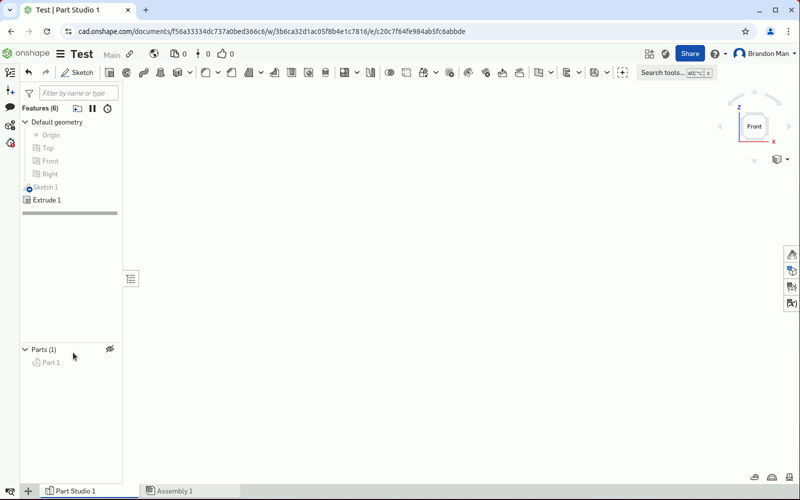
key(down)
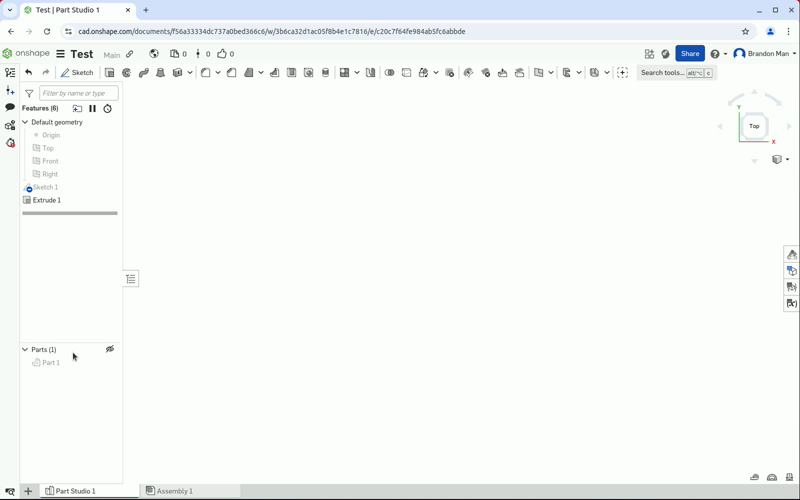
key_up(shift)
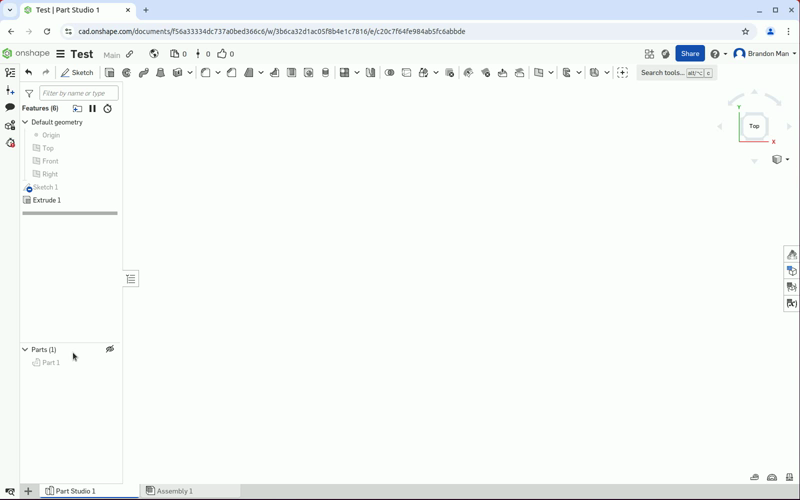
mouse_move(73, 352)
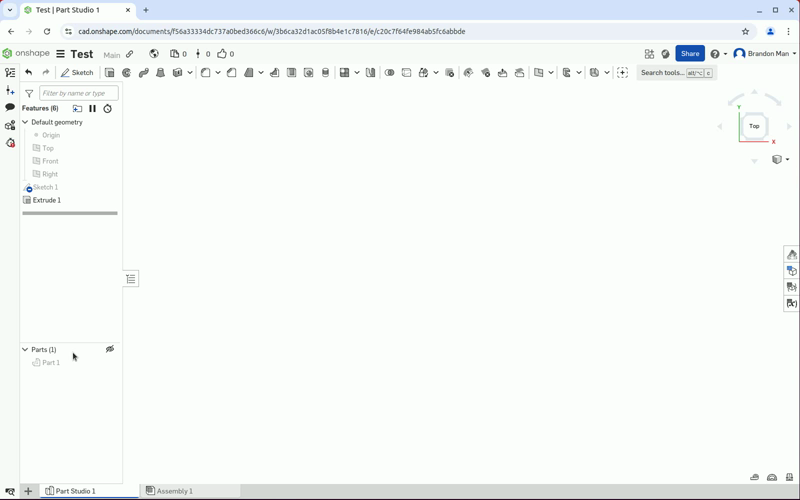
key(shift+y)
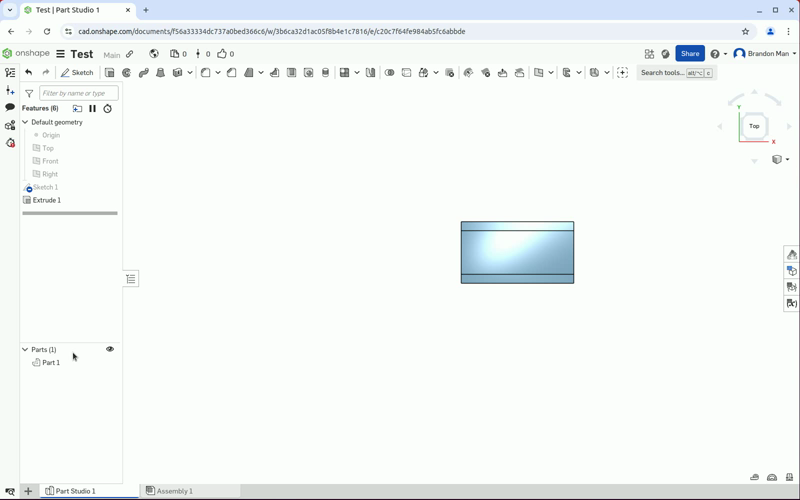
mouse_move(541, 75)
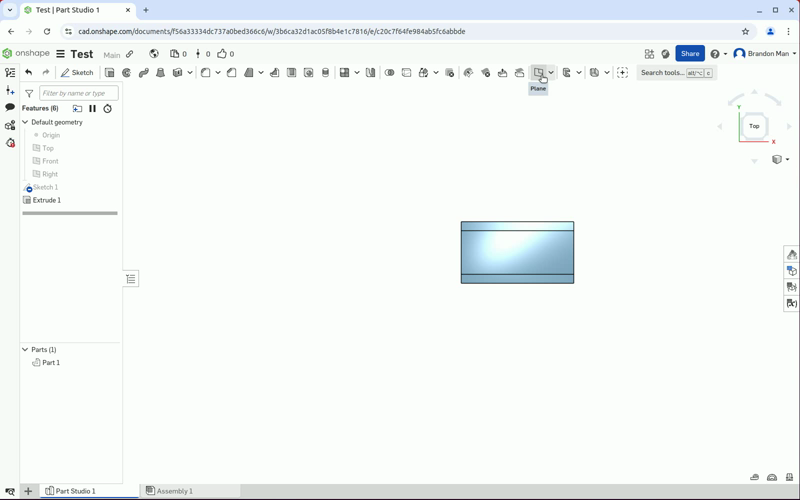
click(541, 75)
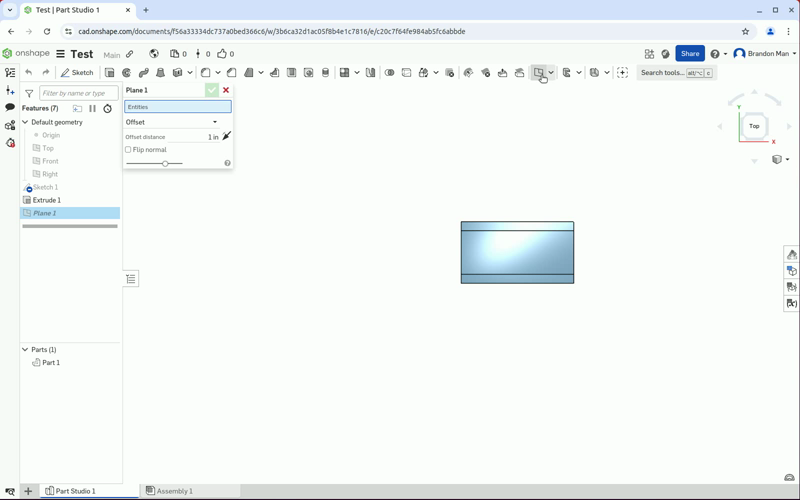
mouse_move(73, 150)
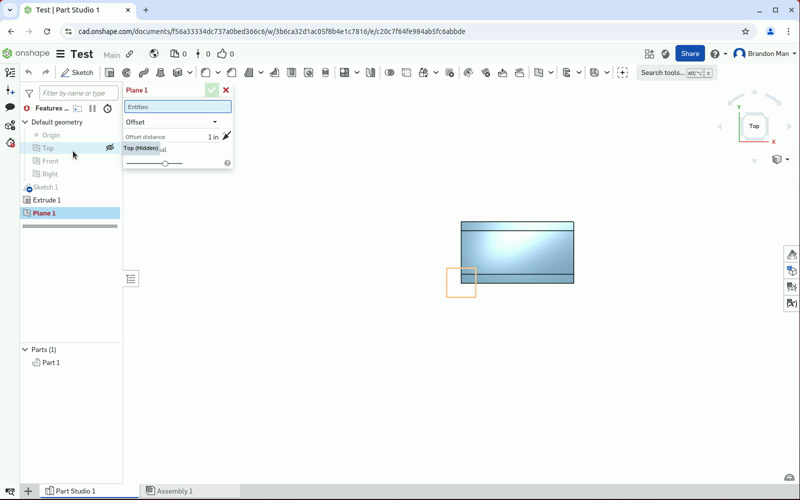
click(73, 150)
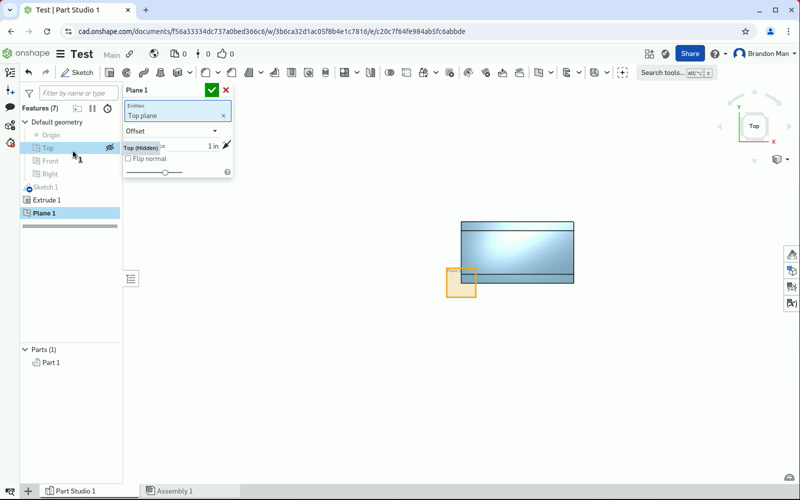
key(tab, 2)
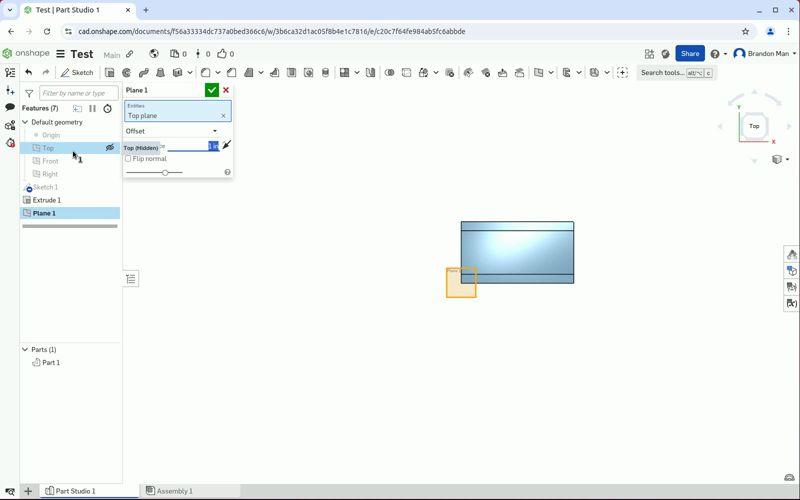
text(9.397)
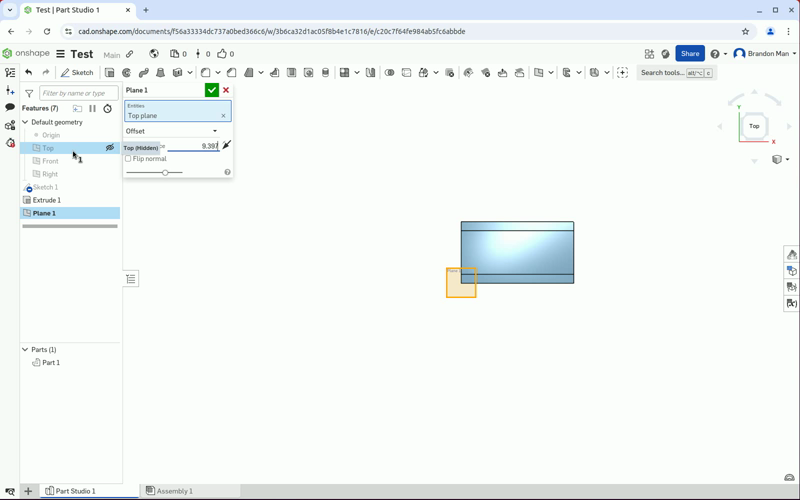
key(enter, 2)
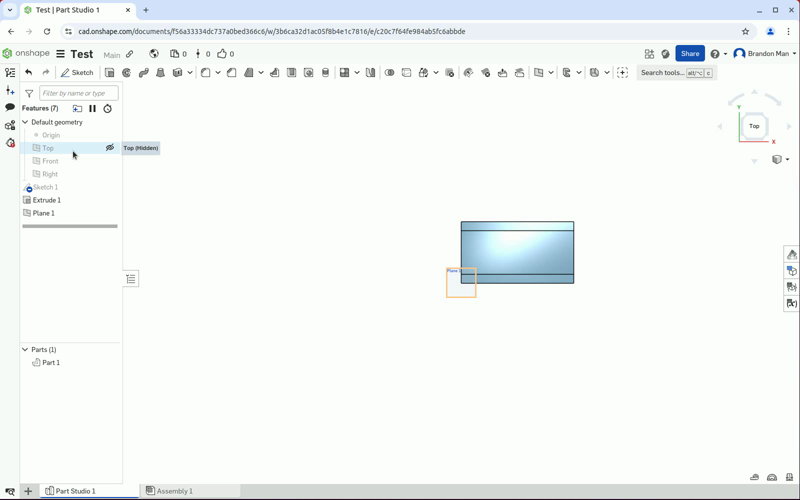
key(shift+s)
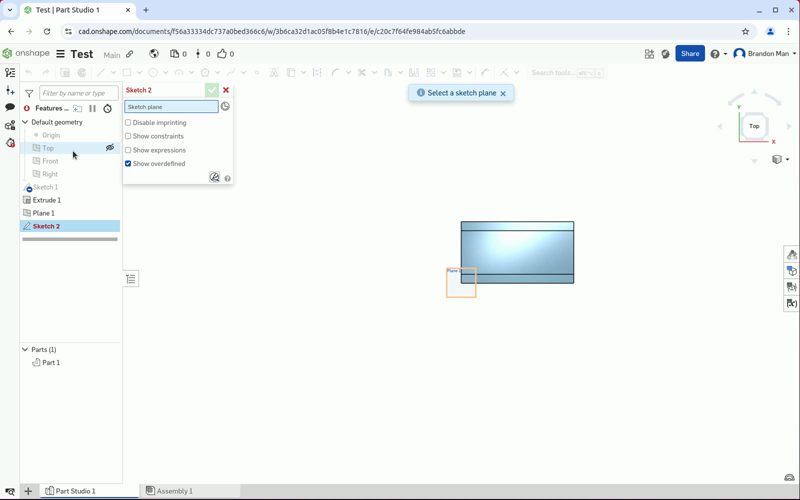
mouse_move(73, 215)
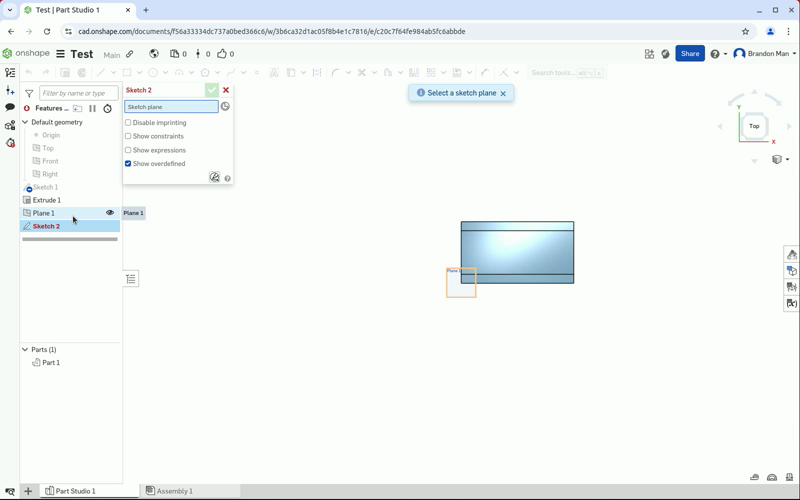
click(73, 215)
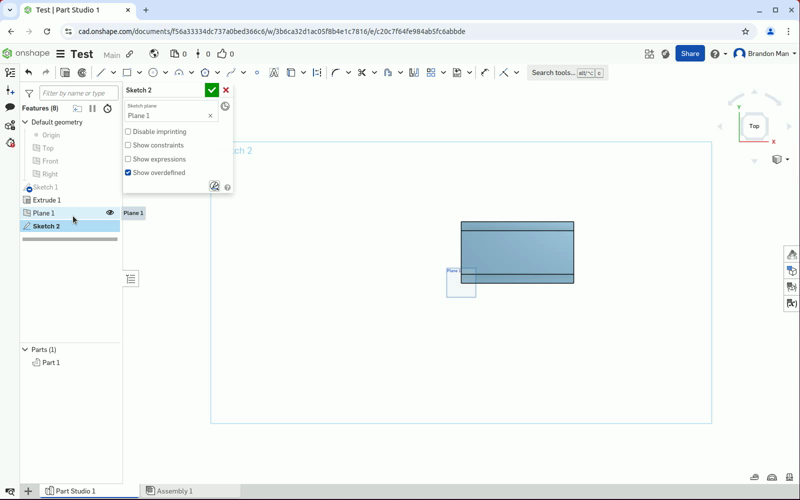
mouse_move(73, 352)
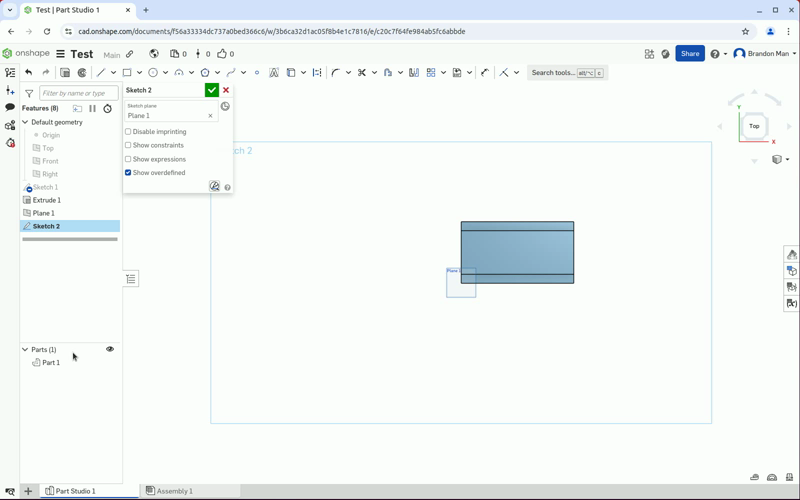
key(y)
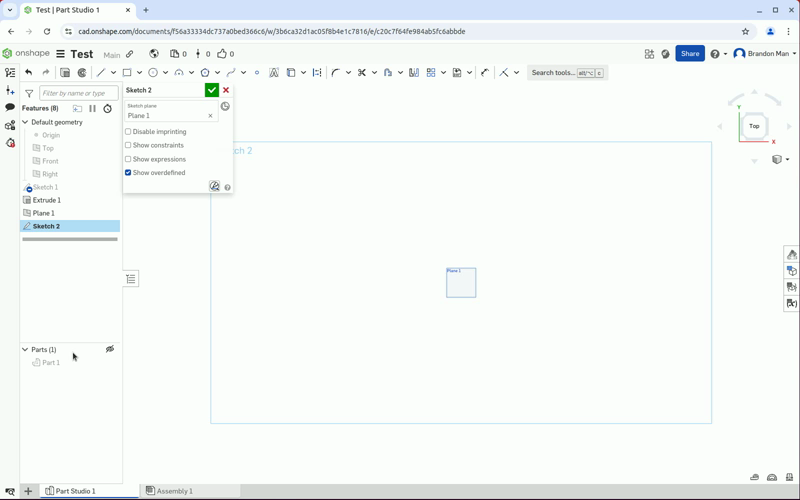
key(c)
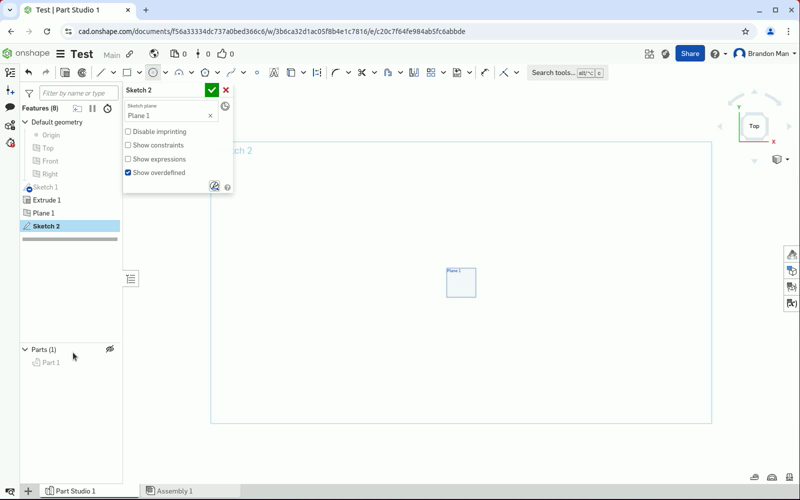
key_down(shift)
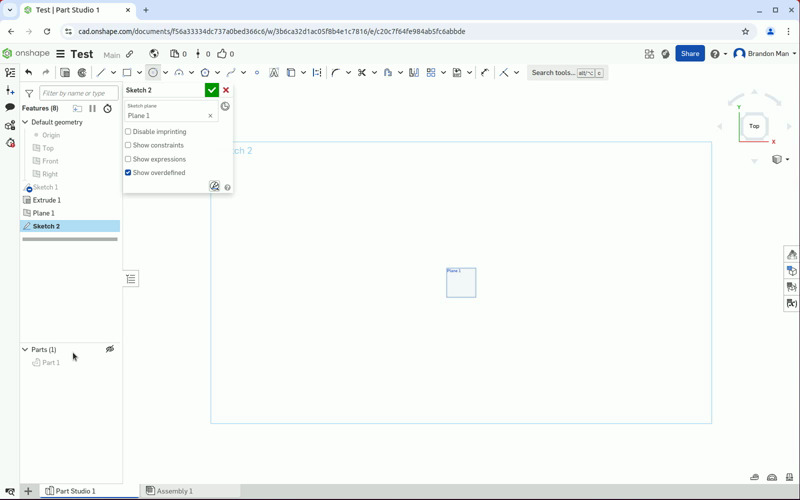
mouse_move(490, 252)
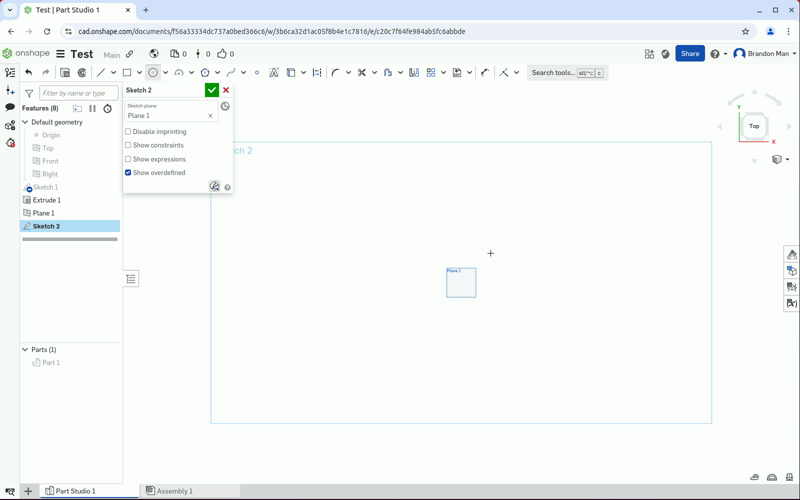
click(490, 252)
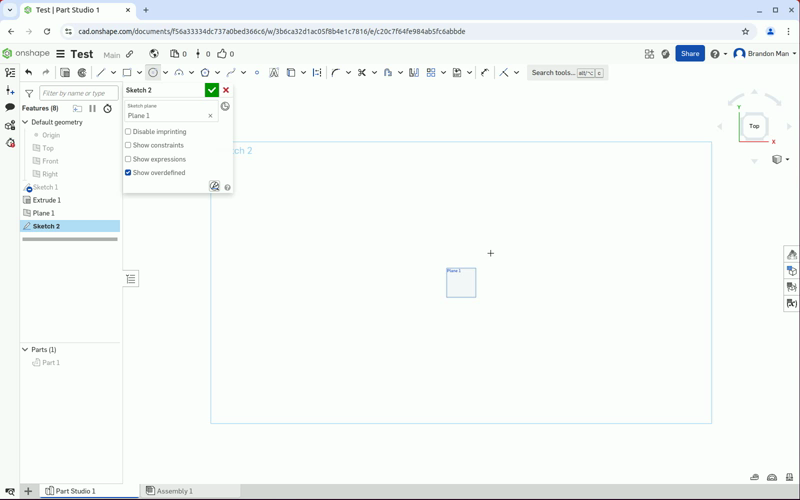
key_up(shift)
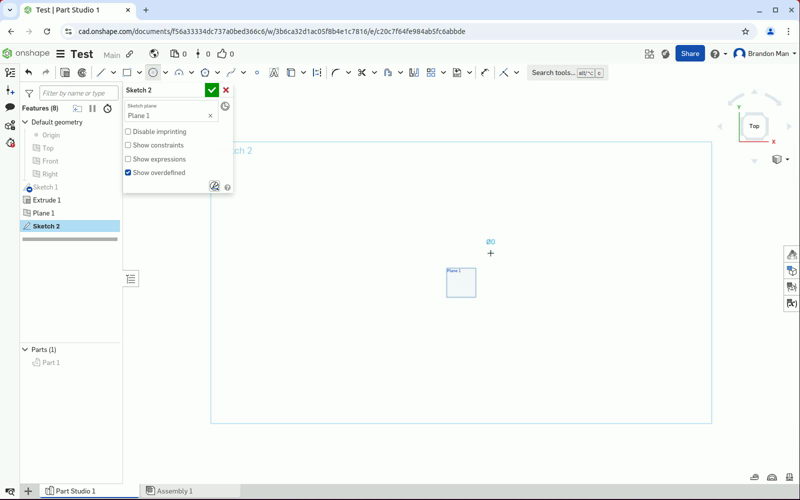
mouse_move(500, 252)
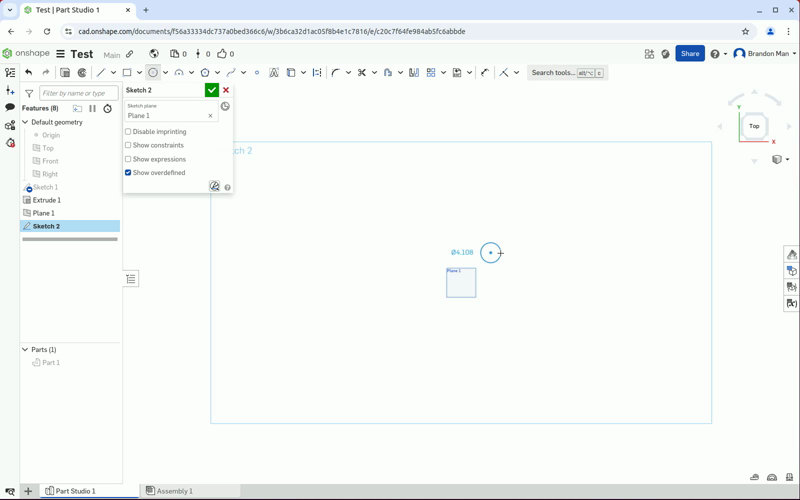
click(500, 252)
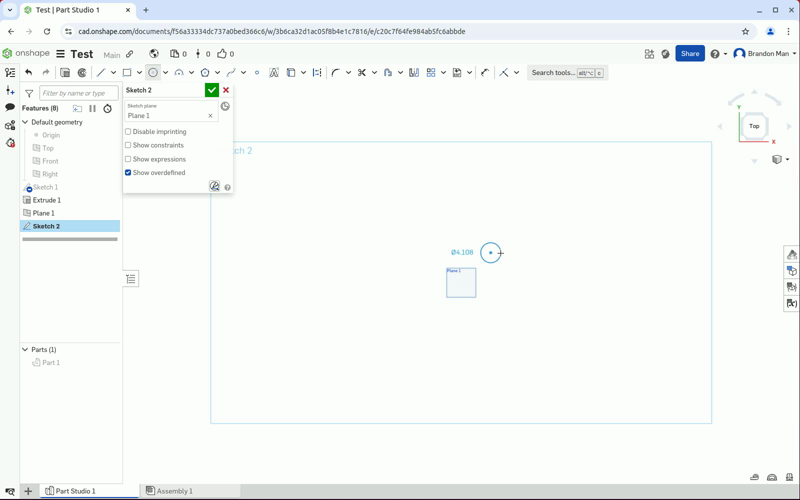
key(esc)
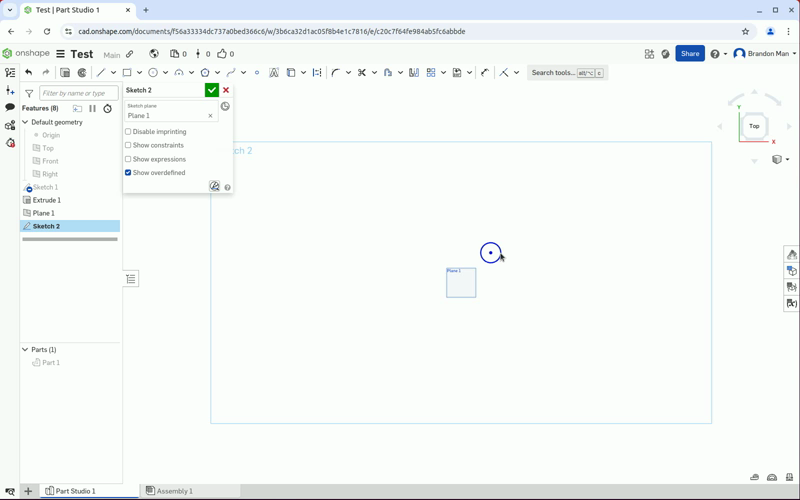
mouse_move(494, 252)
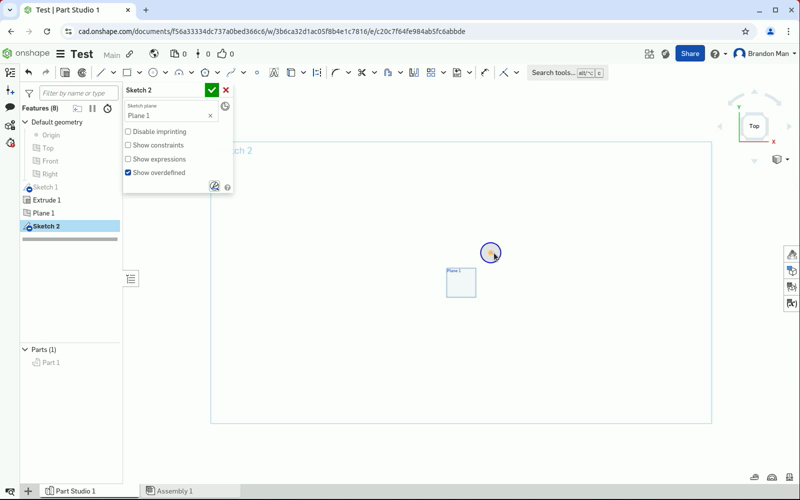
scroll(6)
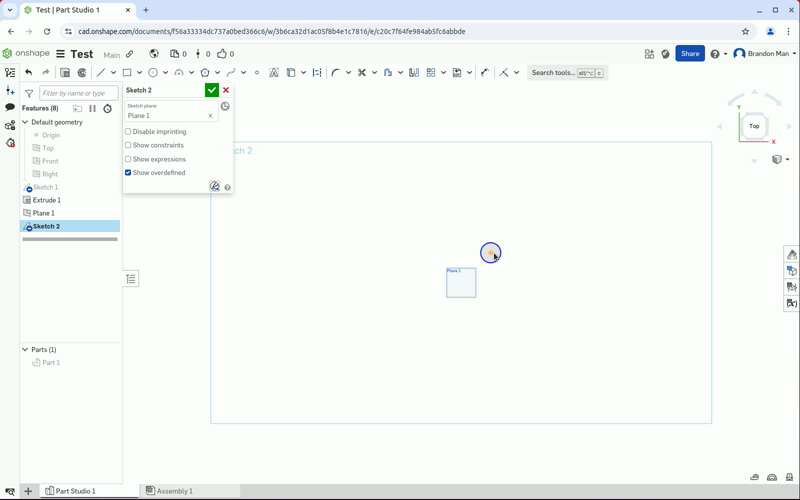
scroll(6)
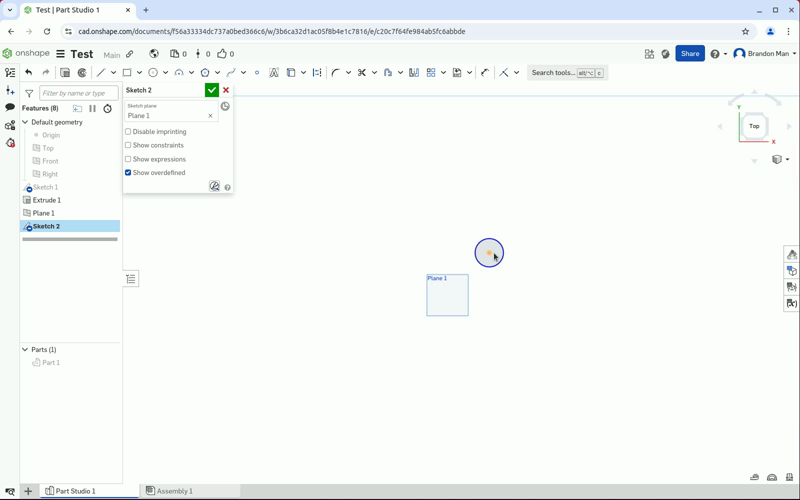
scroll(6)
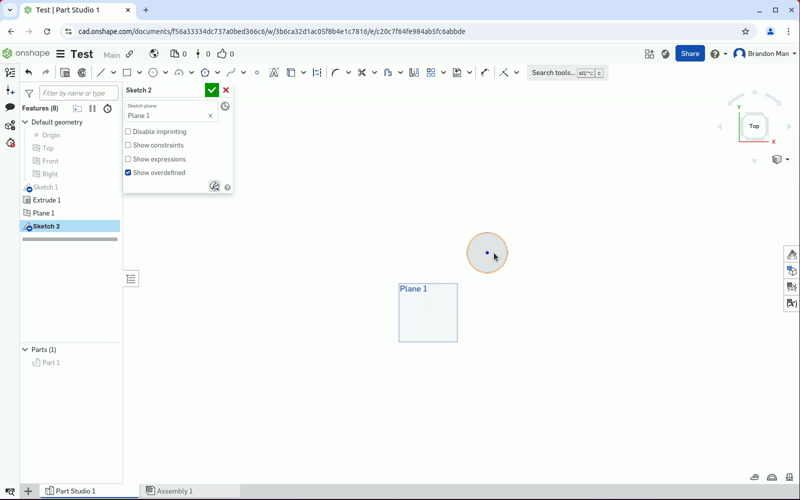
scroll(6)
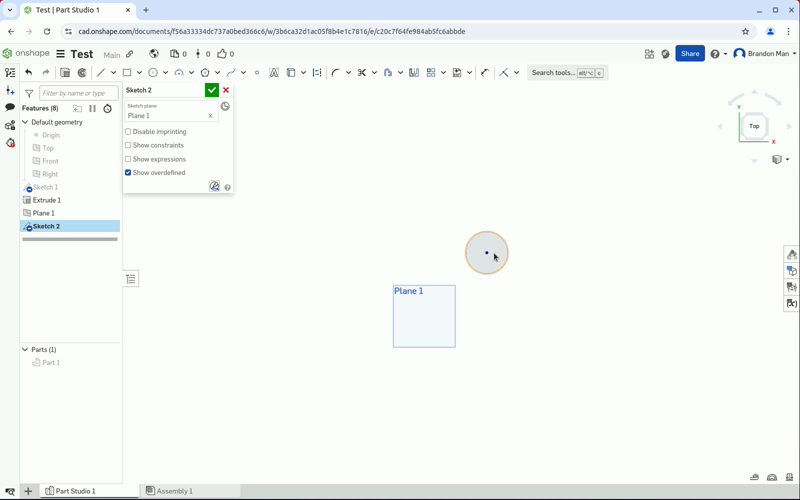
scroll(6)
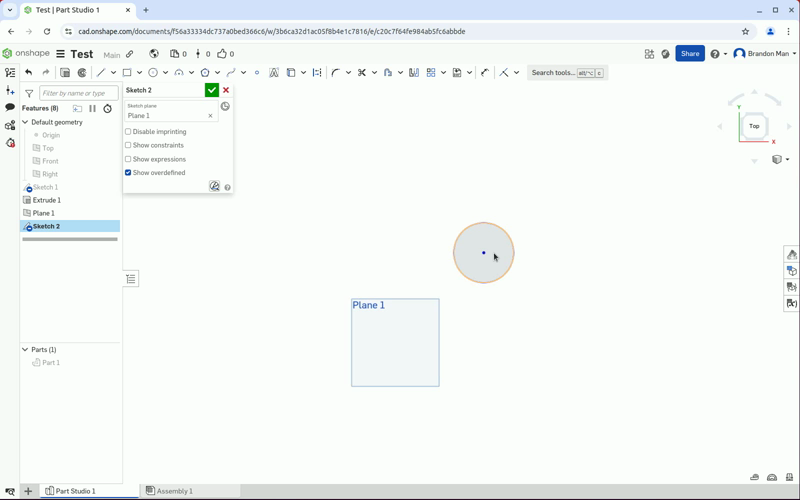
scroll(6)
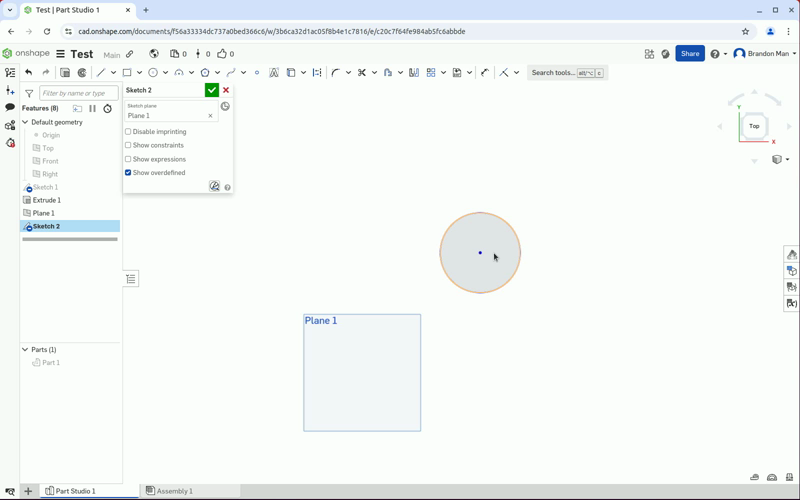
scroll(6)
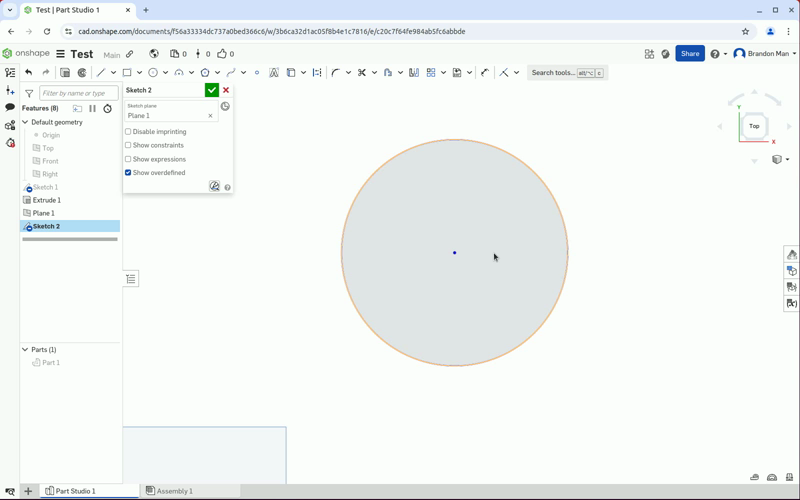
click(494, 252)
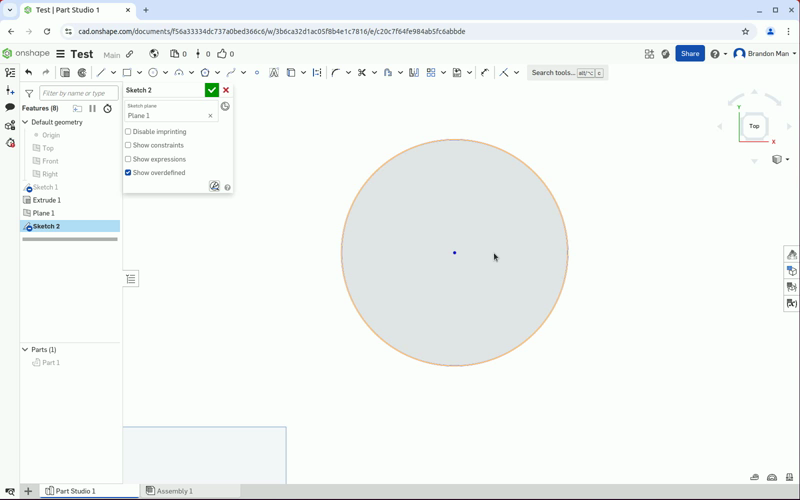
scroll(-6)
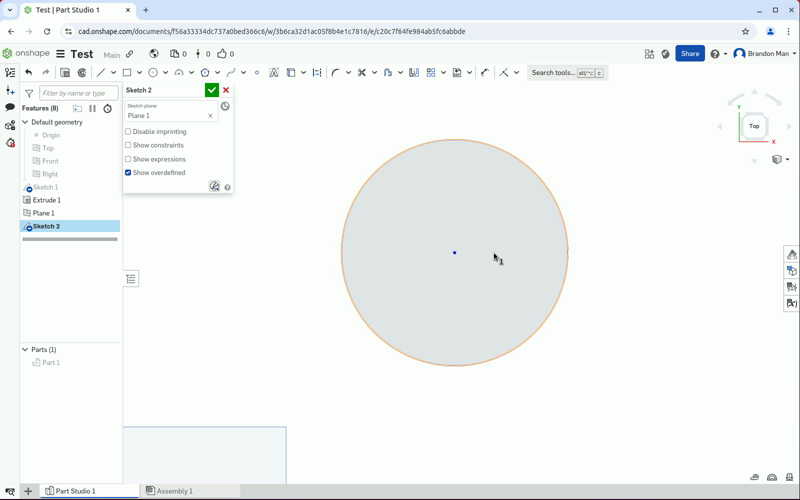
scroll(-6)
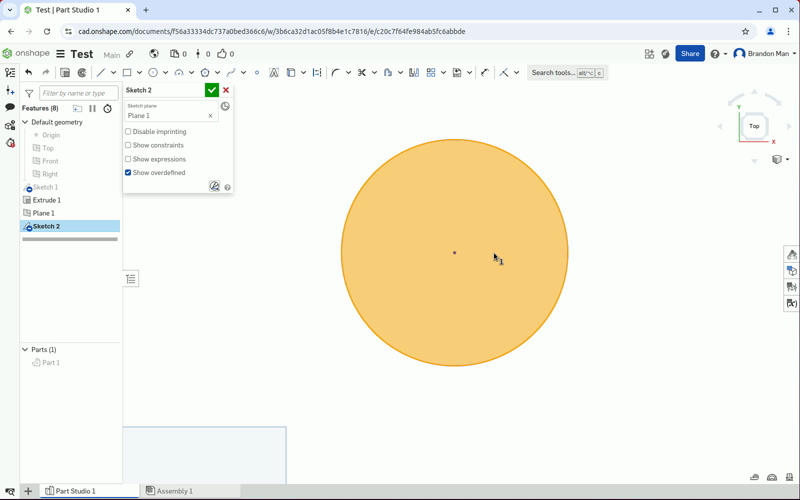
scroll(-6)
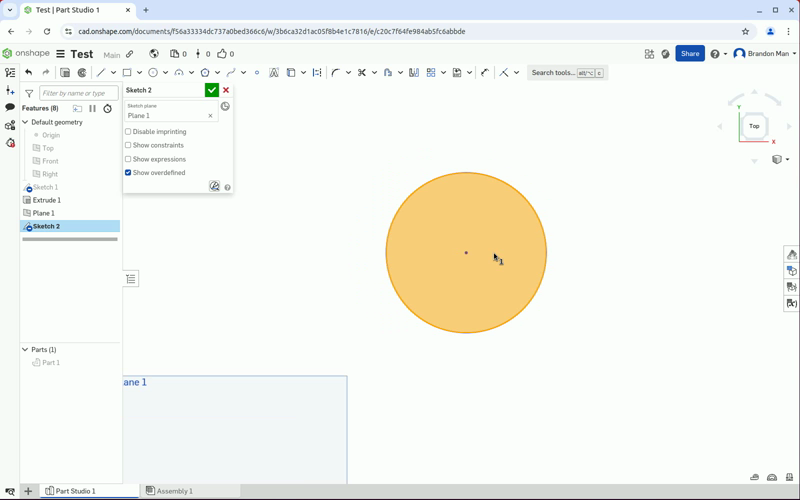
scroll(-6)
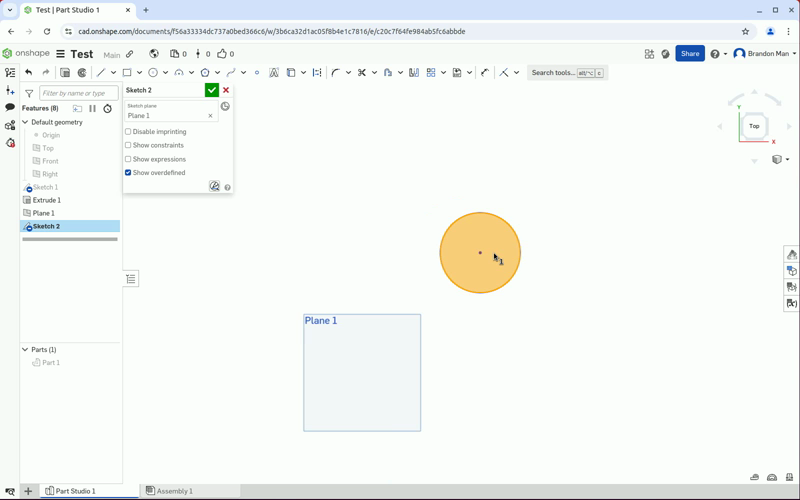
scroll(-6)
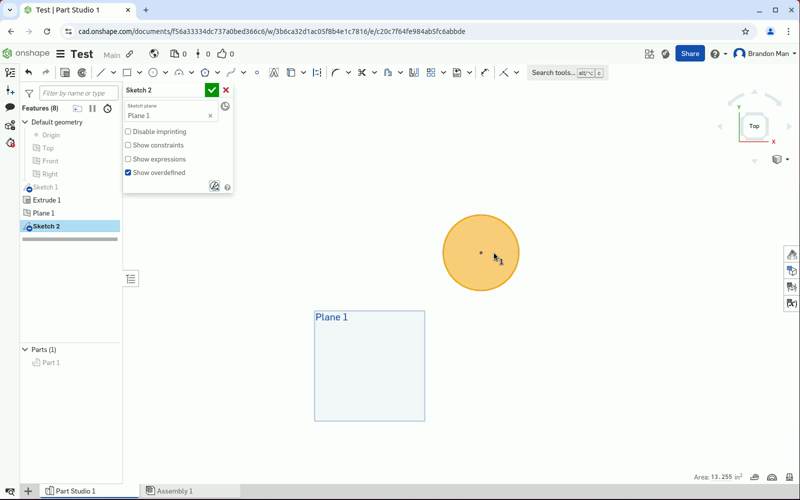
scroll(-6)
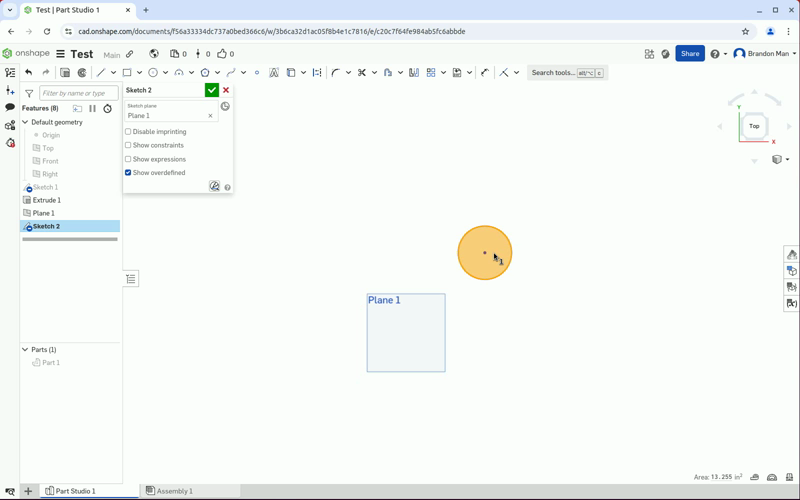
scroll(-6)
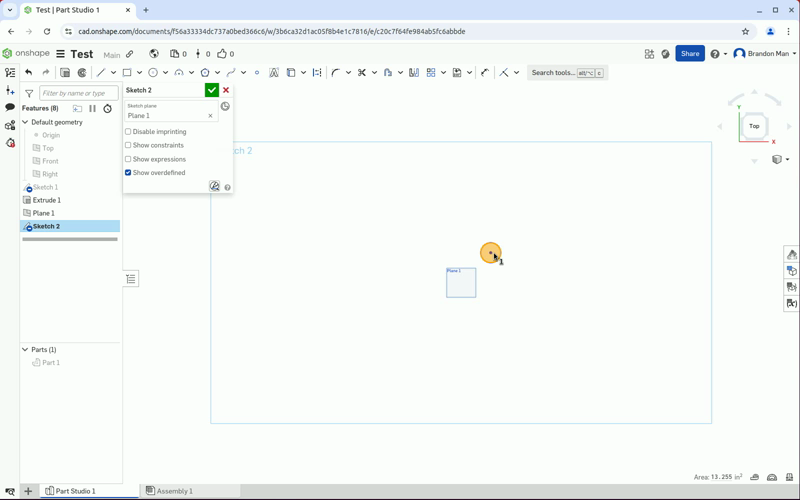
mouse_move(73, 352)
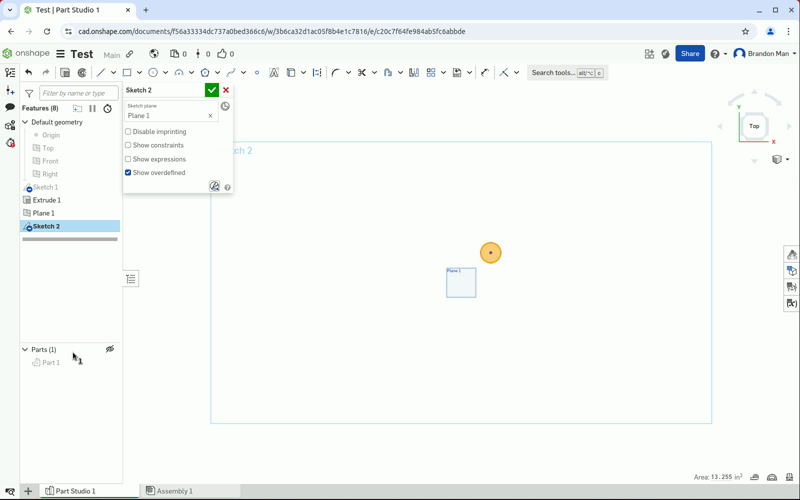
key(shift+y)
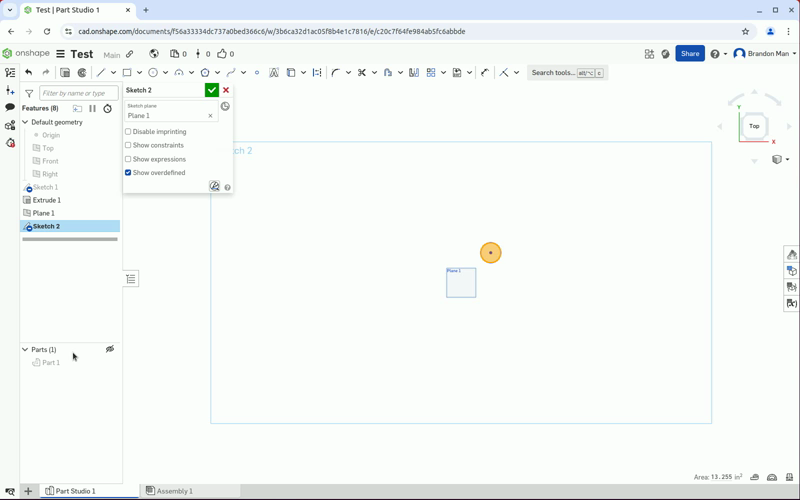
key(shift+e)
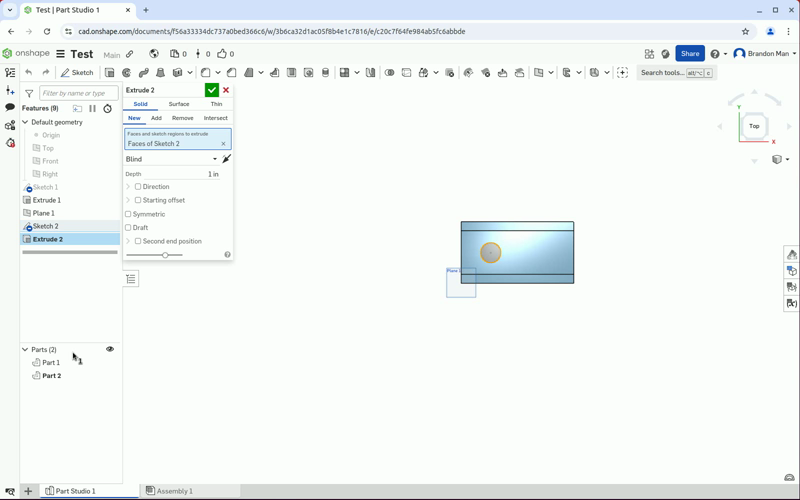
mouse_move(143, 106)
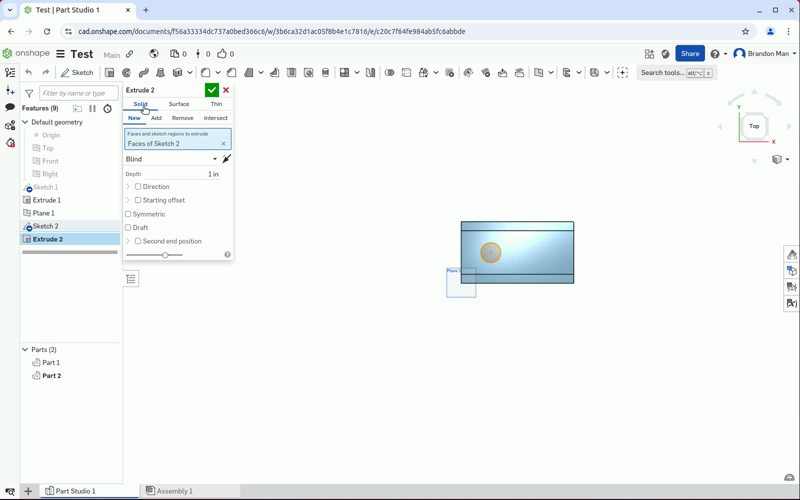
click(143, 106)
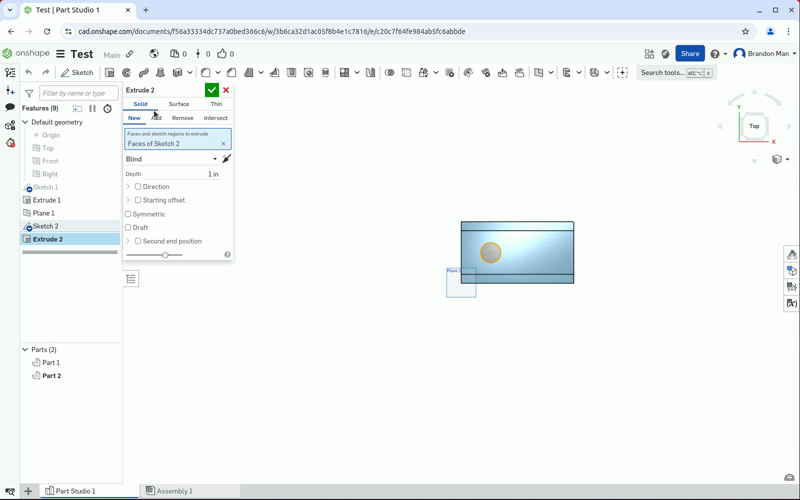
mouse_move(186, 120)
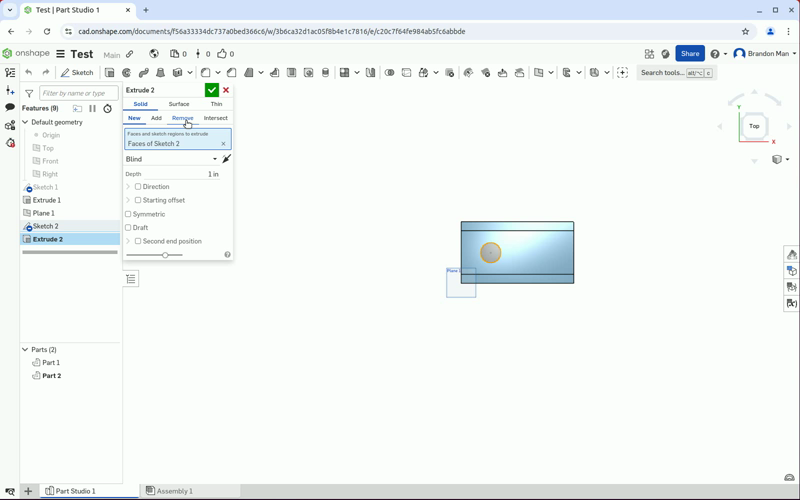
click(186, 120)
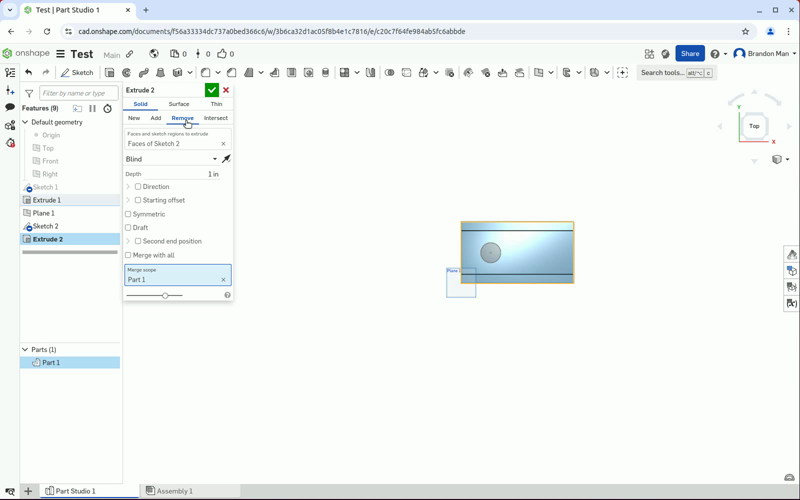
key(tab, 4)
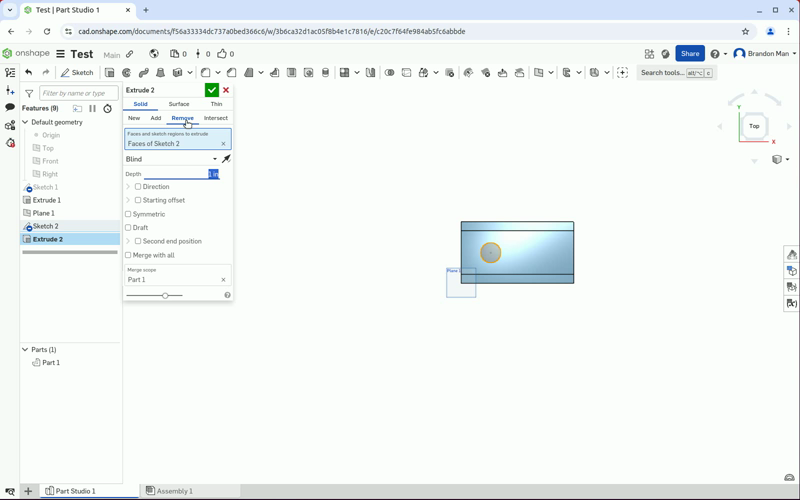
text(30.811)
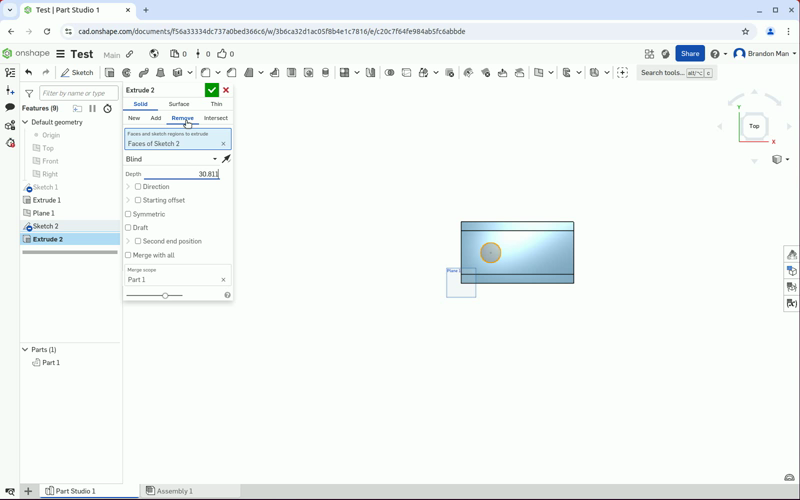
key(tab, 6)
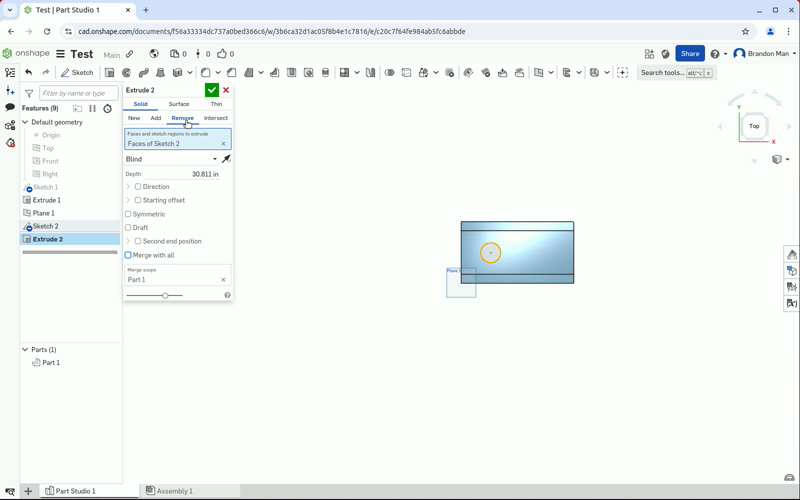
key(space)
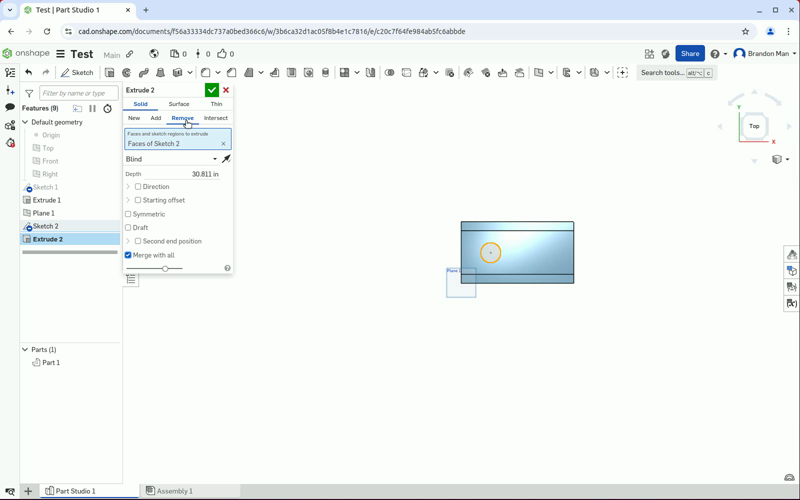
key(enter)
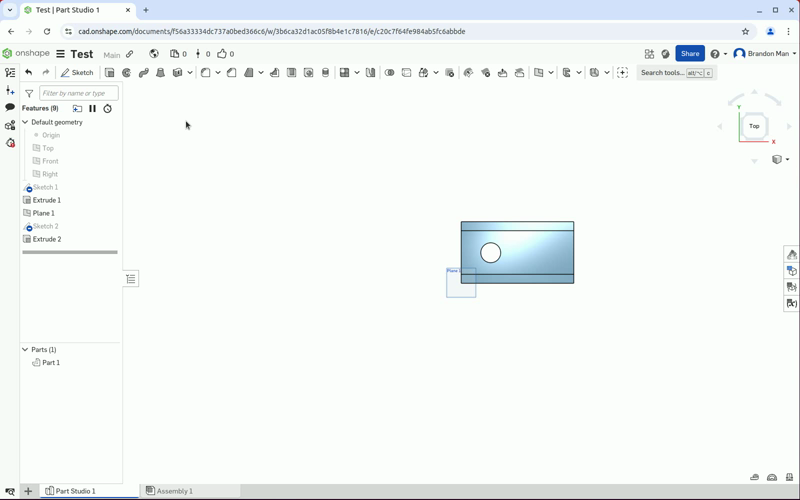
key(shift+h)
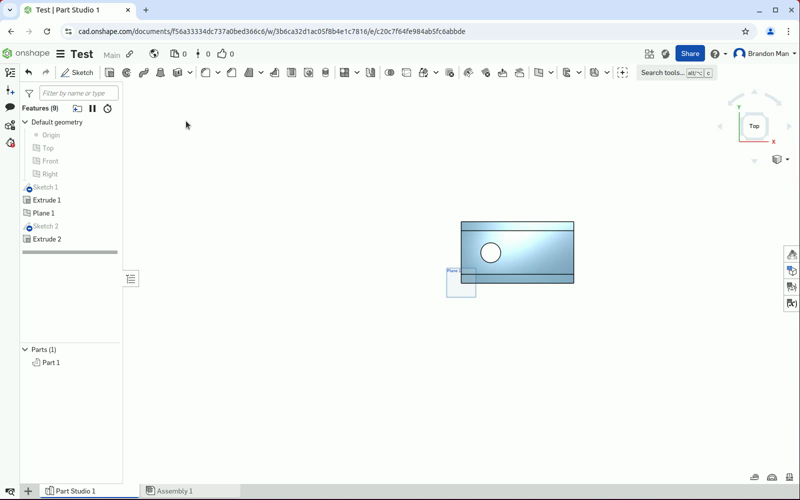
key(shift+h)
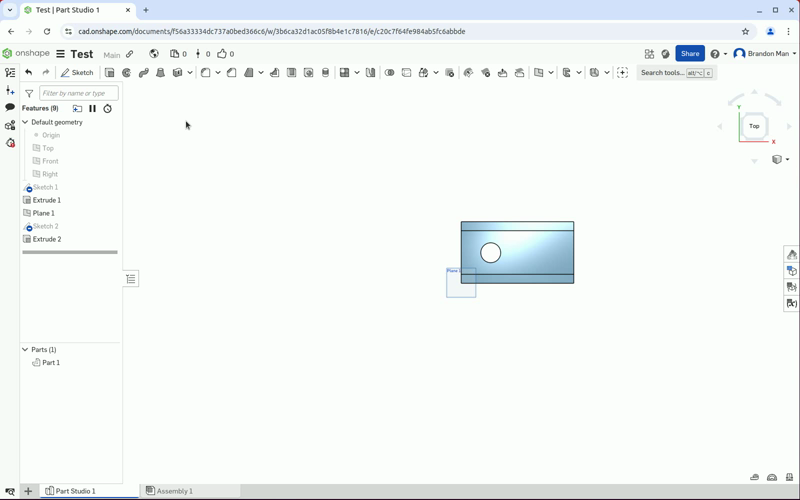
mouse_move(73, 189)
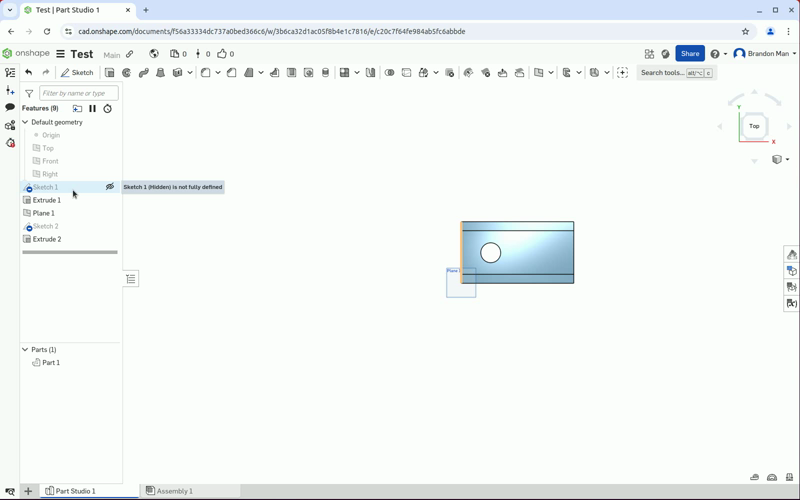
click(73, 189)
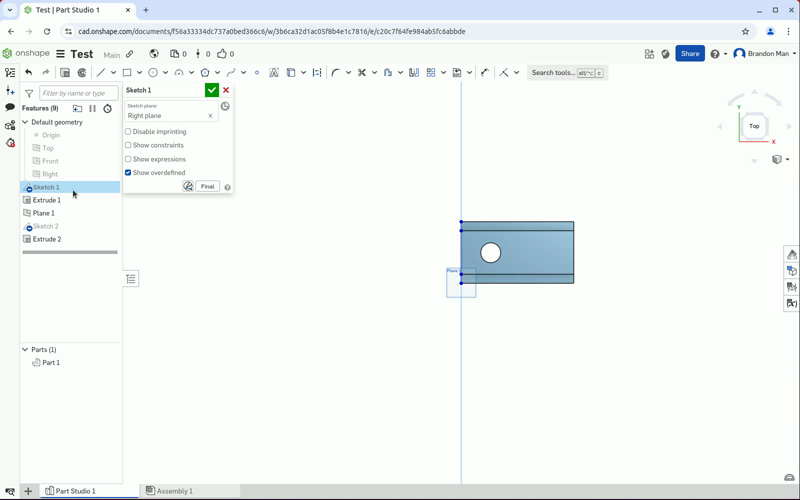
mouse_move(229, 92)
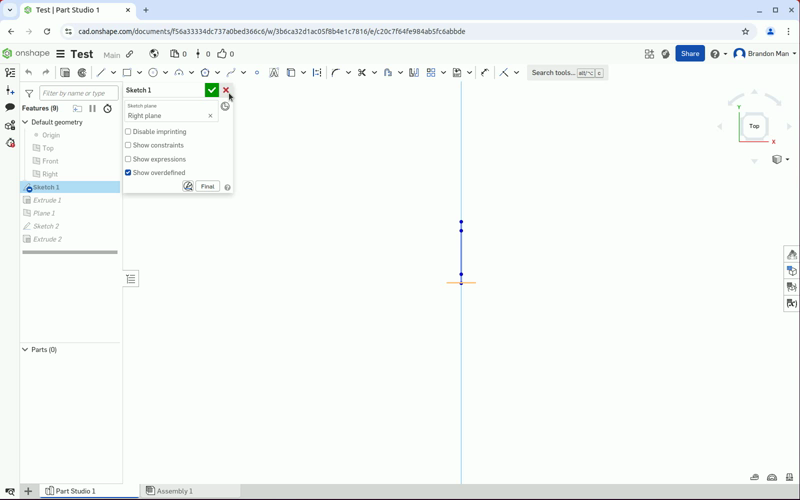
click(229, 92)
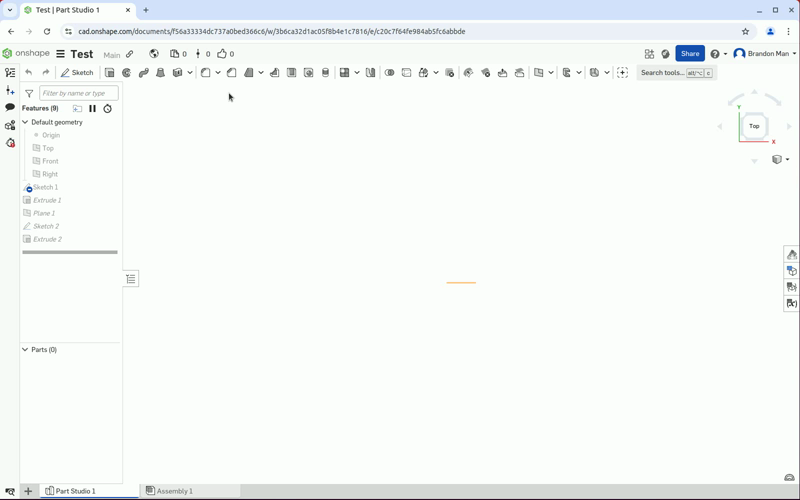
key(shift+s)
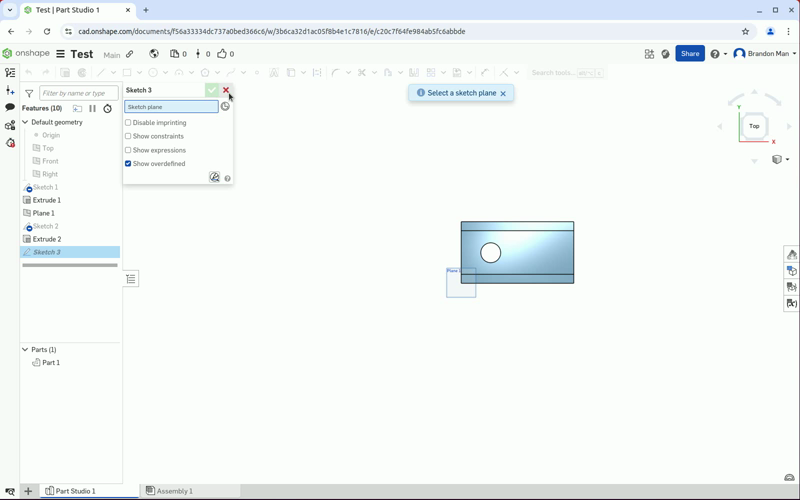
mouse_move(73, 215)
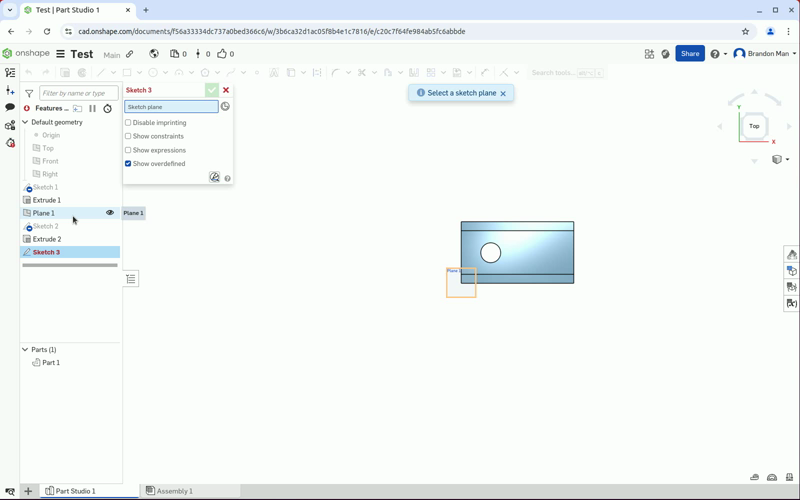
click(73, 215)
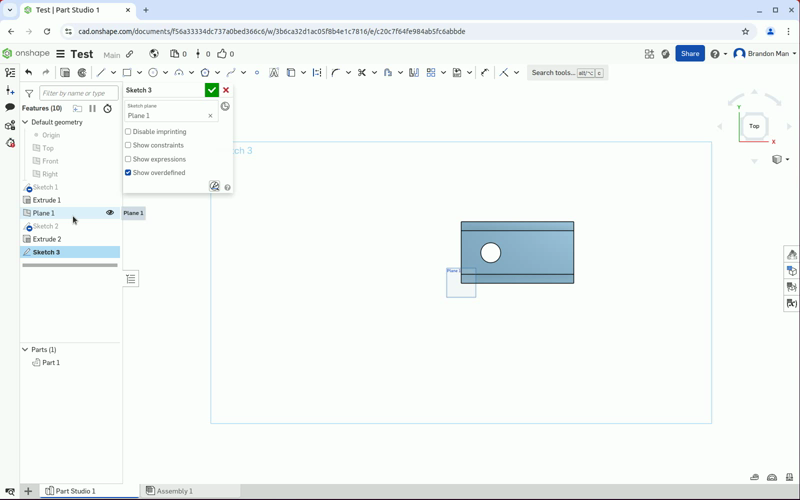
mouse_move(73, 352)
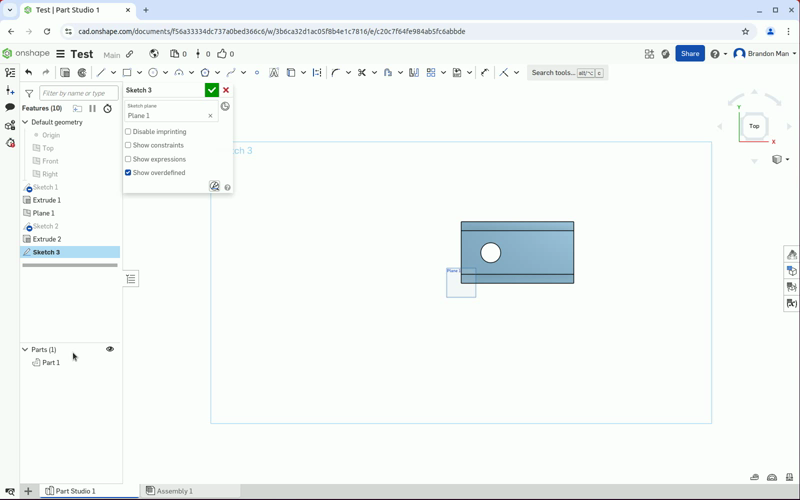
key(y)
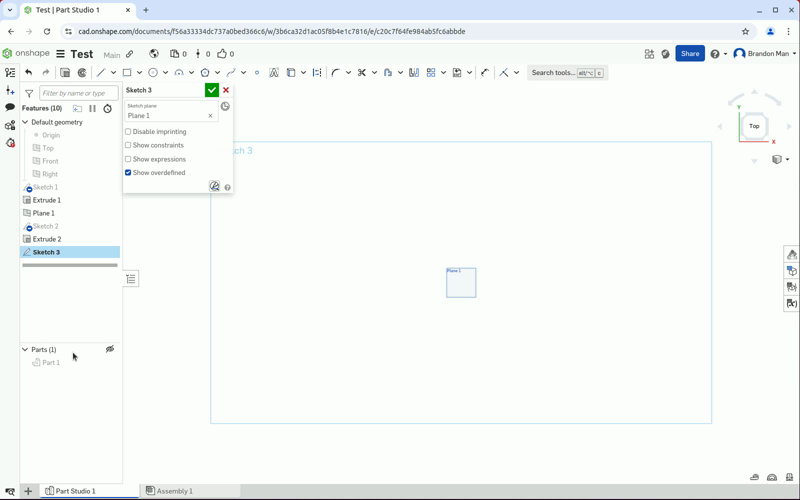
key(c)
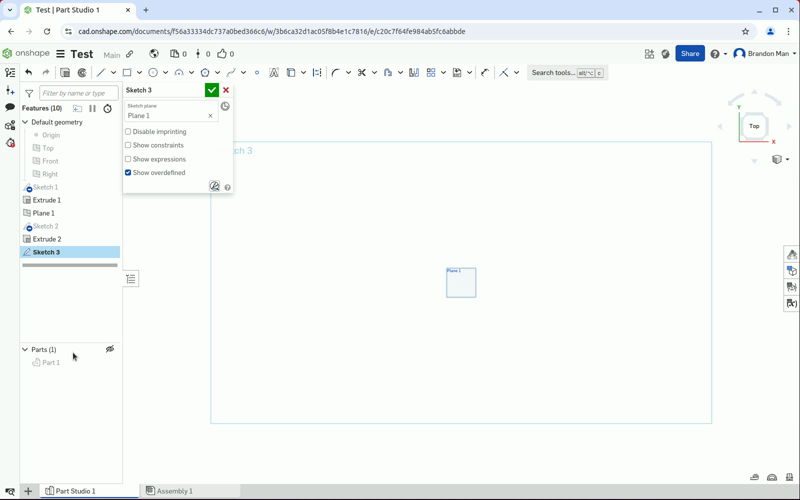
key_down(shift)
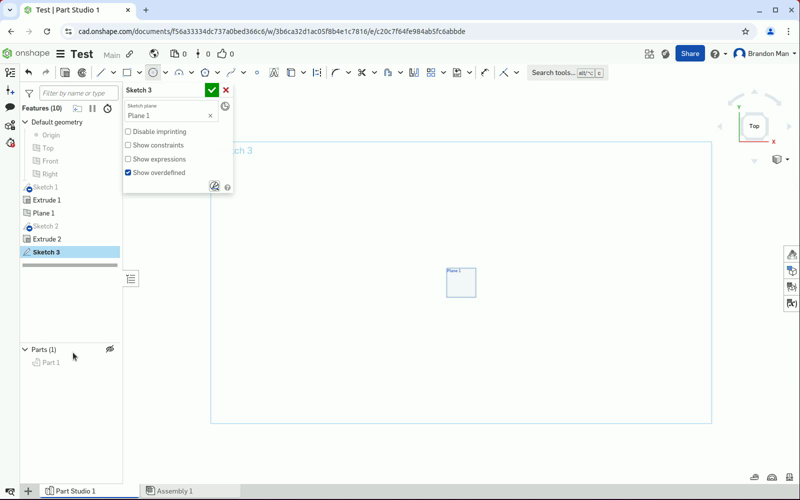
mouse_move(546, 252)
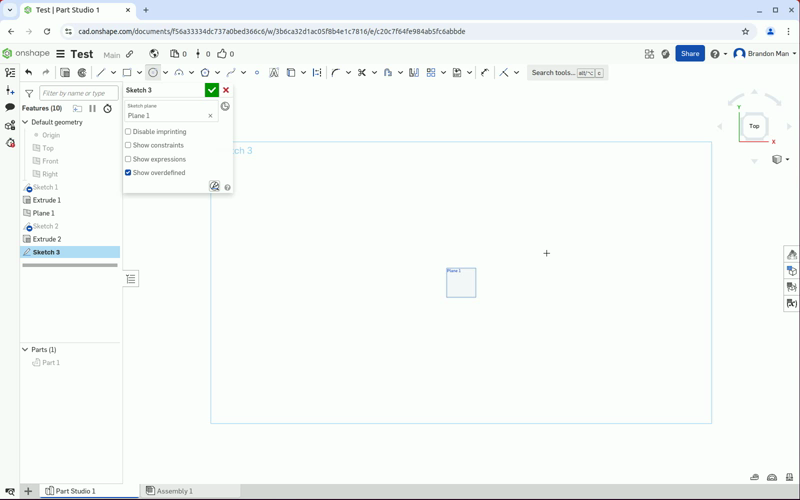
click(546, 252)
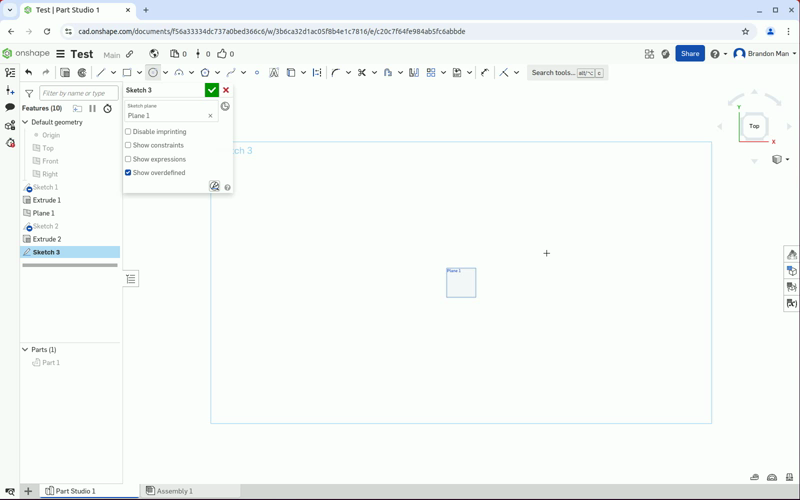
key_up(shift)
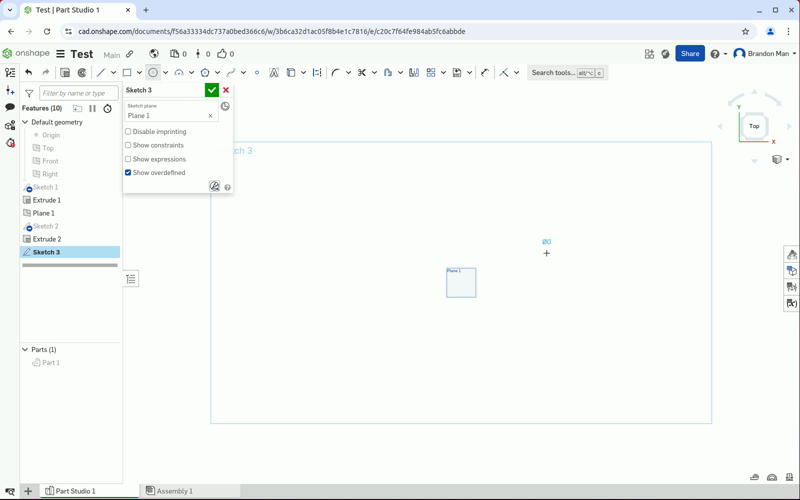
mouse_move(556, 252)
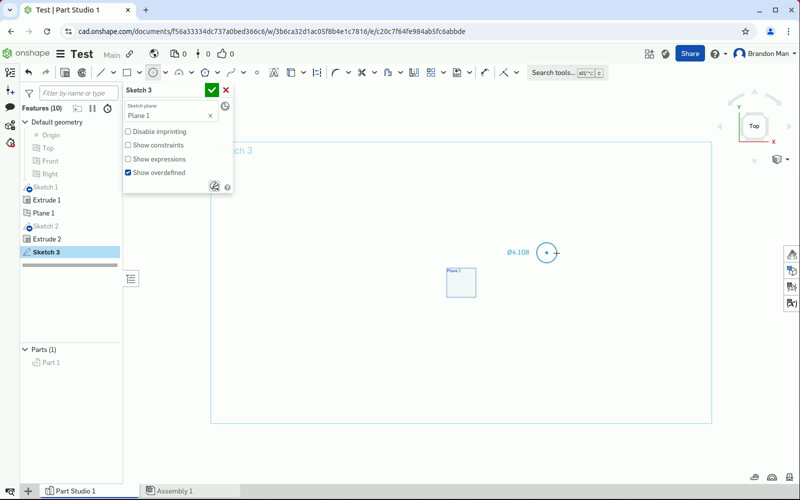
click(556, 252)
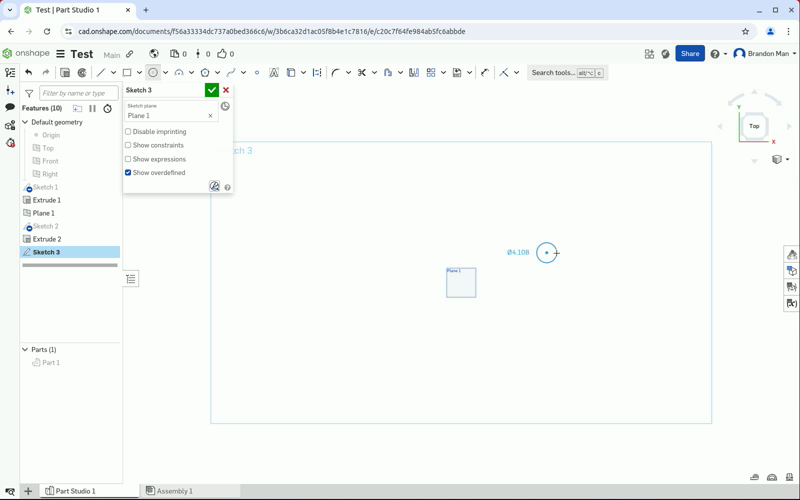
key(esc)
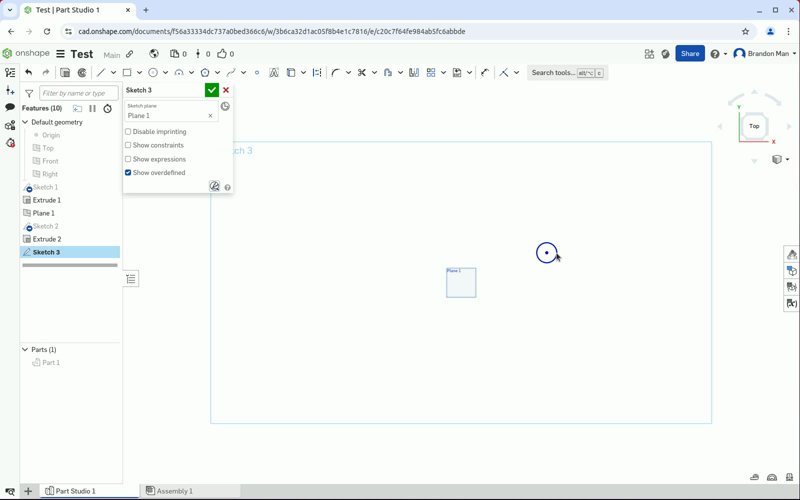
mouse_move(548, 248)
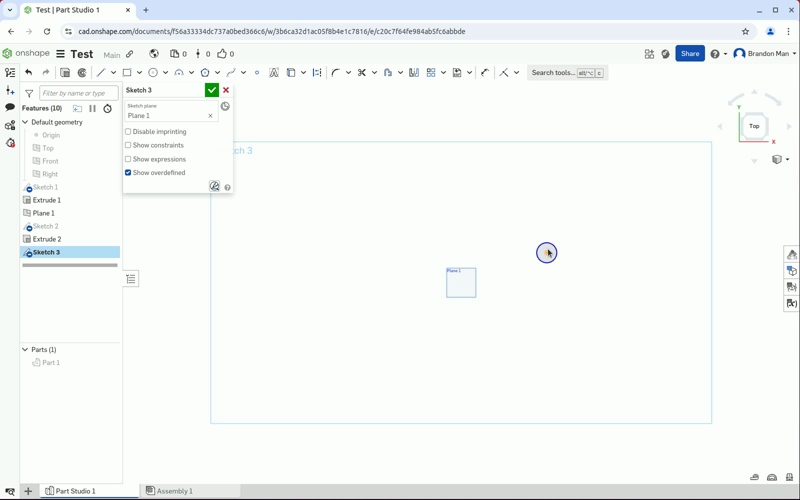
scroll(6)
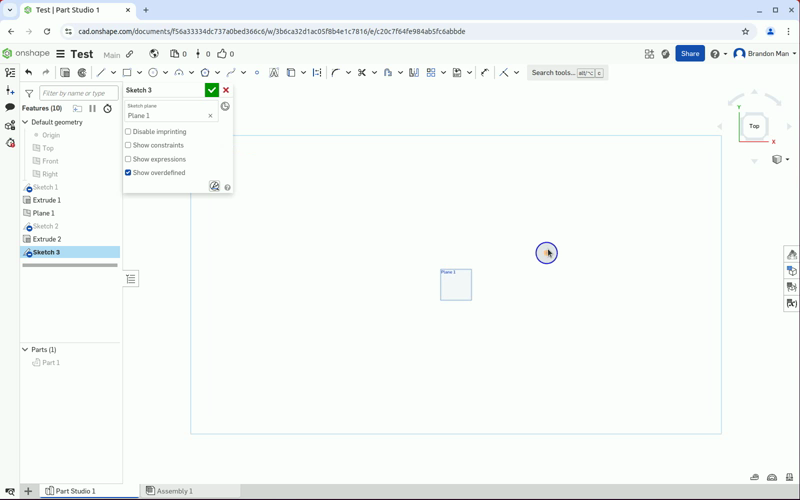
scroll(6)
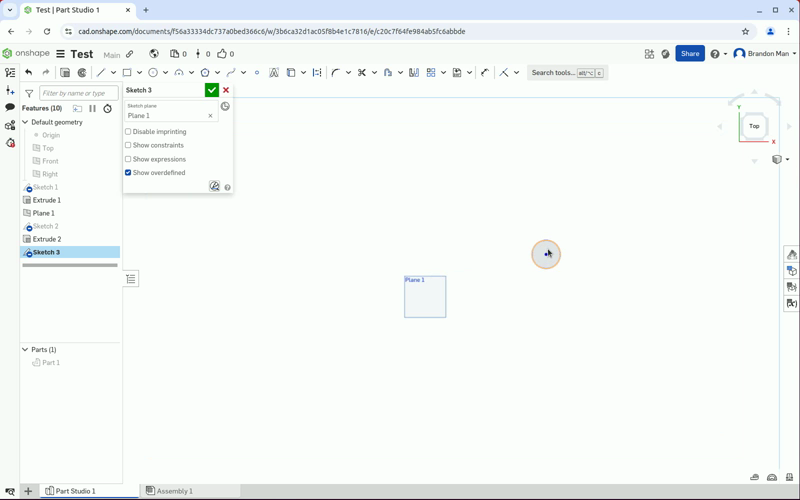
scroll(6)
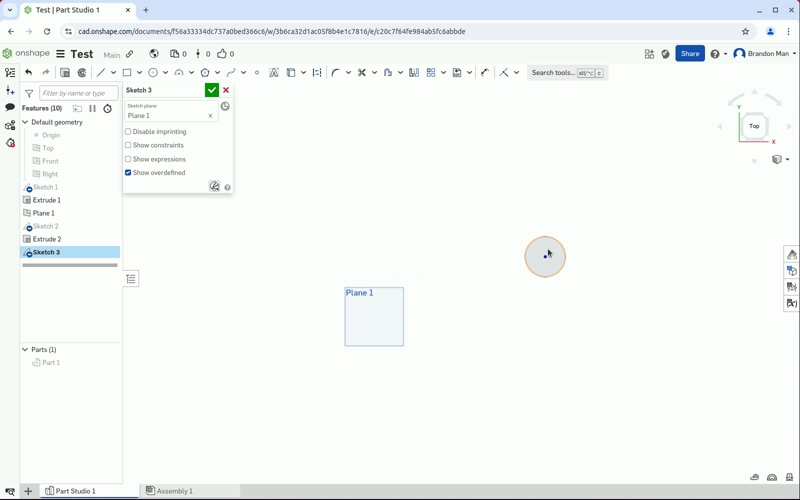
scroll(6)
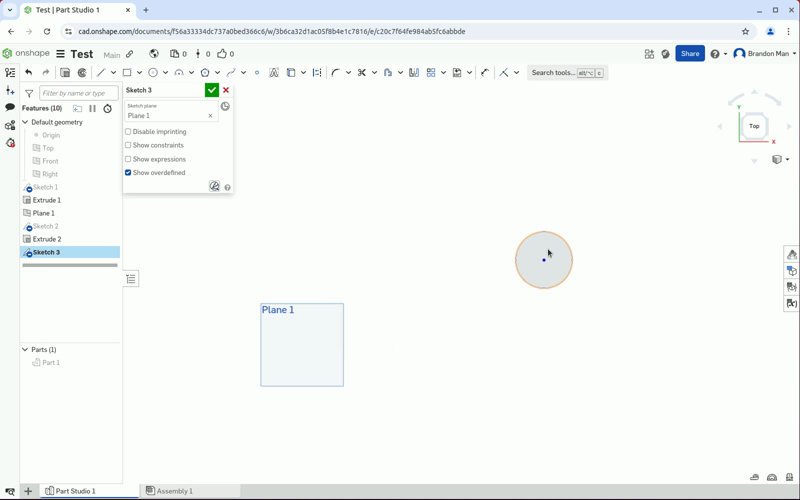
scroll(6)
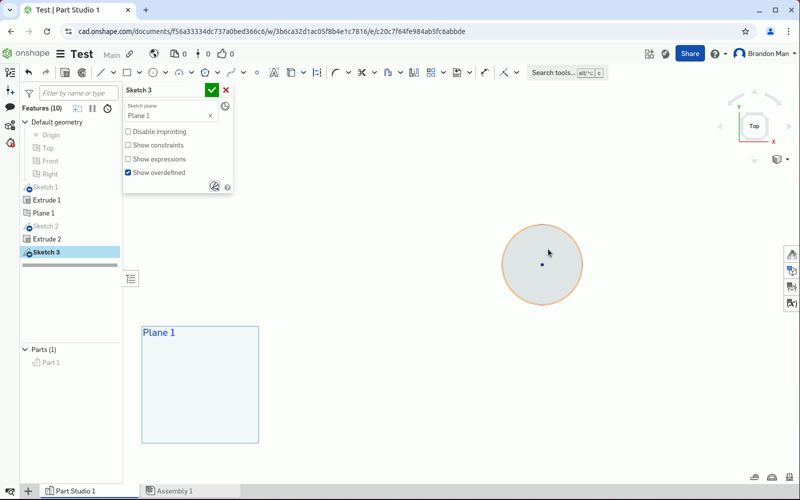
scroll(6)
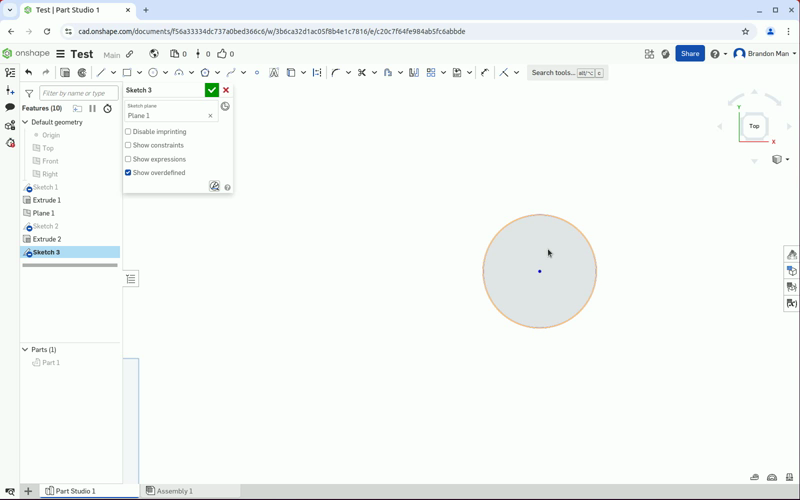
scroll(6)
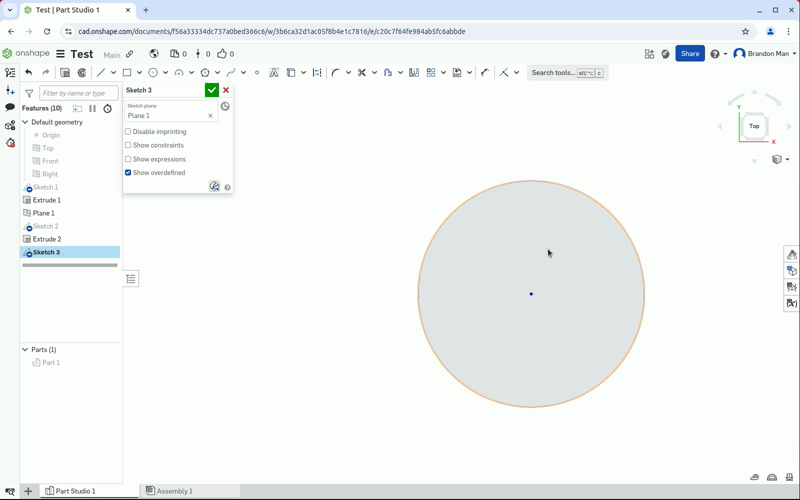
click(548, 248)
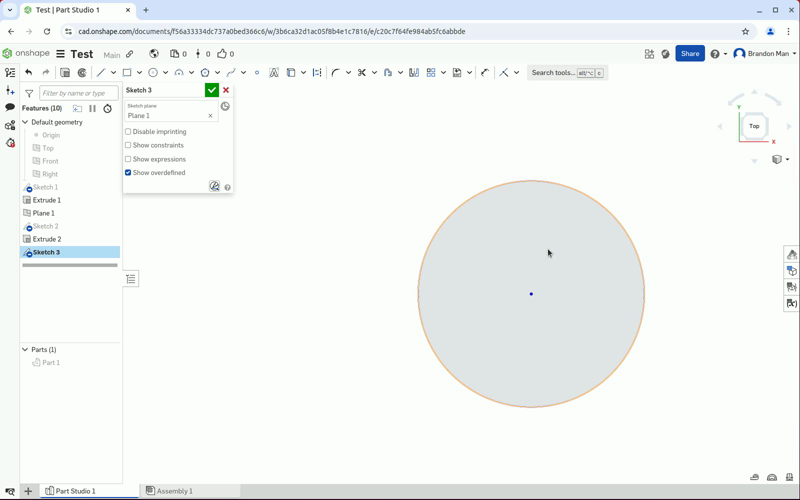
scroll(-6)
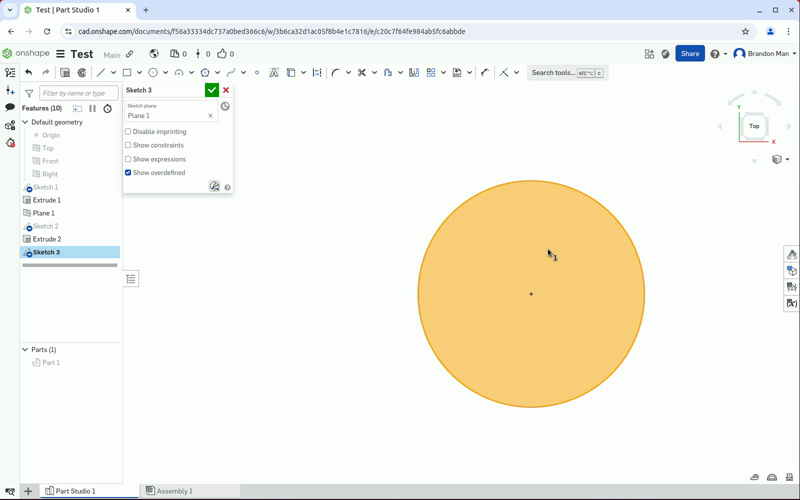
scroll(-6)
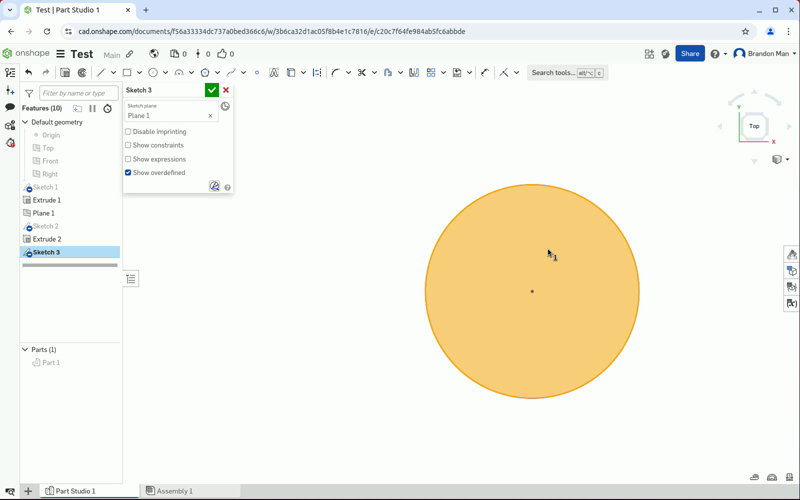
scroll(-6)
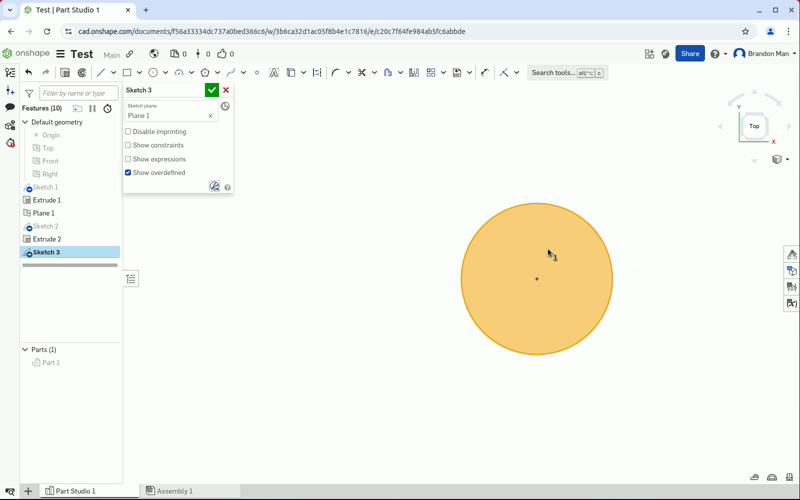
scroll(-6)
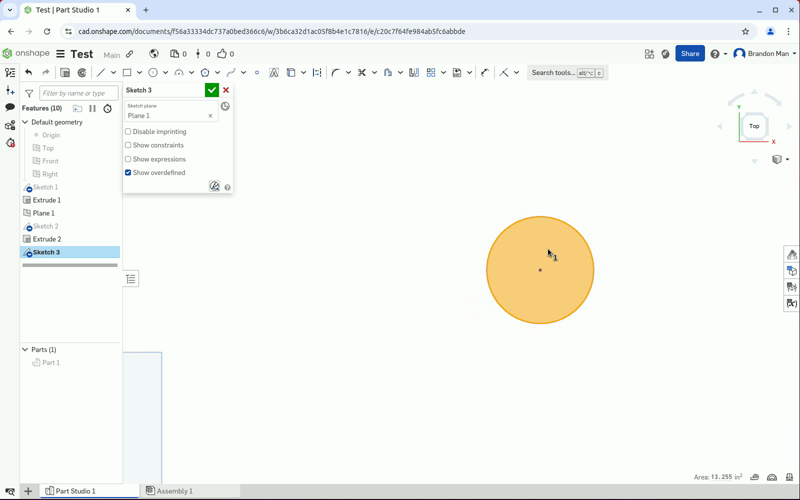
scroll(-6)
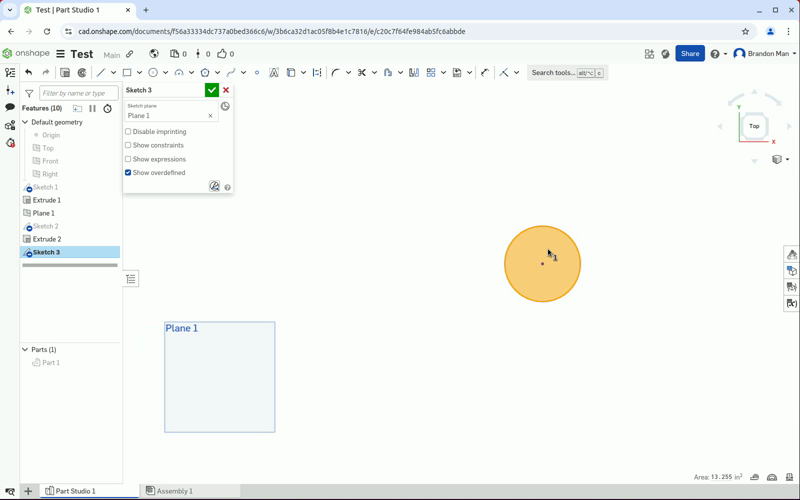
scroll(-6)
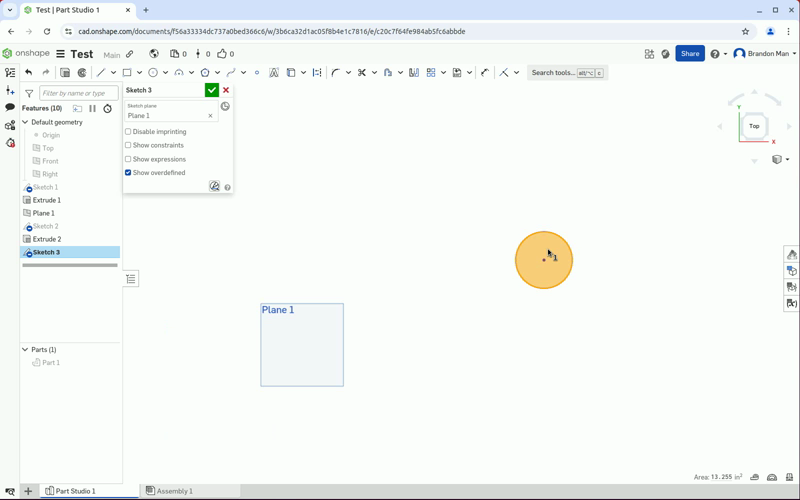
scroll(-6)
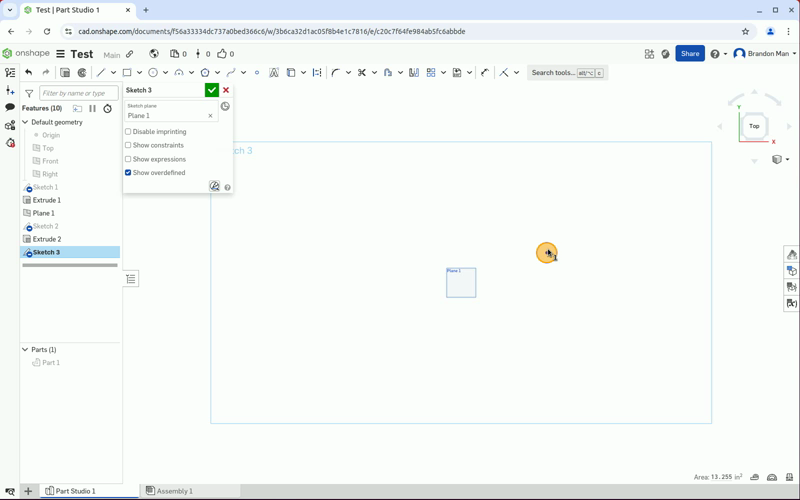
mouse_move(73, 352)
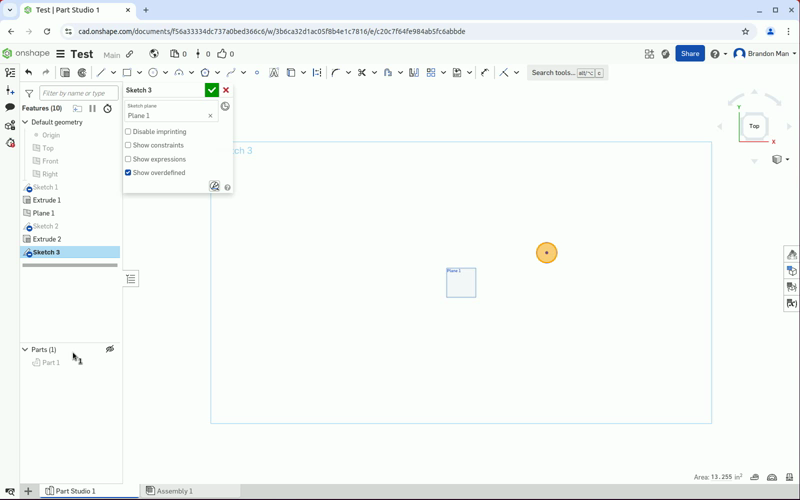
key(shift+y)
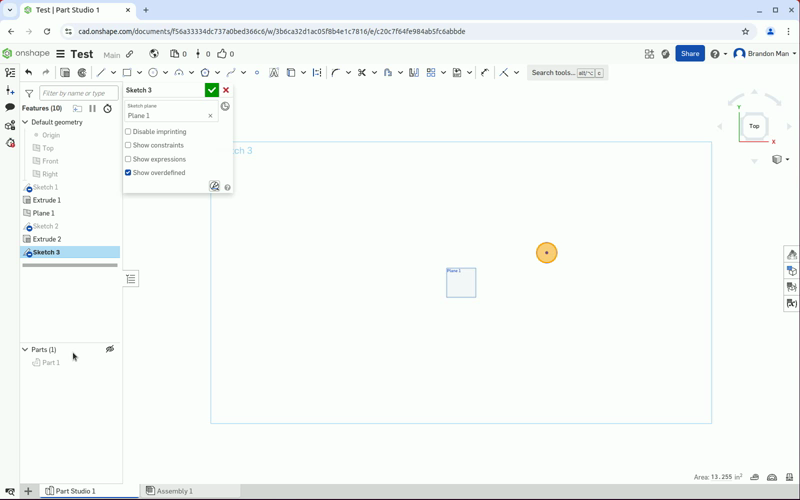
key(shift+e)
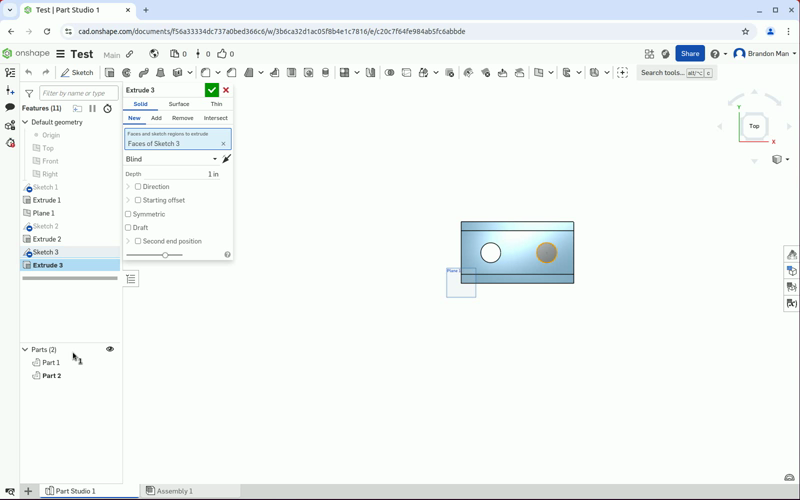
mouse_move(143, 106)
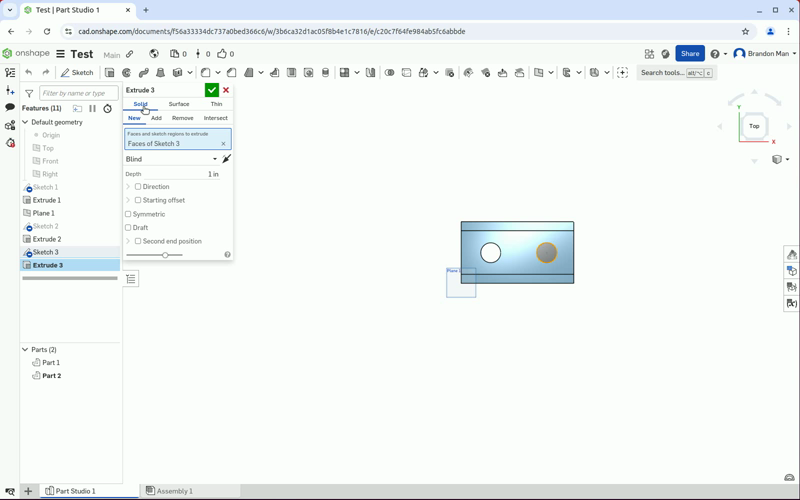
click(143, 106)
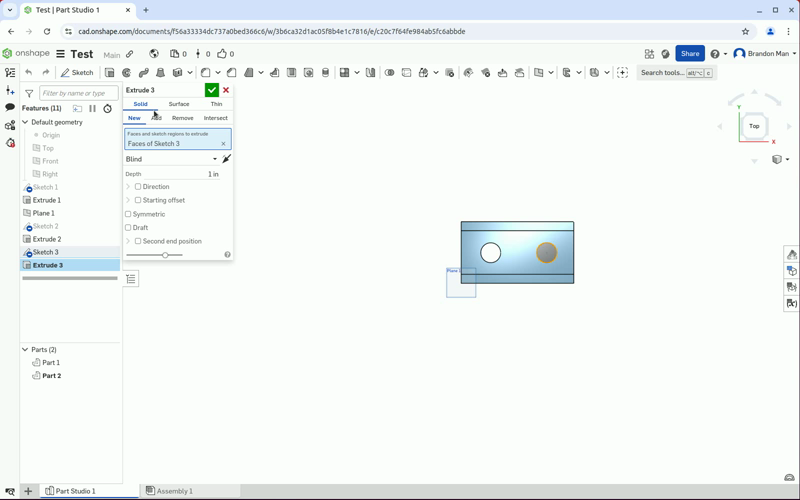
mouse_move(186, 120)
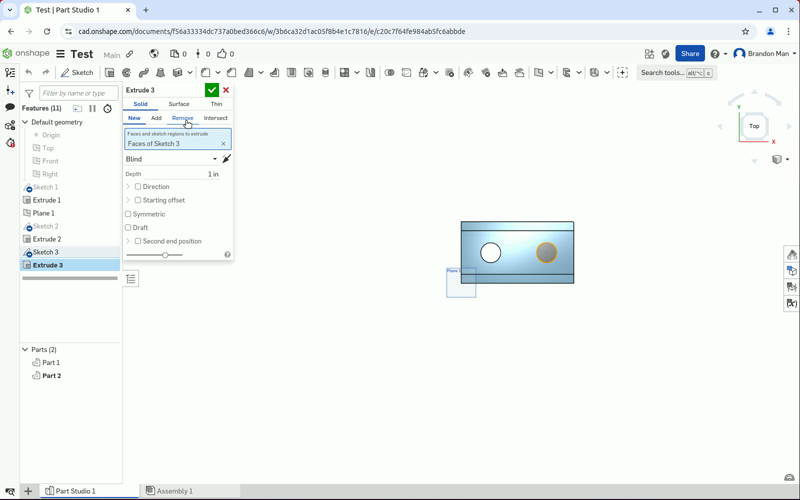
click(186, 120)
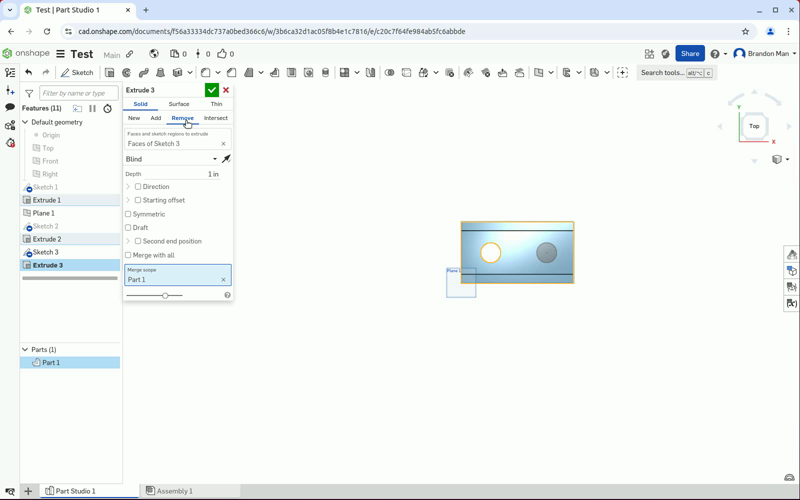
key(tab, 4)
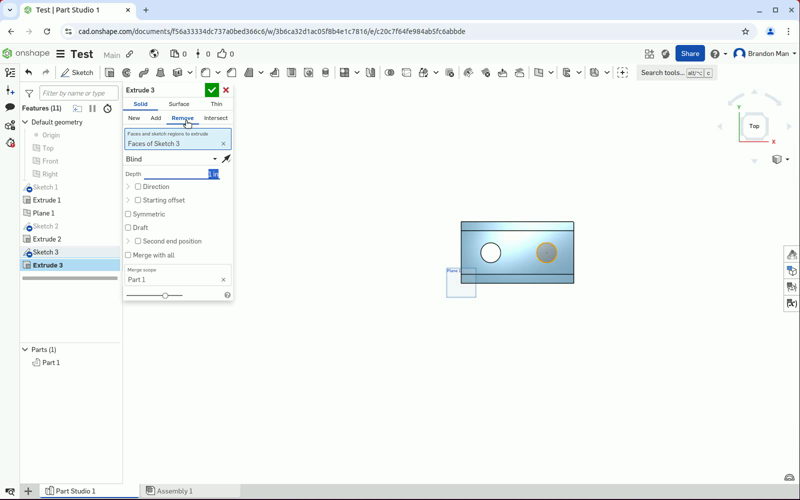
text(30.811)
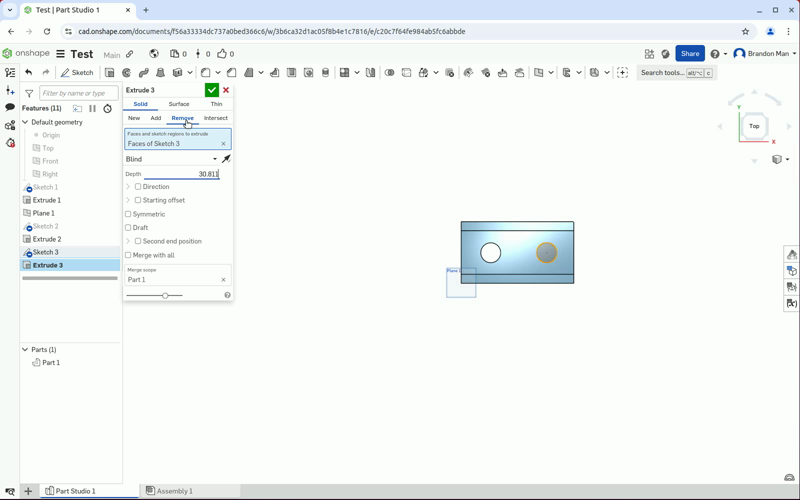
key(tab, 6)
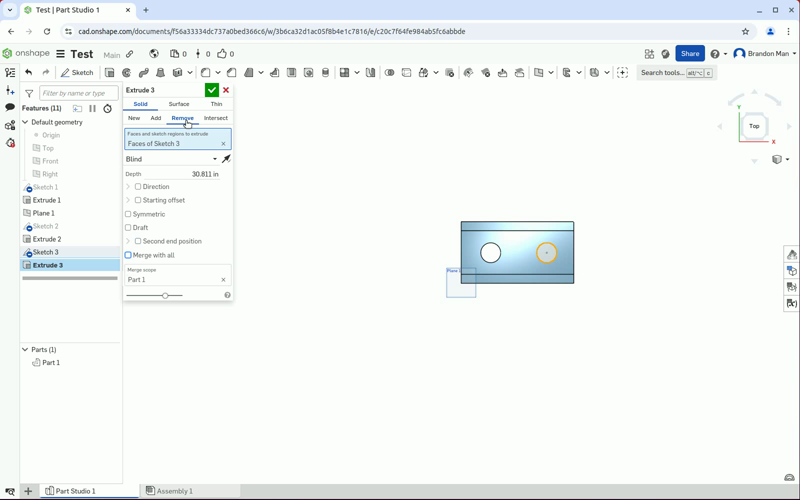
key(space)
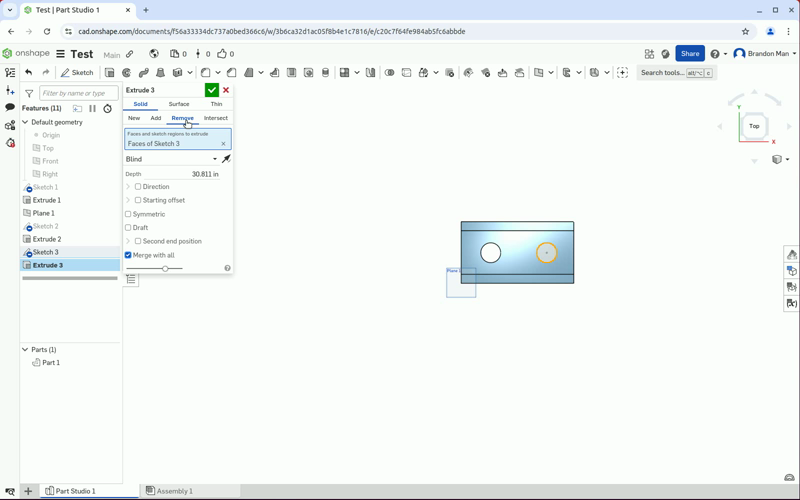
key(enter)
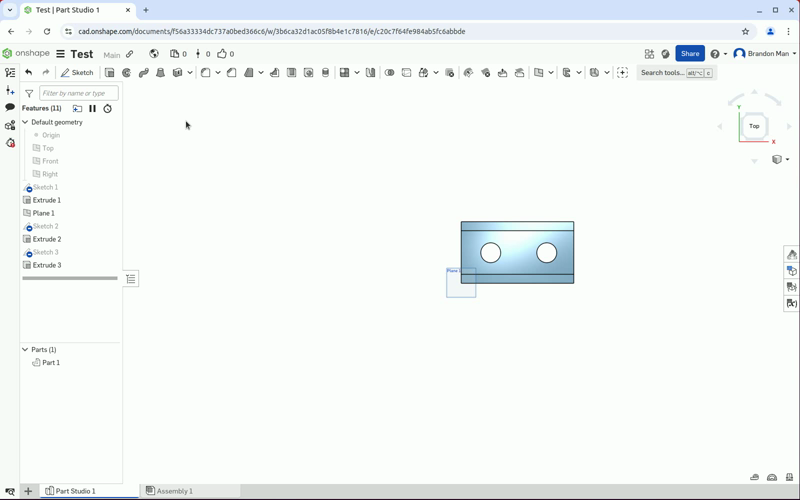
key(shift+h)
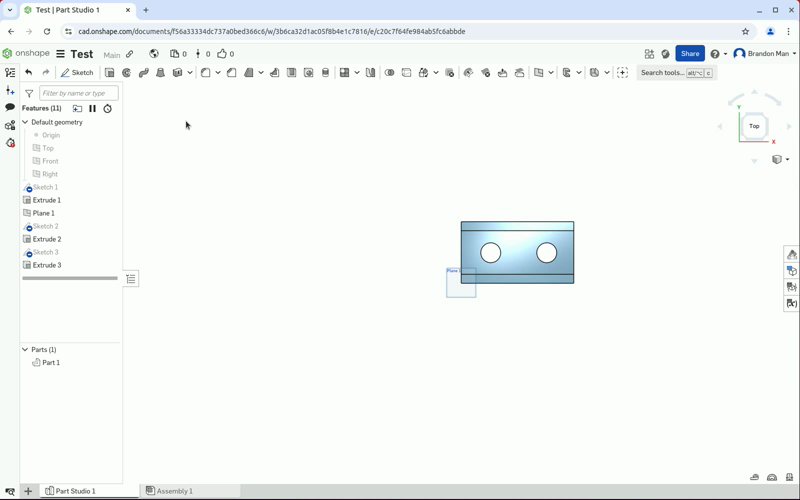
key(shift+h)
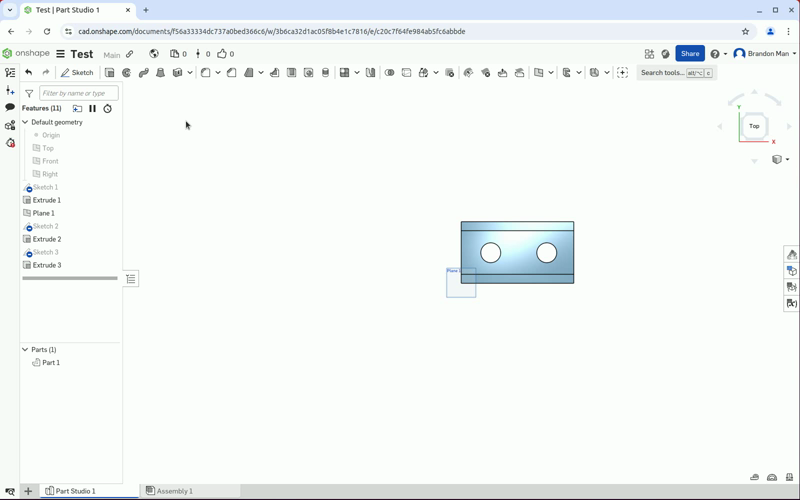
mouse_move(73, 189)
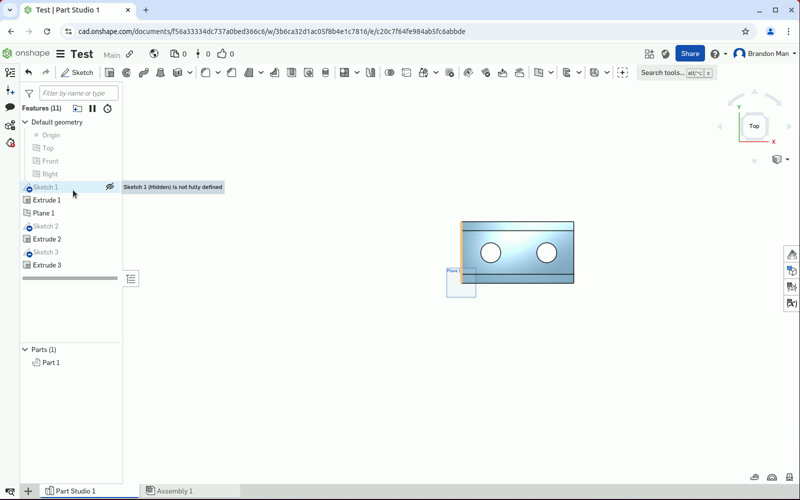
click(73, 189)
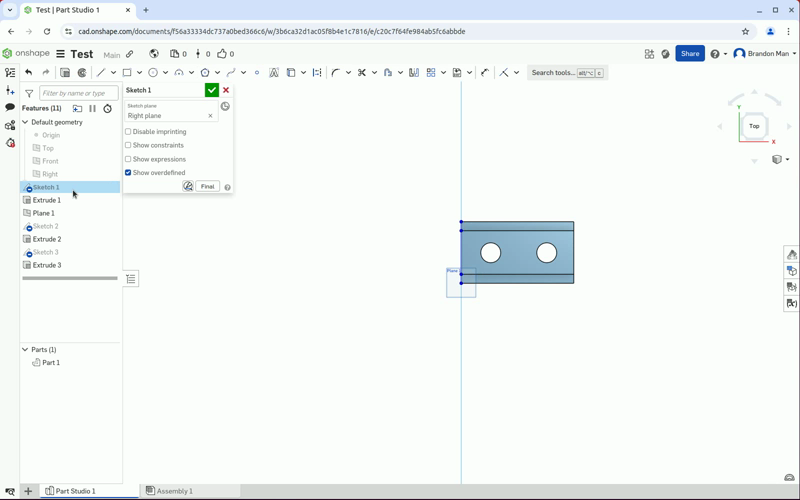
mouse_move(229, 92)
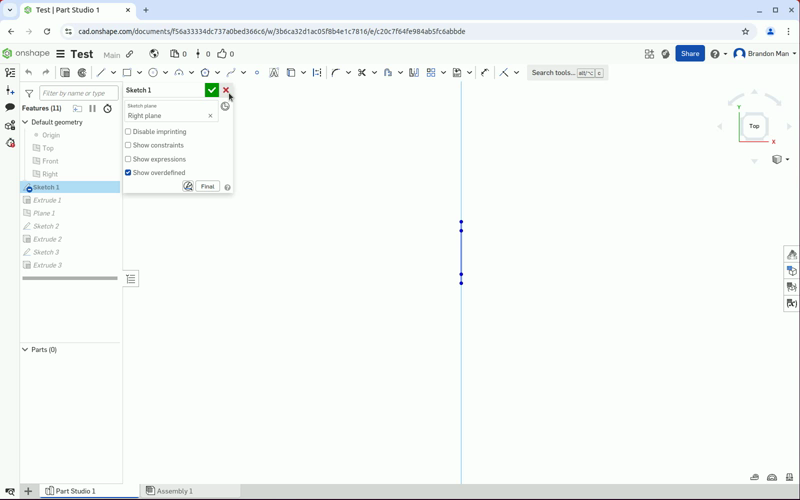
click(229, 92)
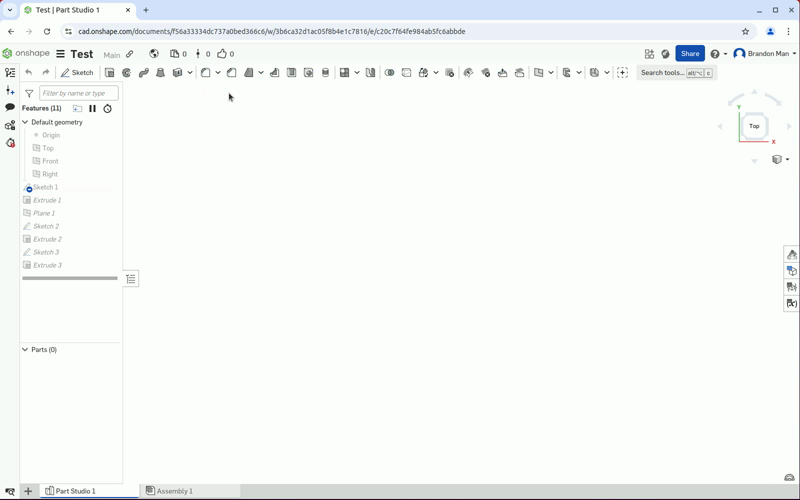
mouse_move(73, 352)
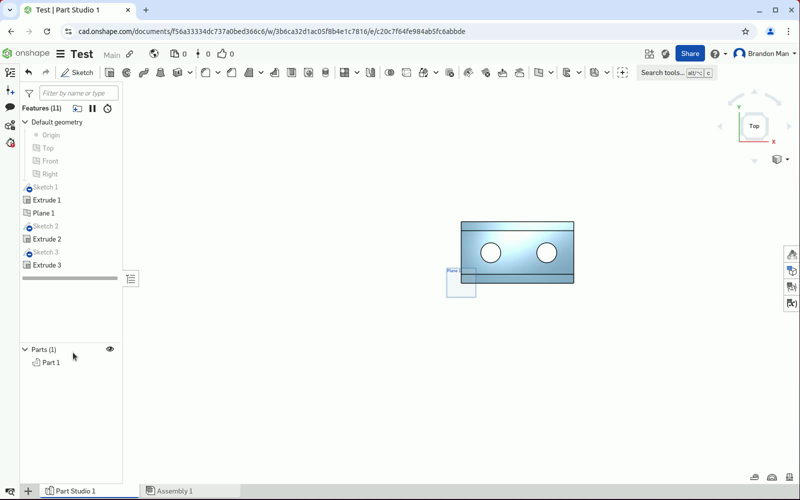
key(y)
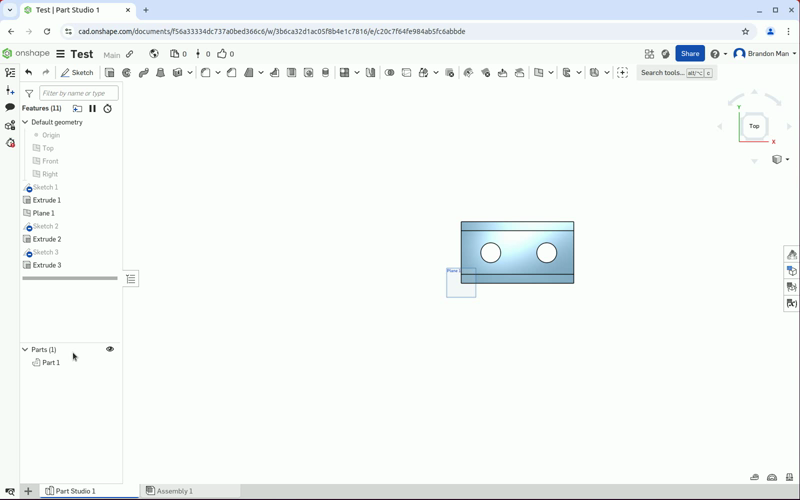
key(shift+p)
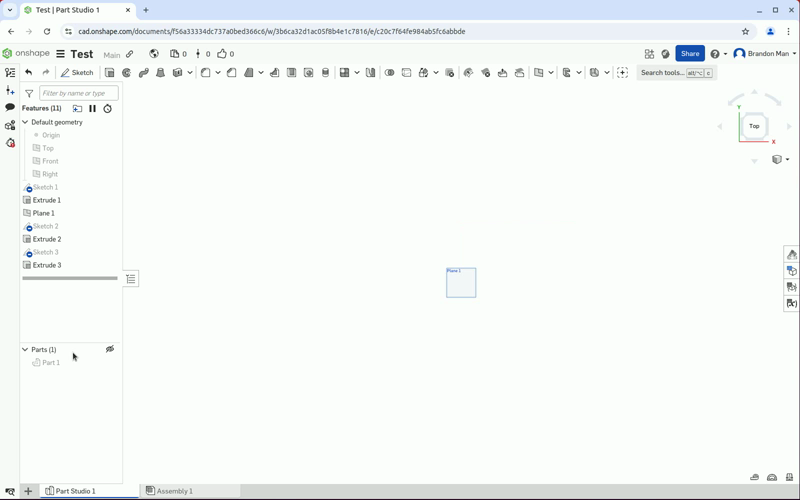
key(space)
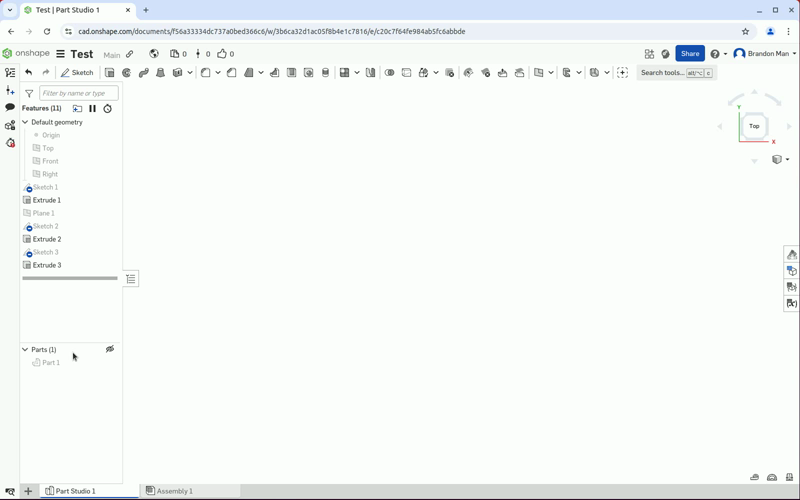
key_down(shift)
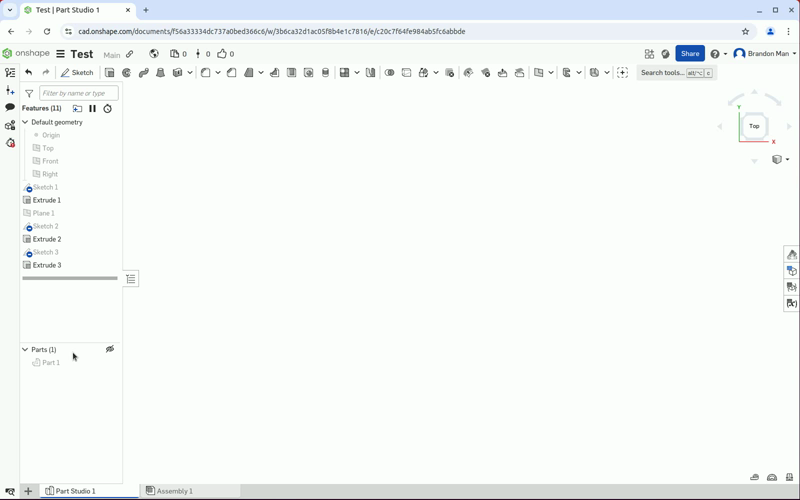
key(up)
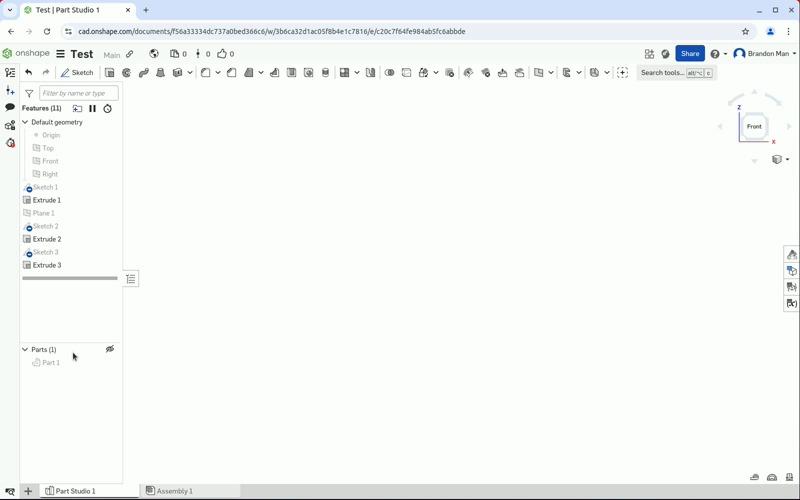
key_up(shift)
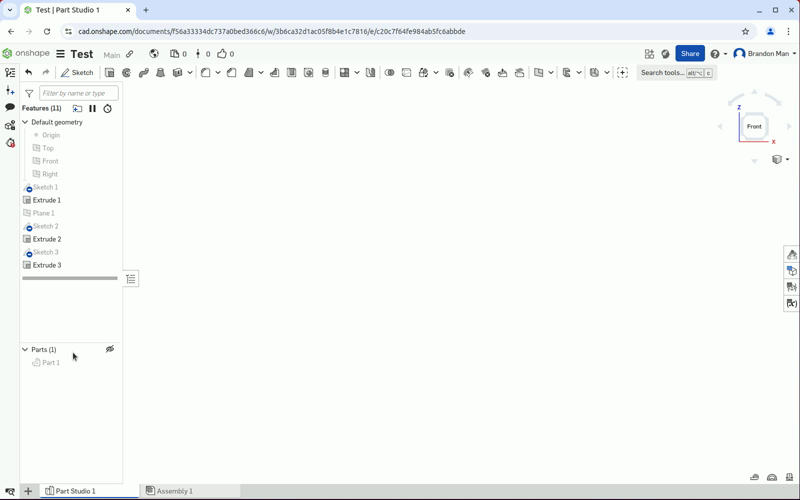
key(space)
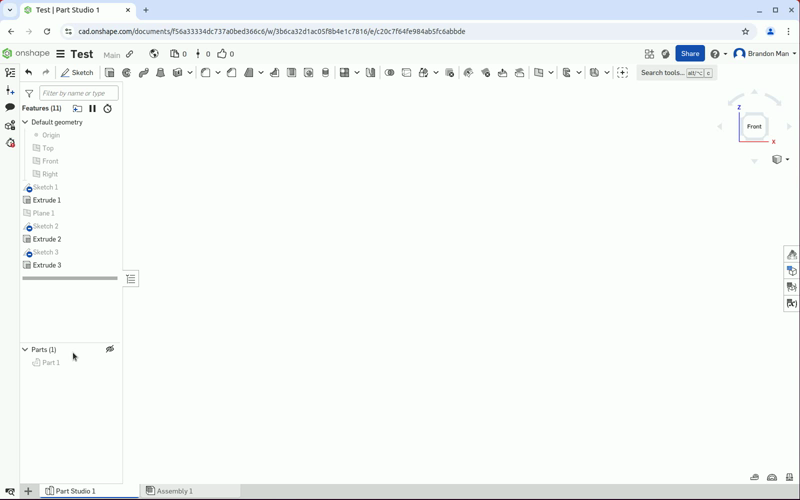
key_down(shift)
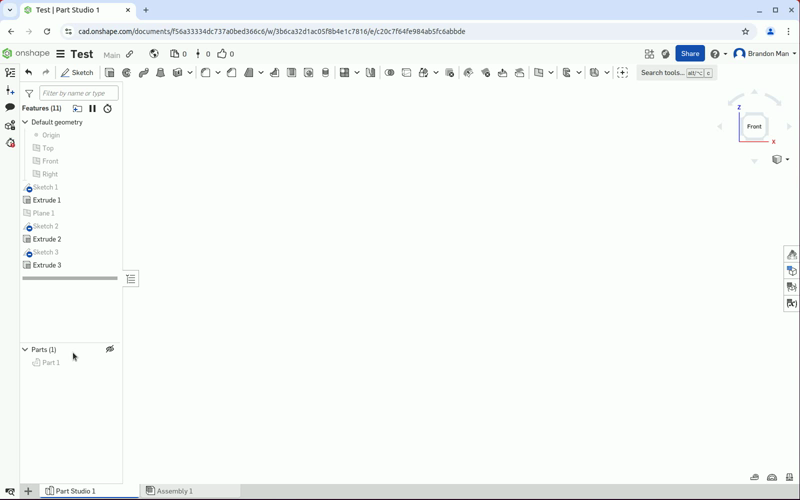
key(left)
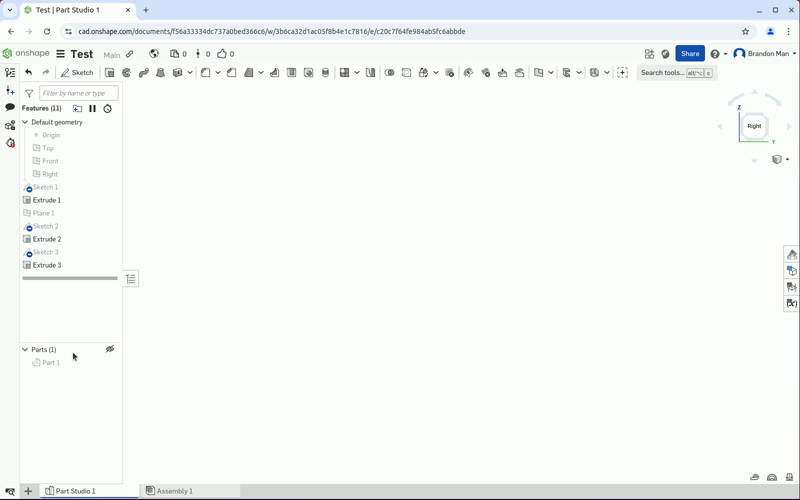
key_up(shift)
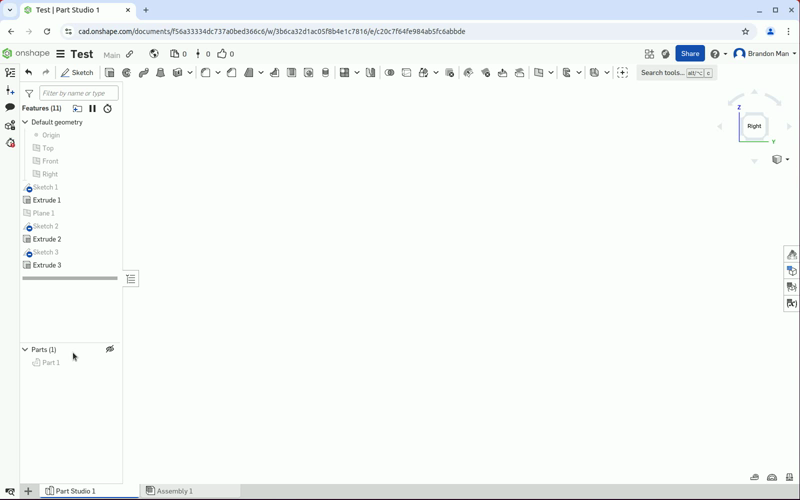
mouse_move(73, 352)
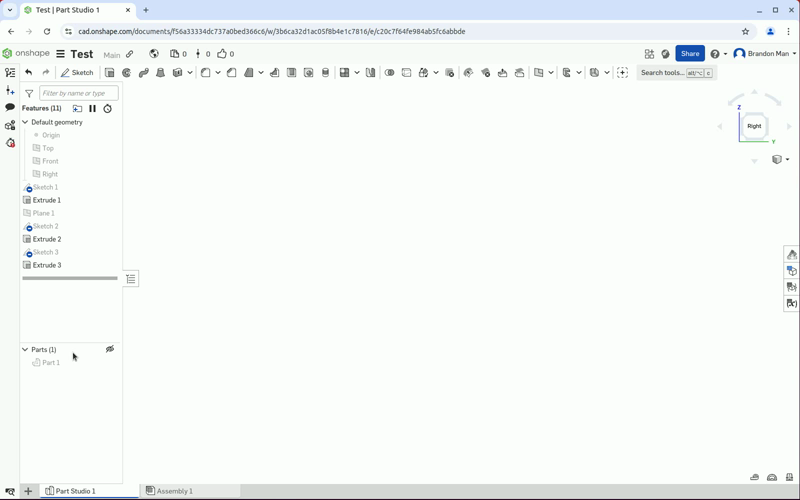
key(shift+y)
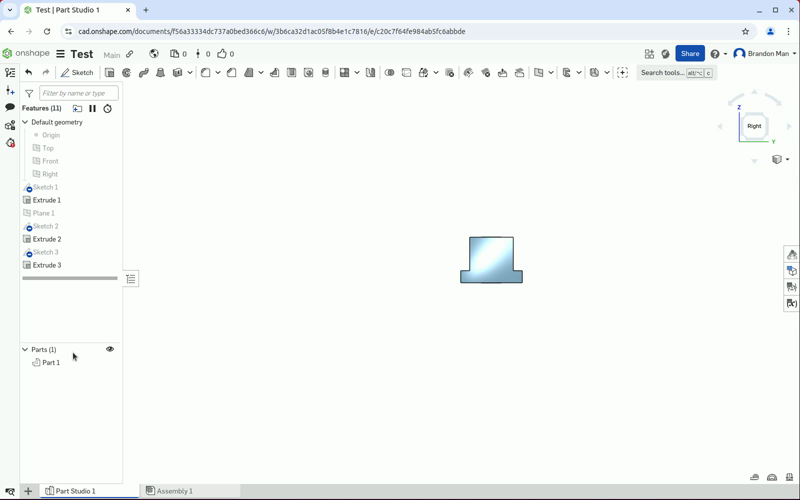
mouse_move(541, 75)
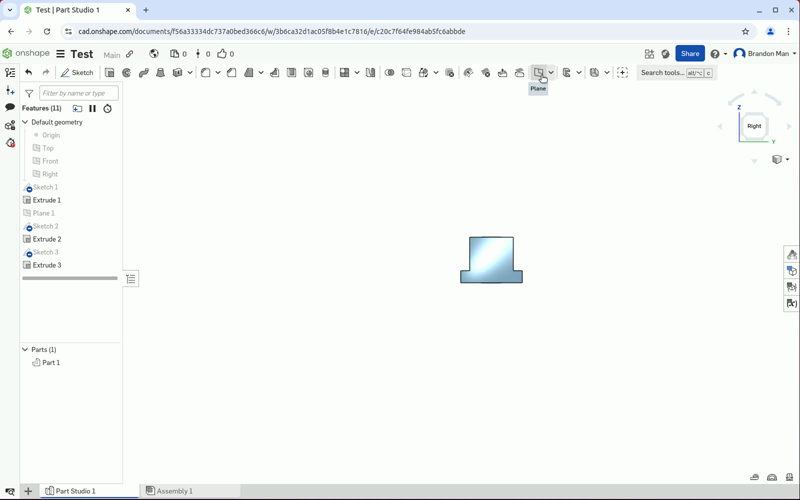
click(541, 75)
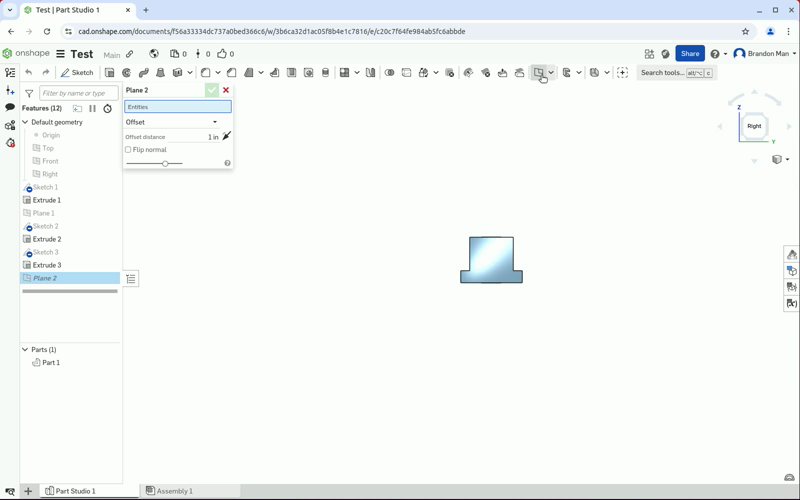
mouse_move(73, 176)
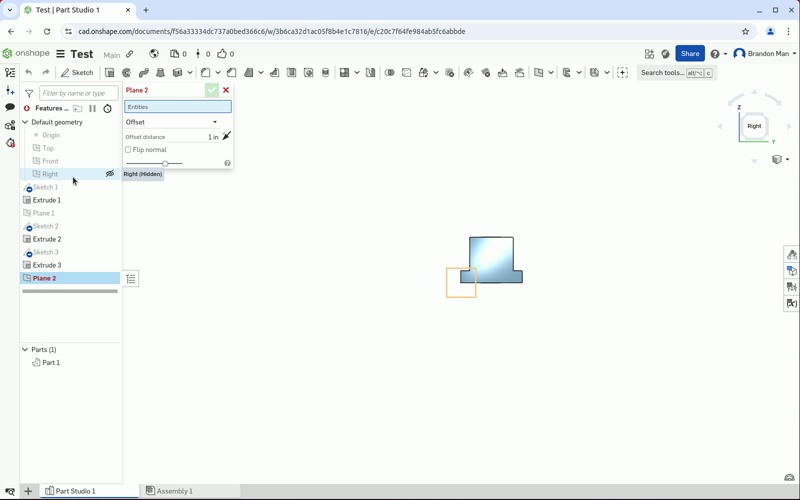
click(73, 176)
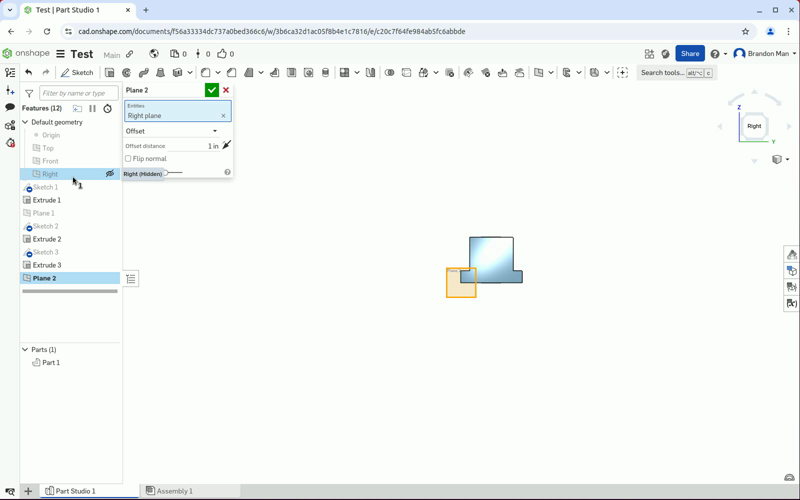
key(tab, 2)
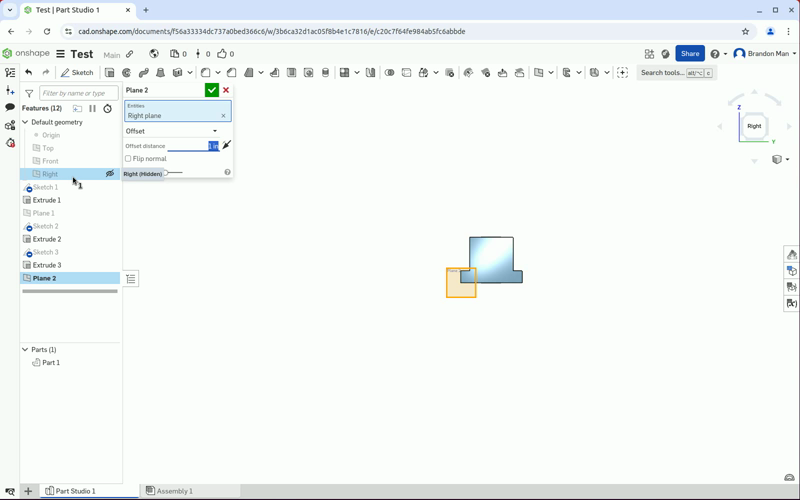
text(23.108)
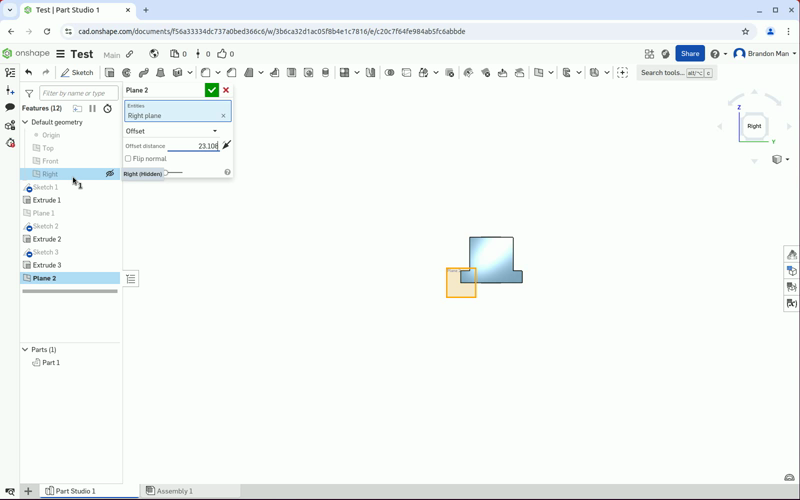
key(enter, 2)
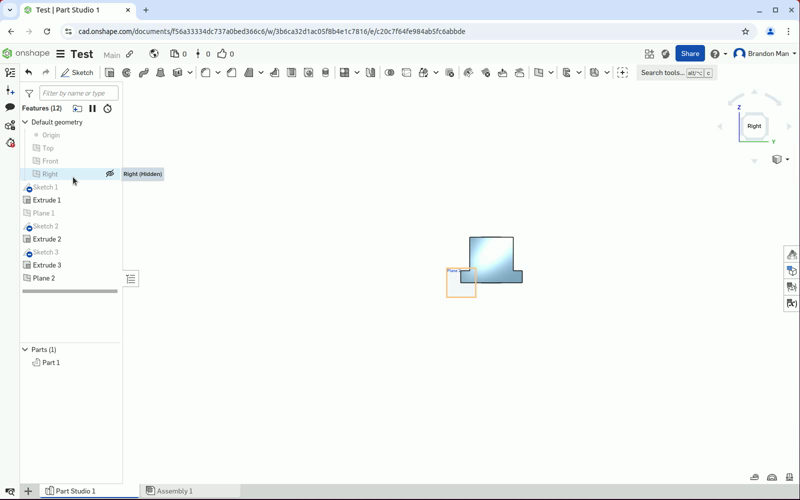
key(shift+s)
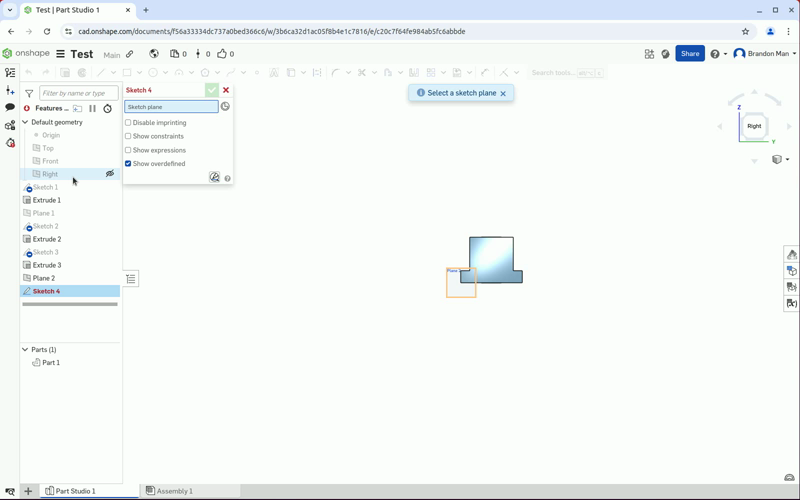
mouse_move(73, 280)
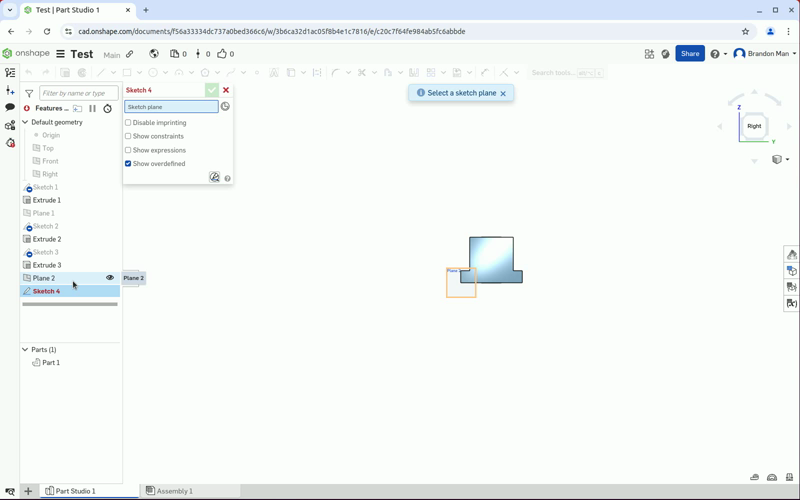
click(73, 280)
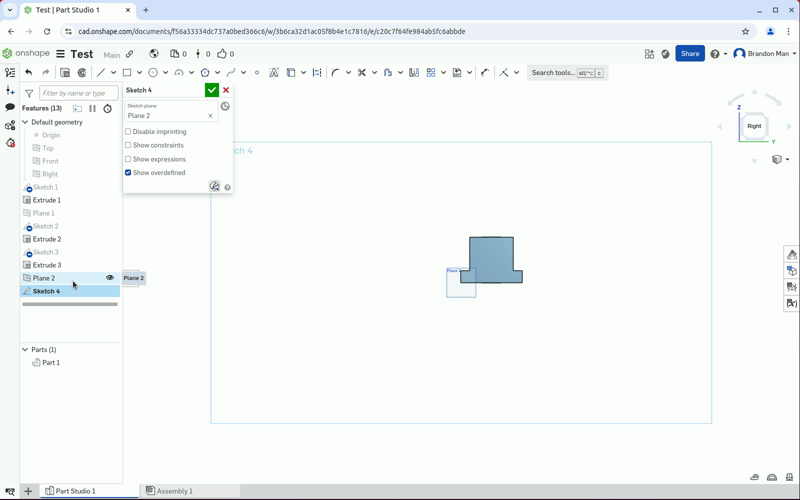
mouse_move(73, 352)
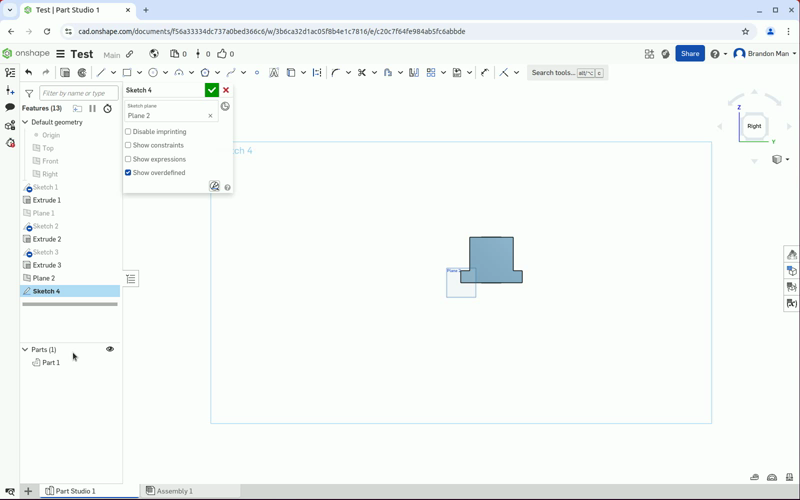
key(y)
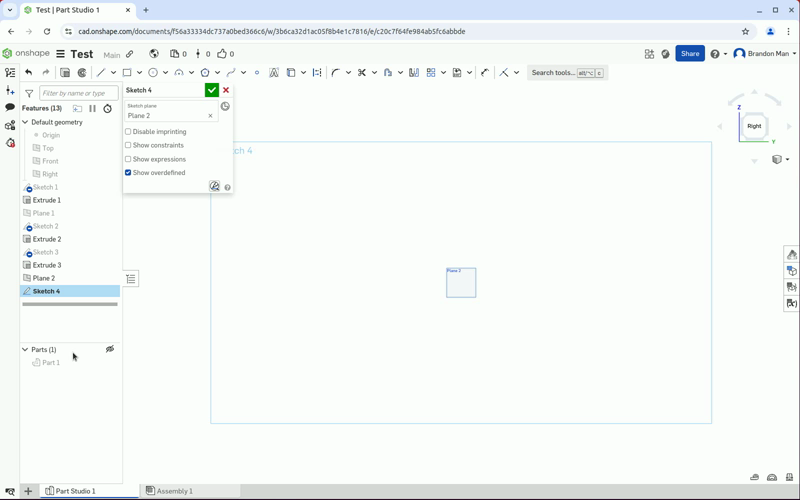
key(l)
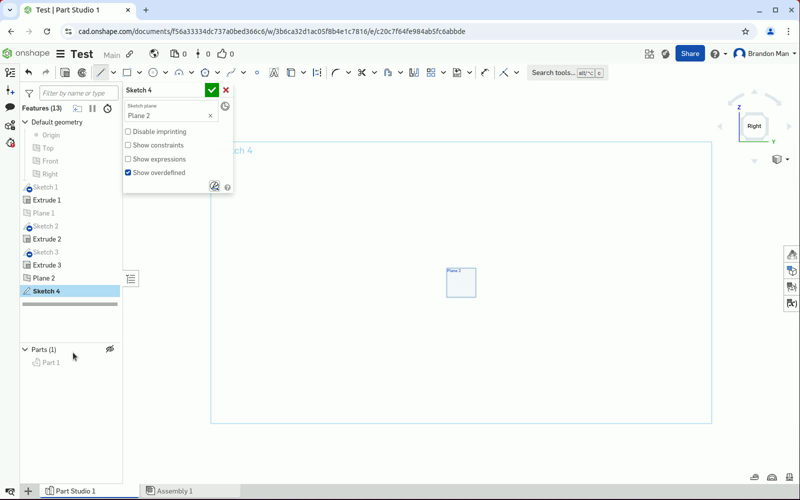
key_down(shift)
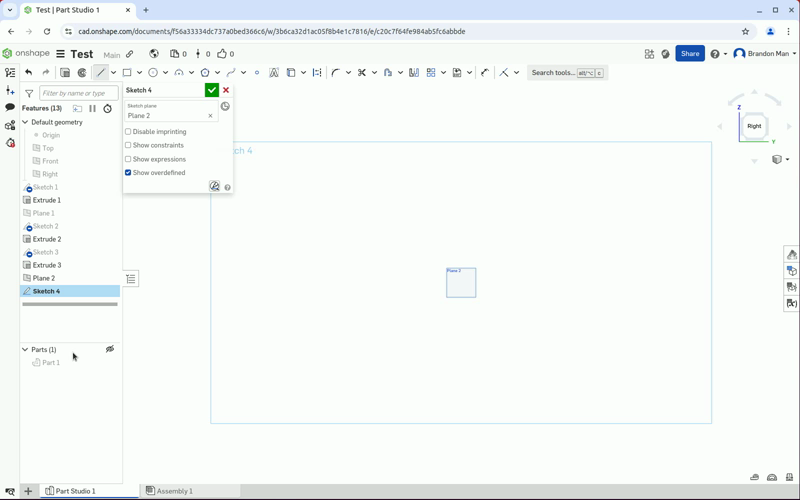
mouse_move(470, 258)
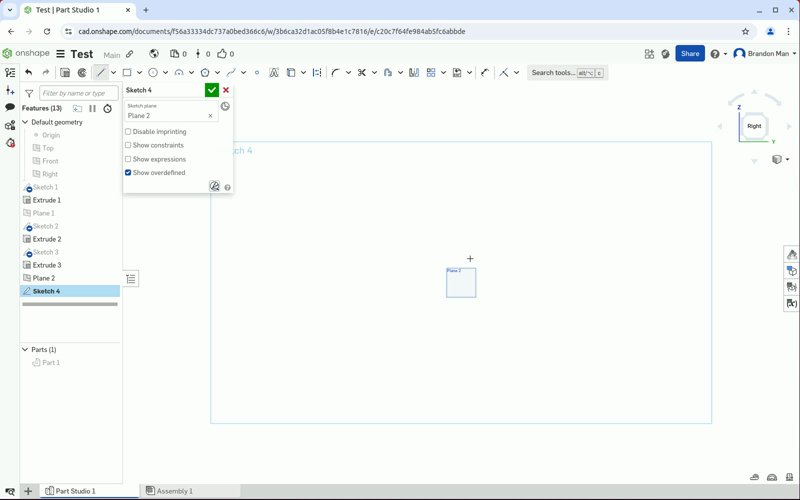
click(470, 258)
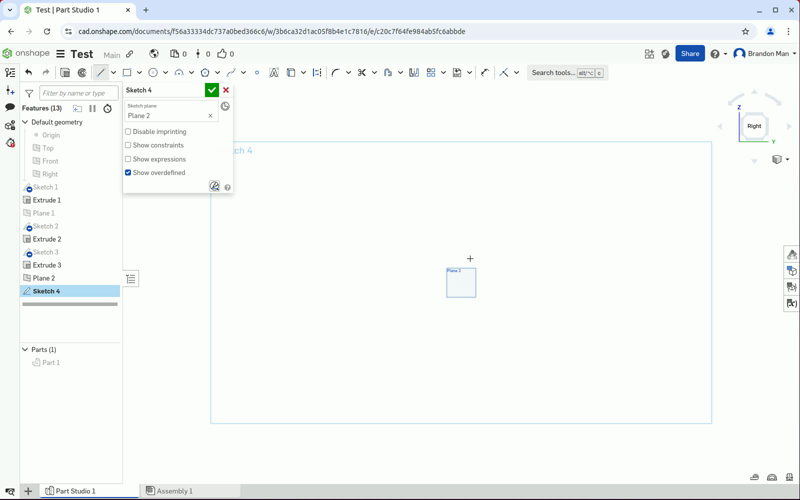
key_up(shift)
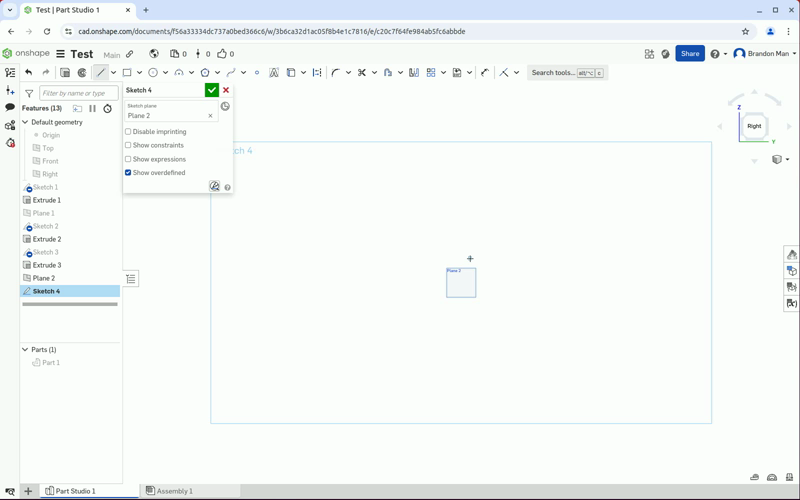
key_down(shift)
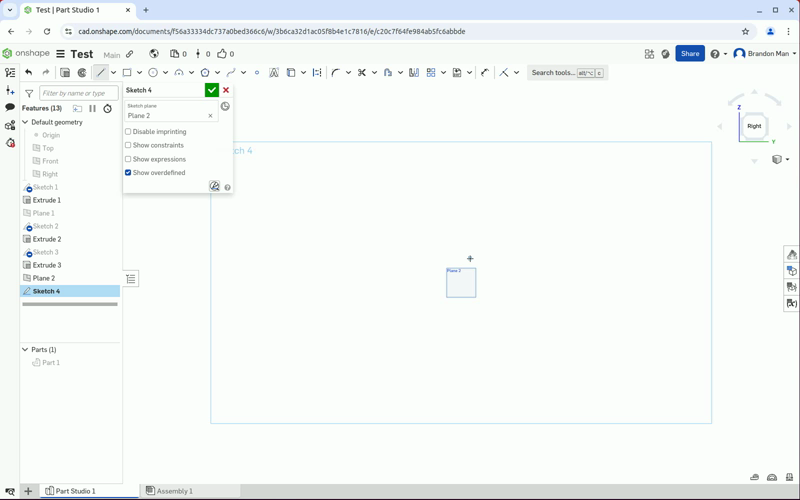
mouse_move(500, 258)
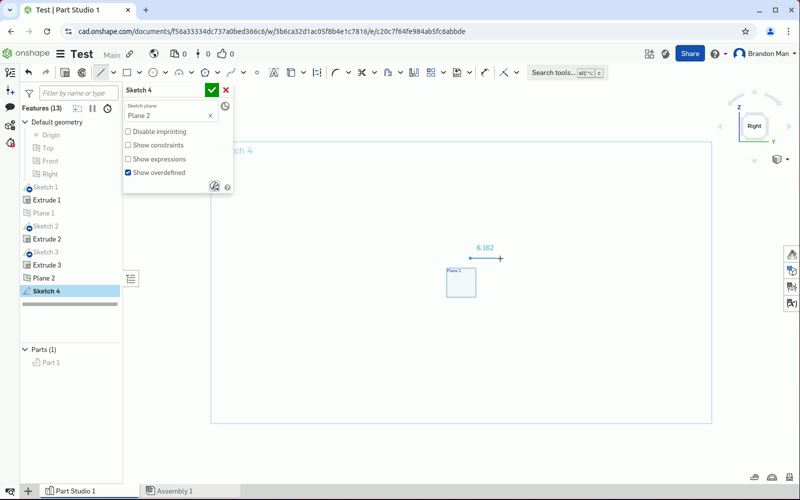
mouse_move(513, 258)
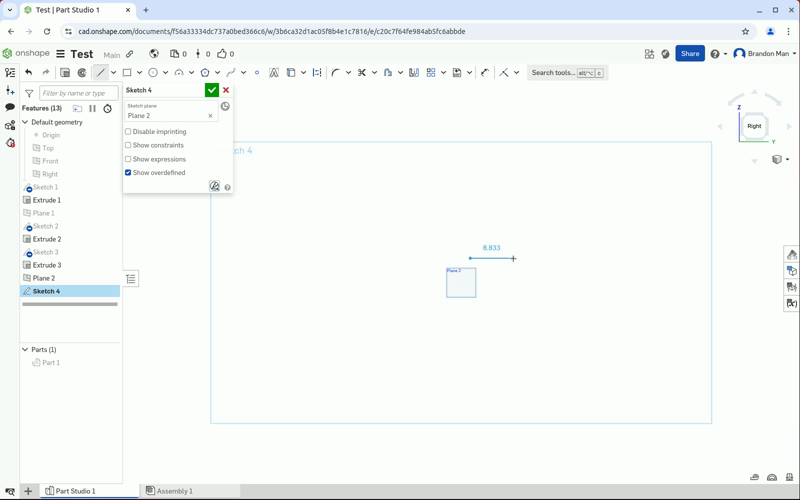
click(513, 258)
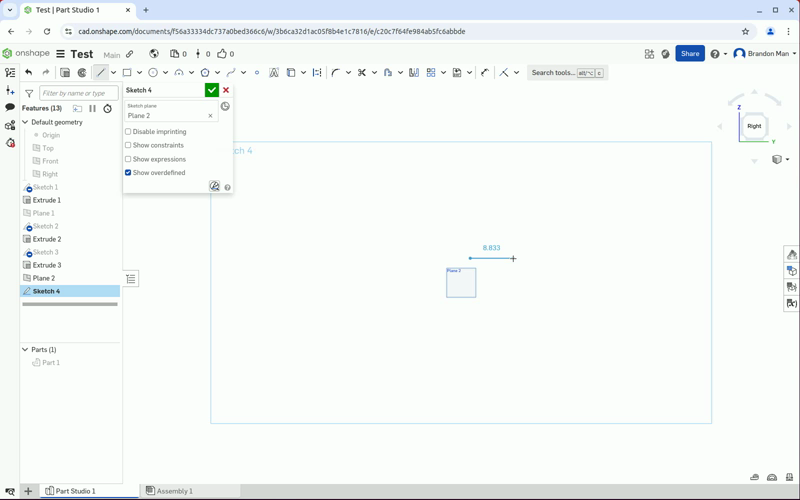
key_up(shift)
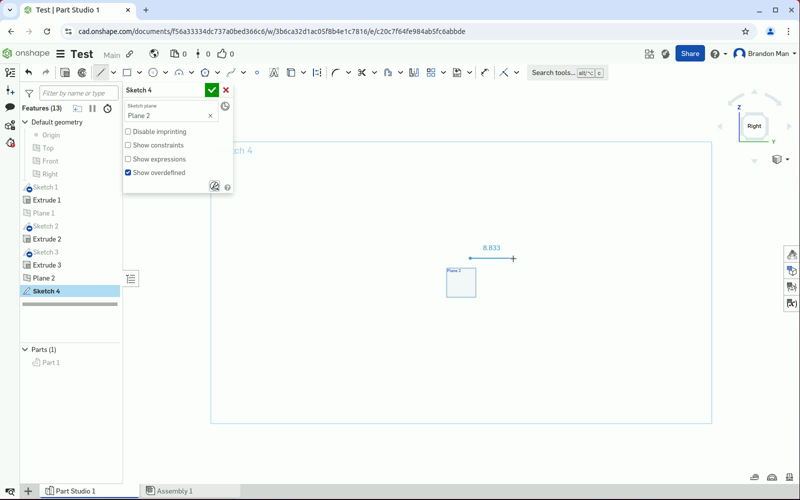
key_down(shift)
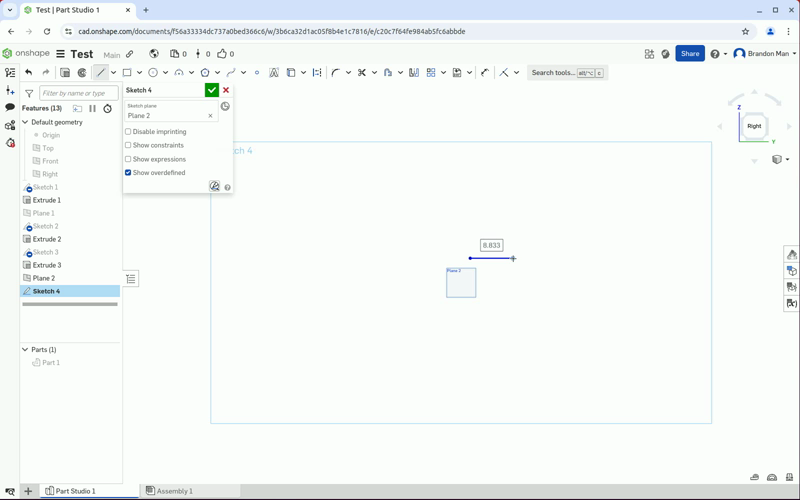
mouse_move(543, 258)
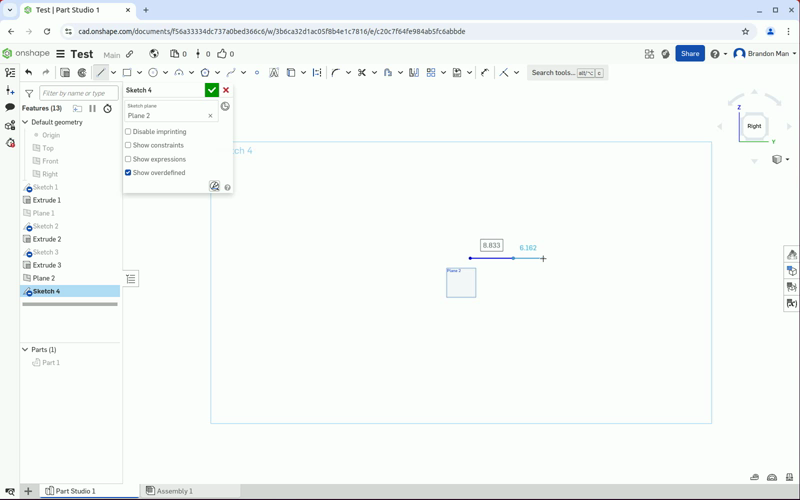
mouse_move(513, 236)
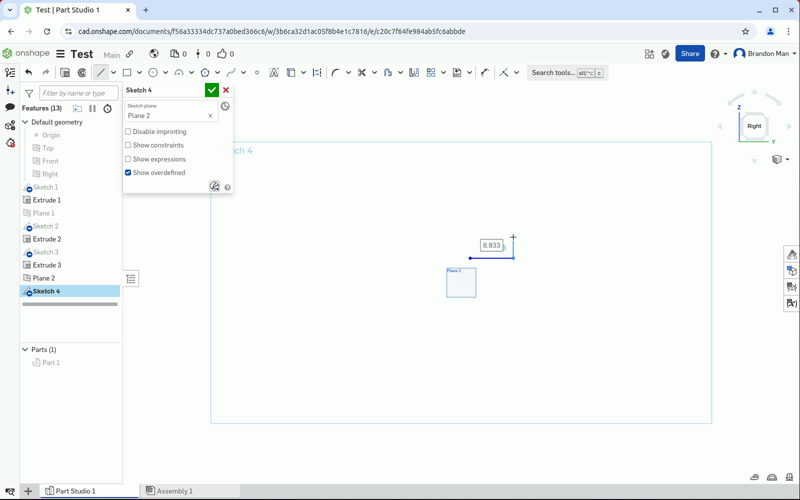
click(513, 236)
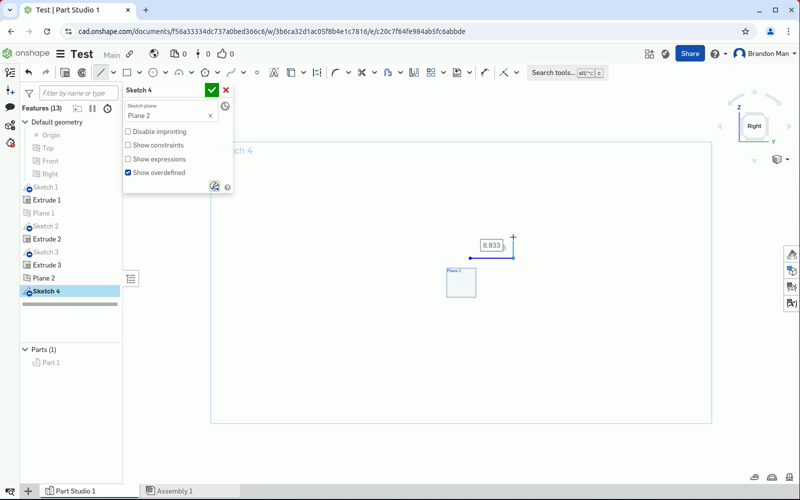
key_up(shift)
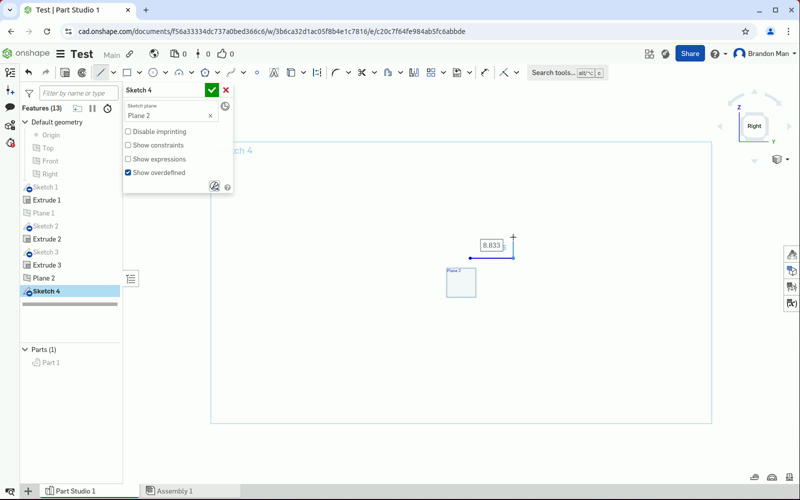
key_down(shift)
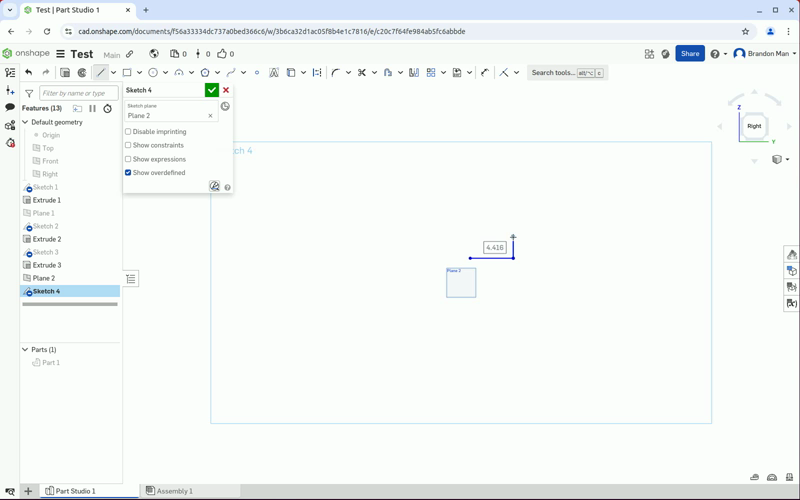
mouse_move(543, 236)
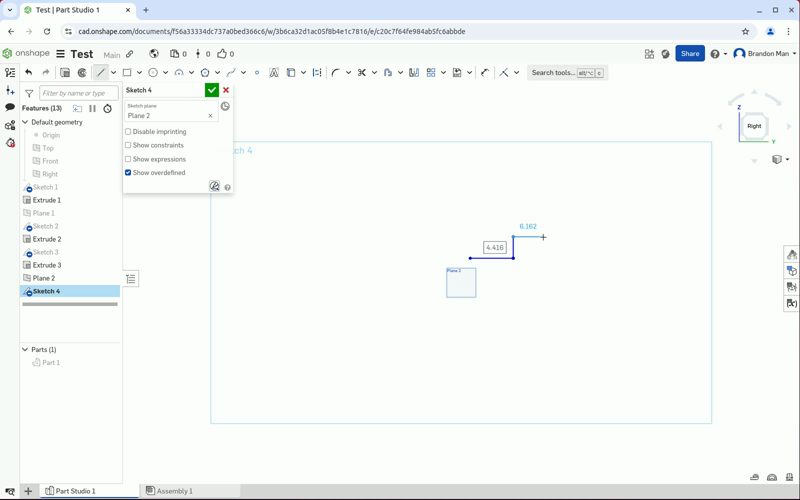
mouse_move(470, 236)
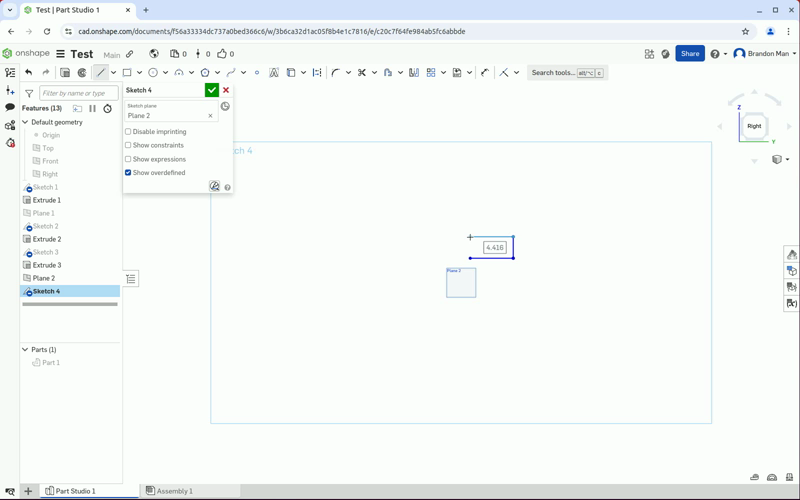
click(470, 236)
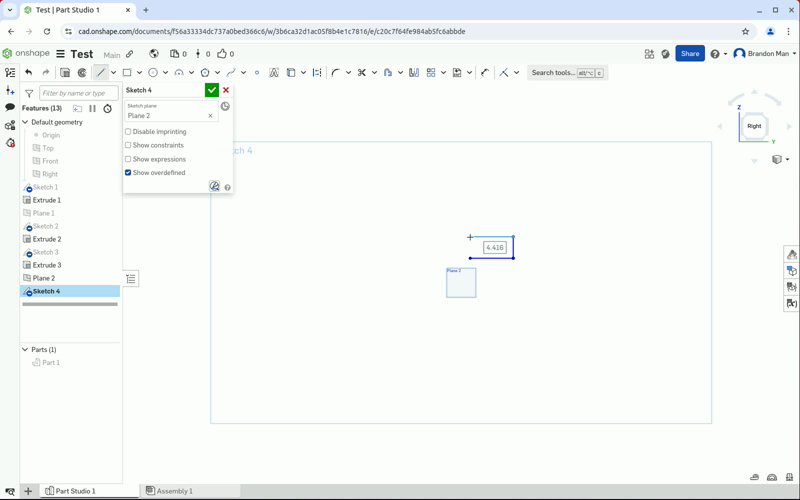
key_up(shift)
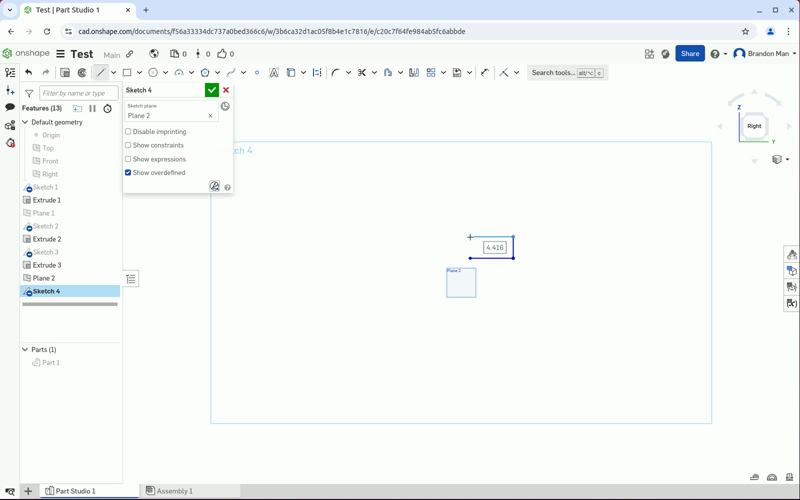
mouse_move(500, 236)
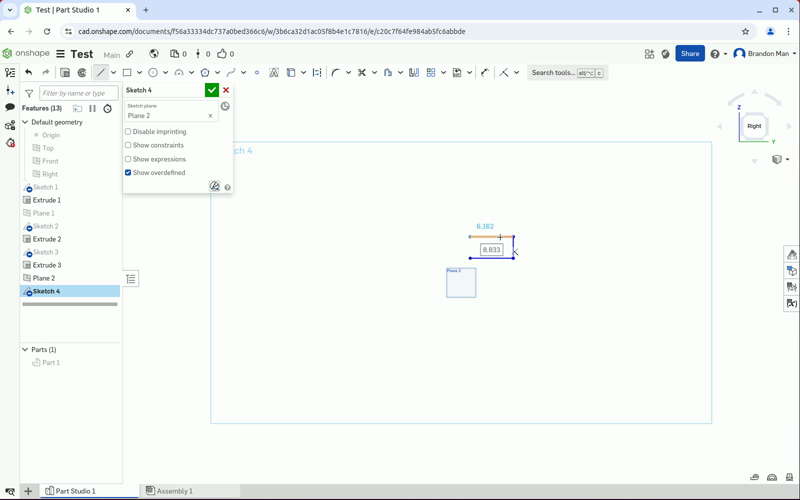
key_down(shift)
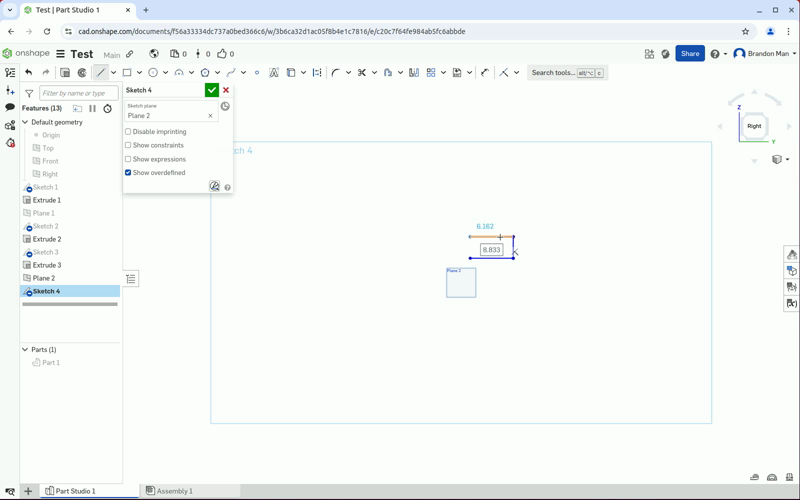
mouse_move(470, 258)
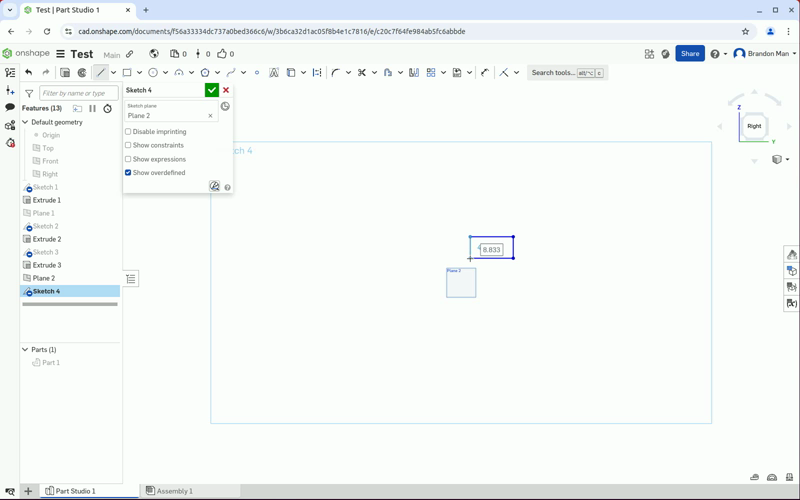
key_up(shift)
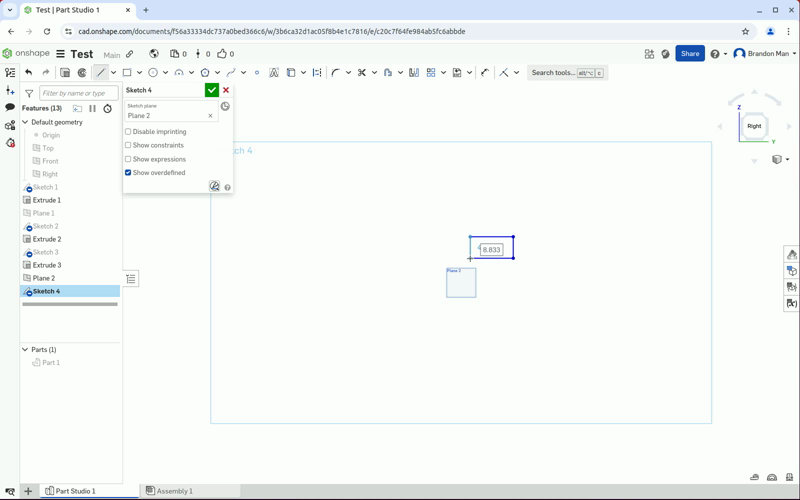
click(470, 258)
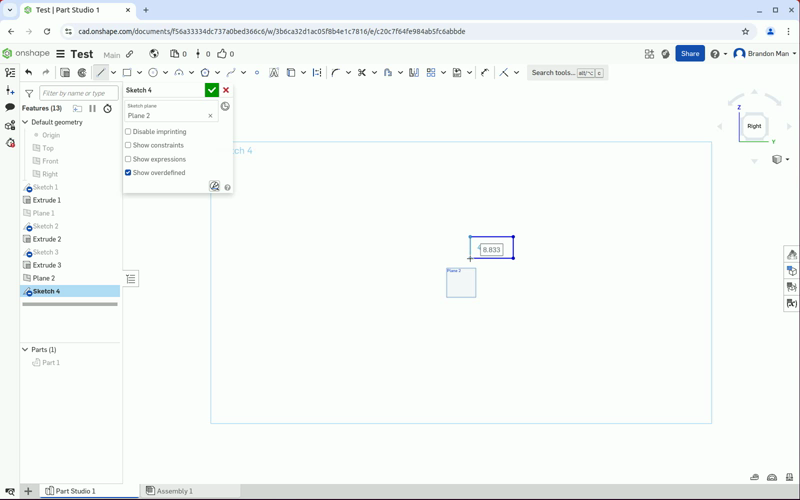
key(esc)
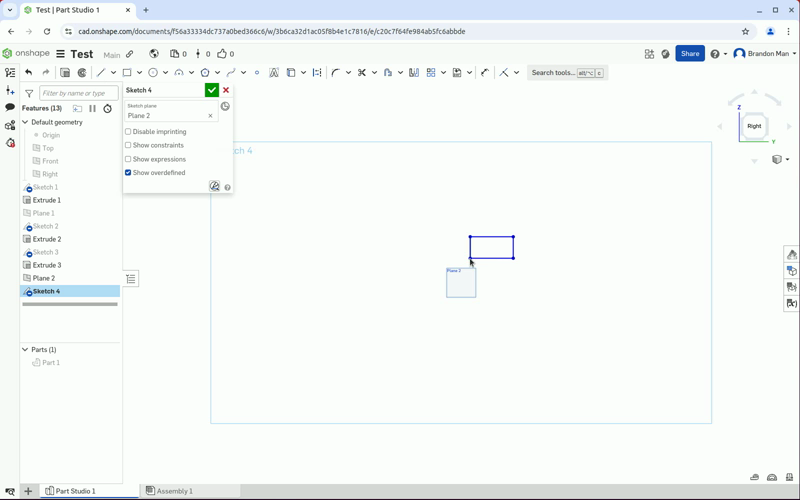
mouse_move(489, 241)
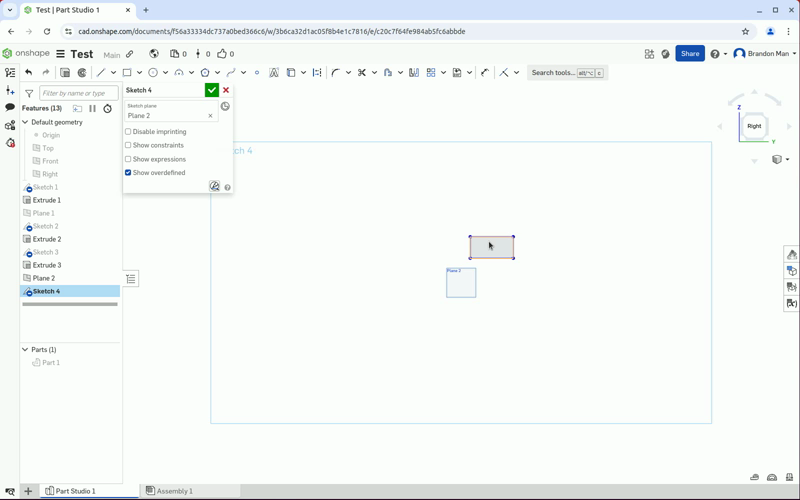
scroll(6)
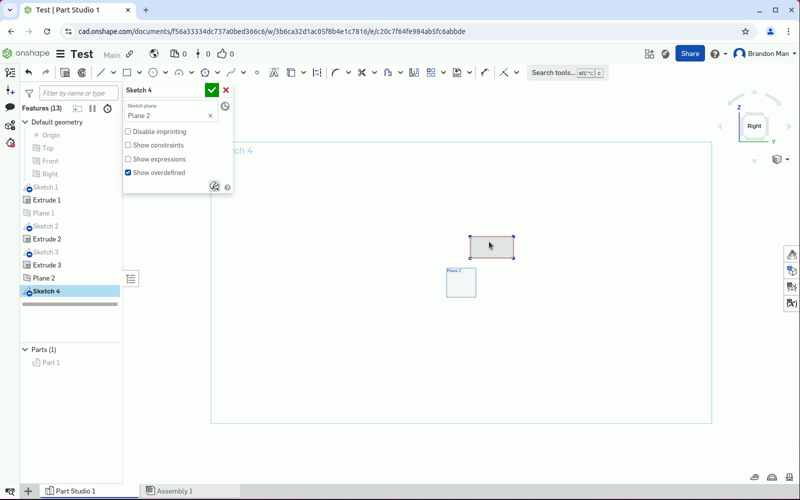
scroll(6)
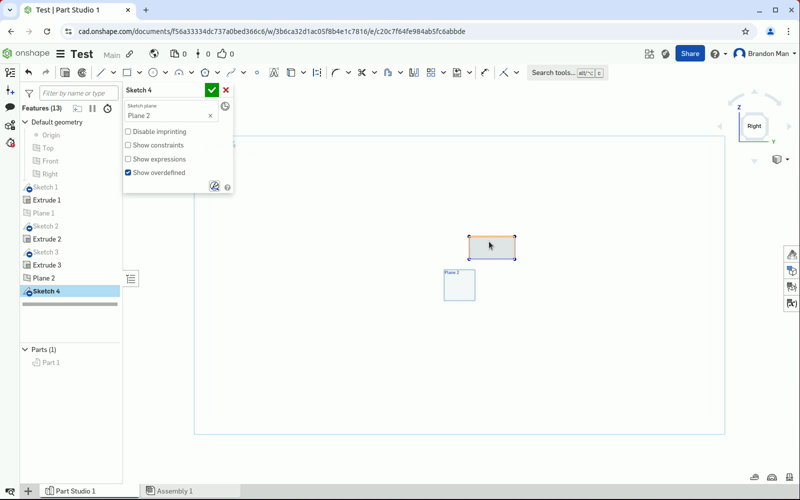
scroll(6)
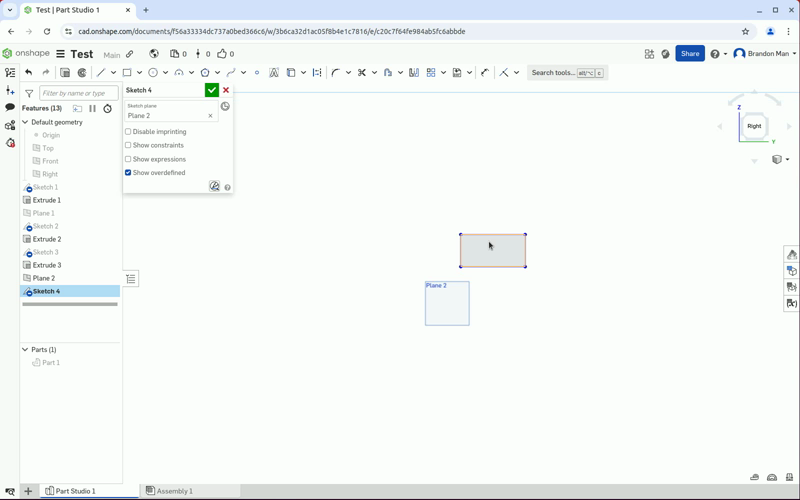
scroll(6)
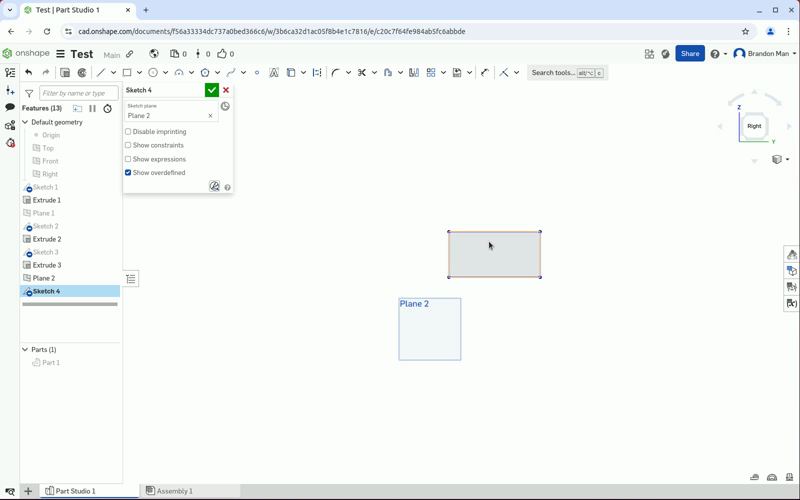
scroll(6)
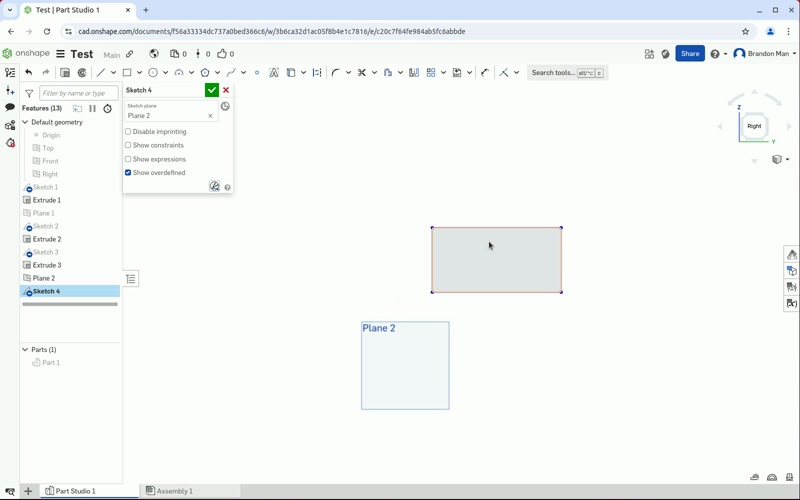
scroll(6)
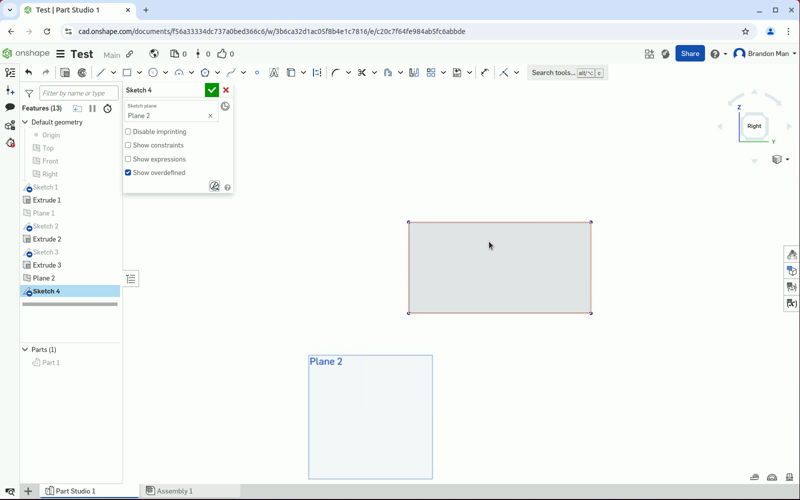
scroll(6)
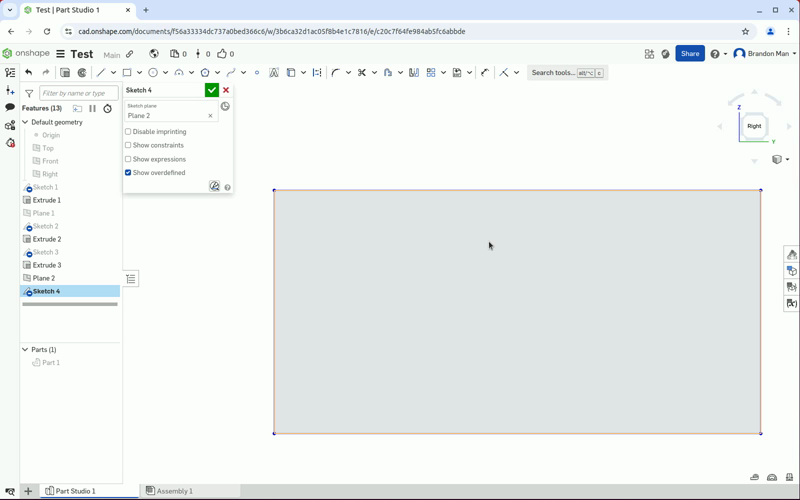
click(489, 241)
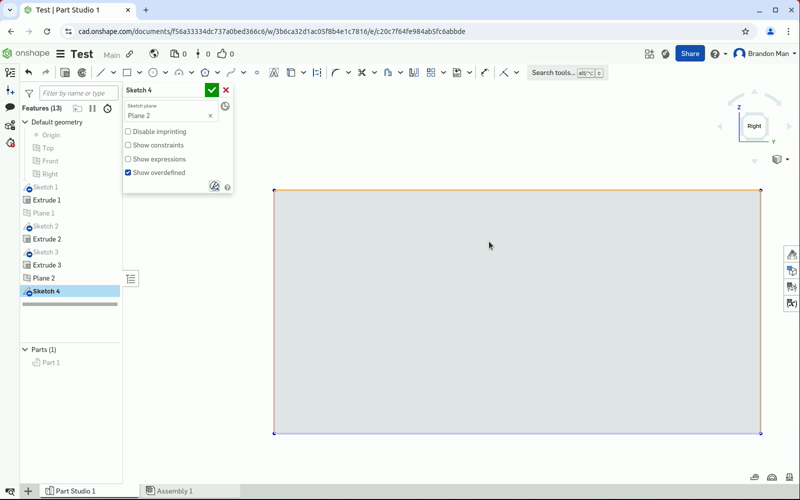
scroll(-6)
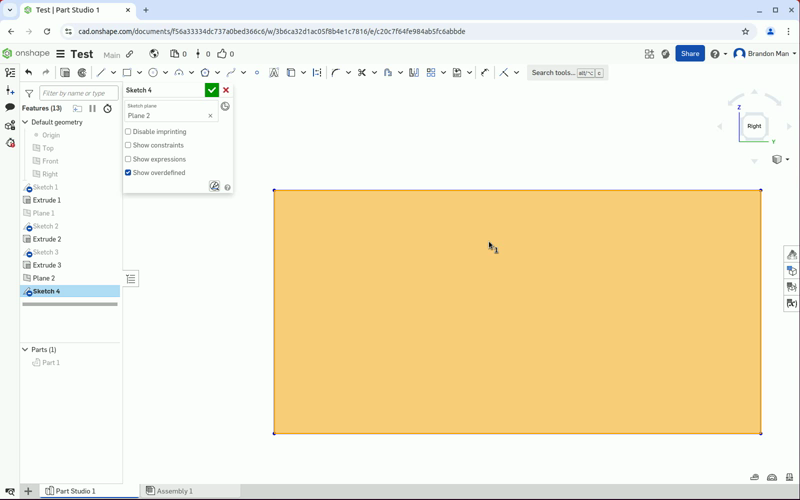
scroll(-6)
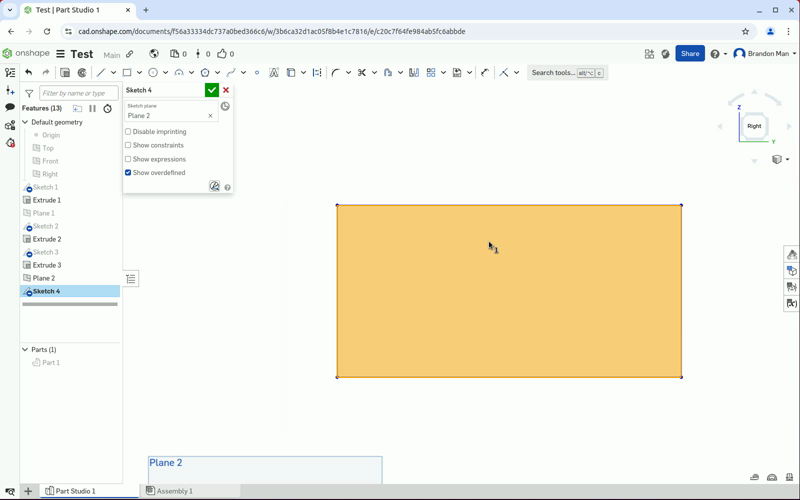
scroll(-6)
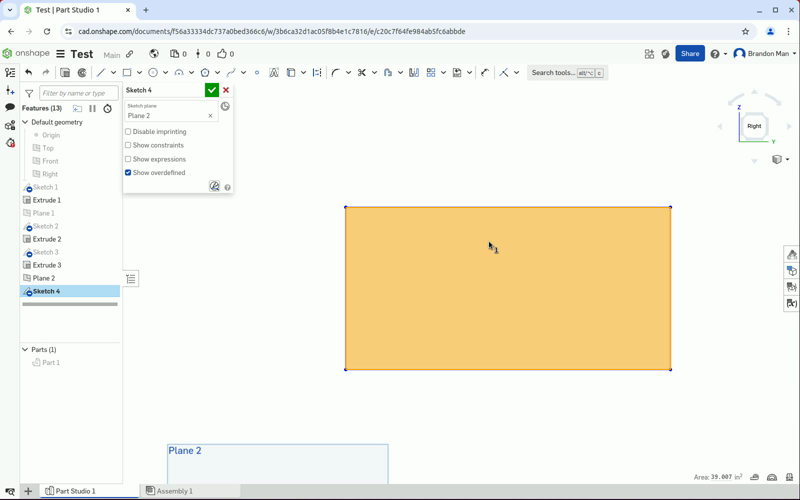
scroll(-6)
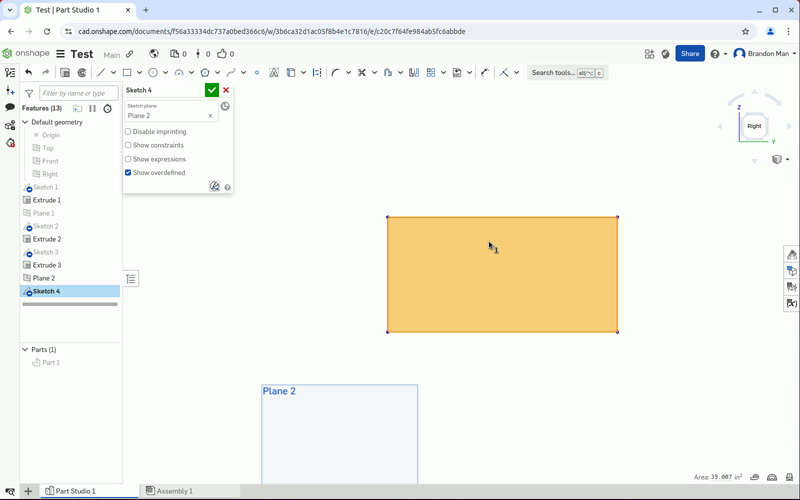
scroll(-6)
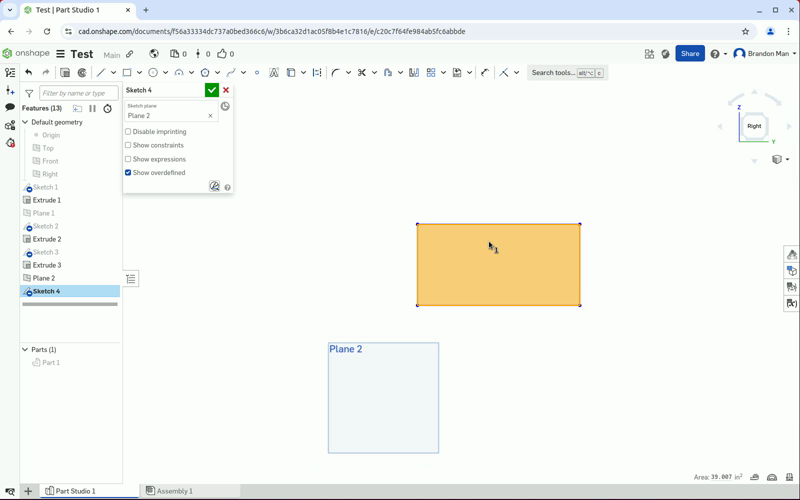
scroll(-6)
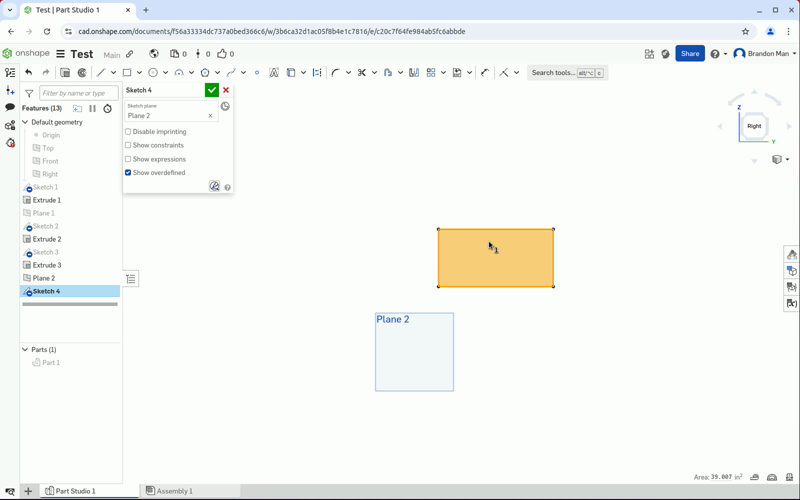
scroll(-6)
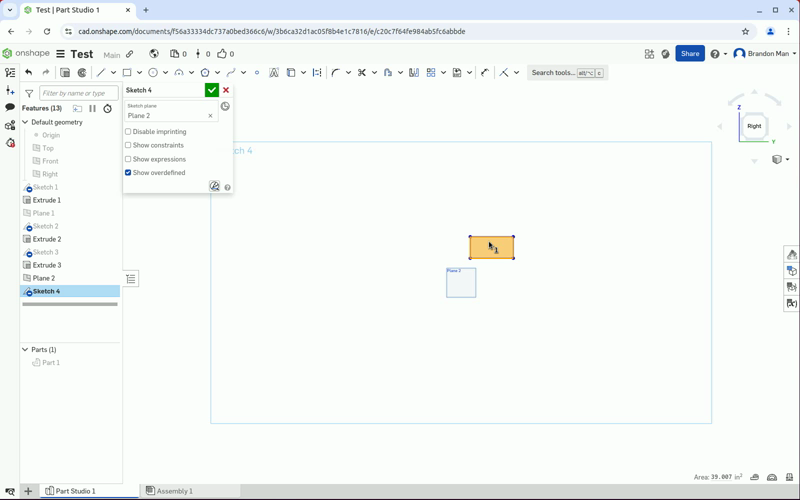
mouse_move(73, 352)
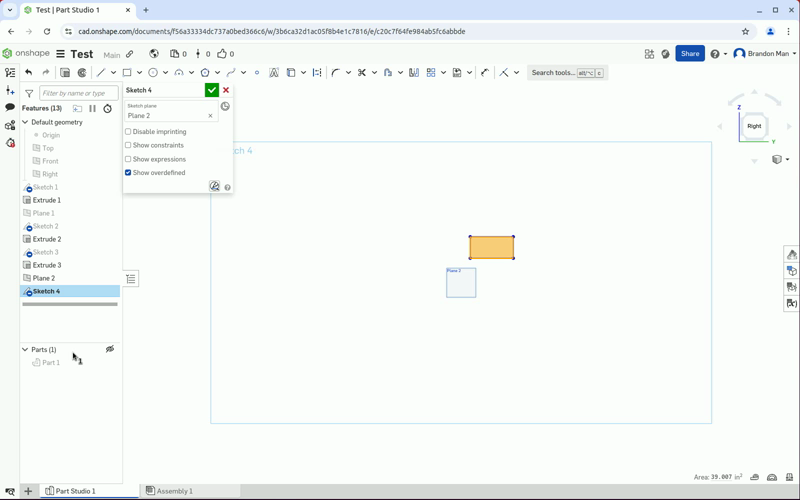
key(shift+y)
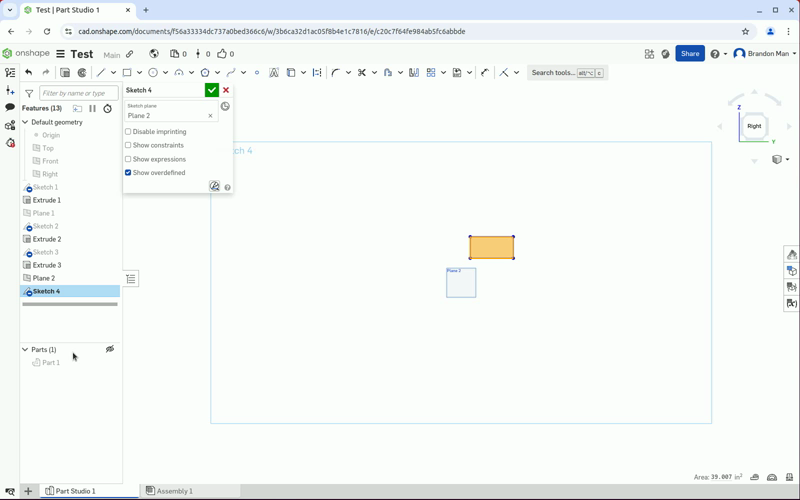
key(shift+e)
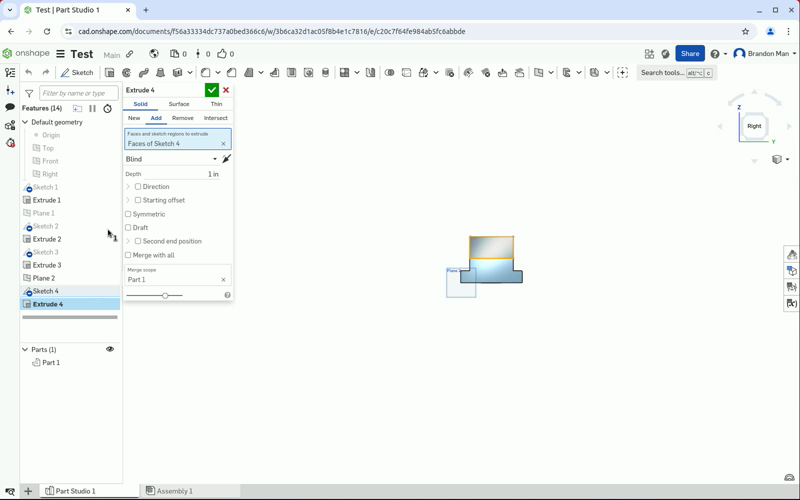
mouse_move(143, 106)
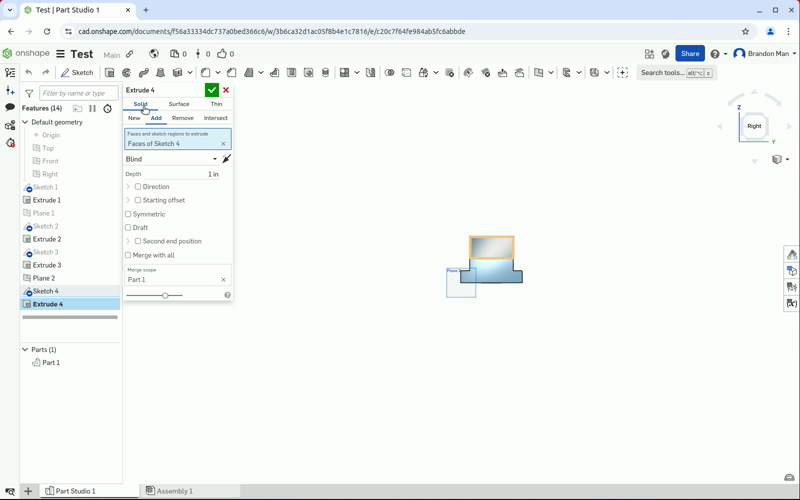
click(143, 106)
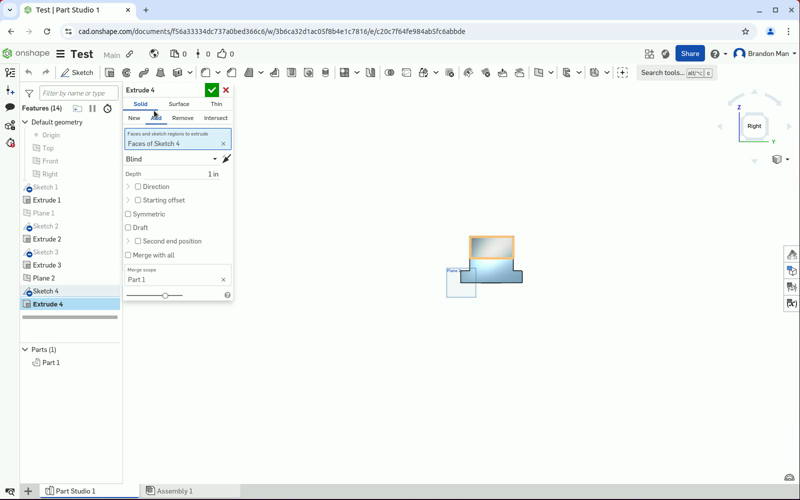
mouse_move(186, 120)
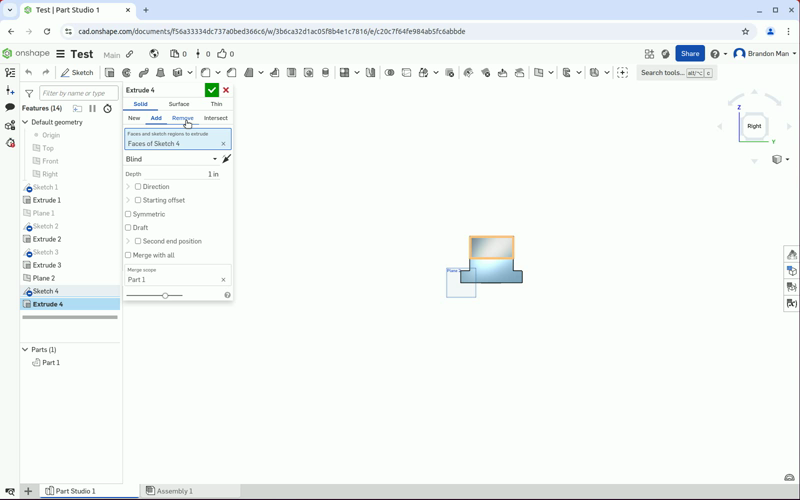
click(186, 120)
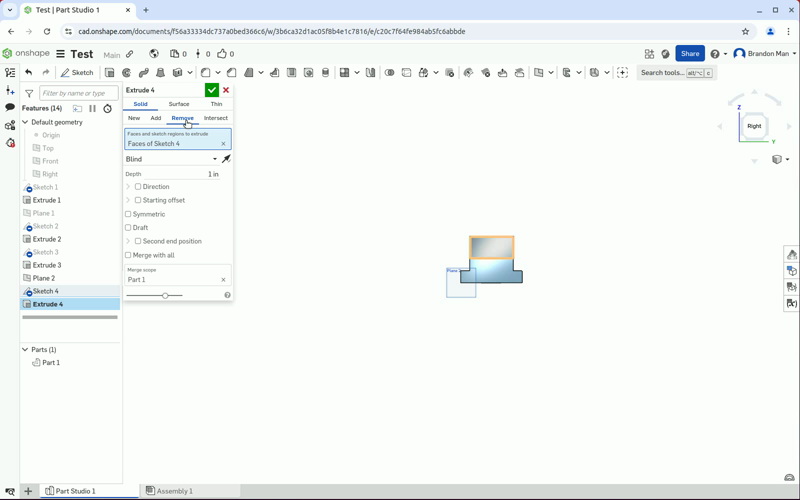
key(tab, 4)
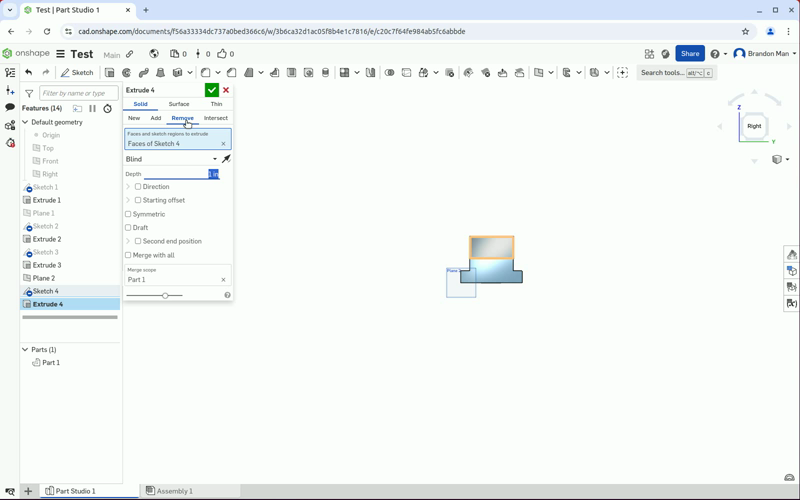
text(11.313)
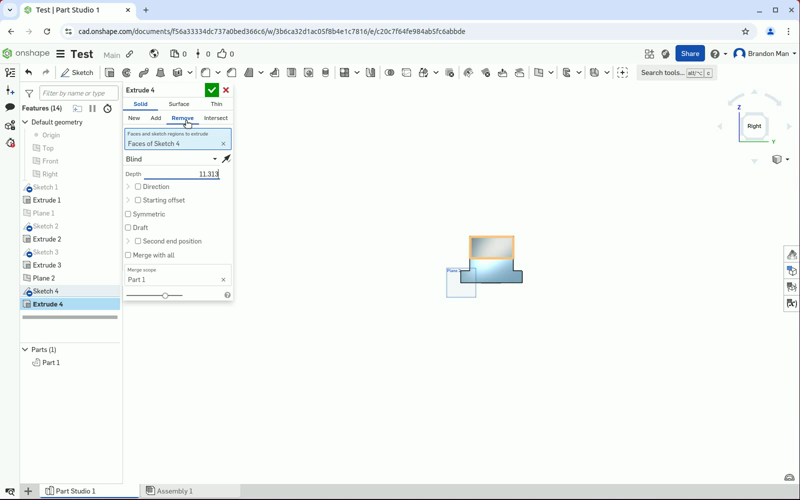
key(tab, 6)
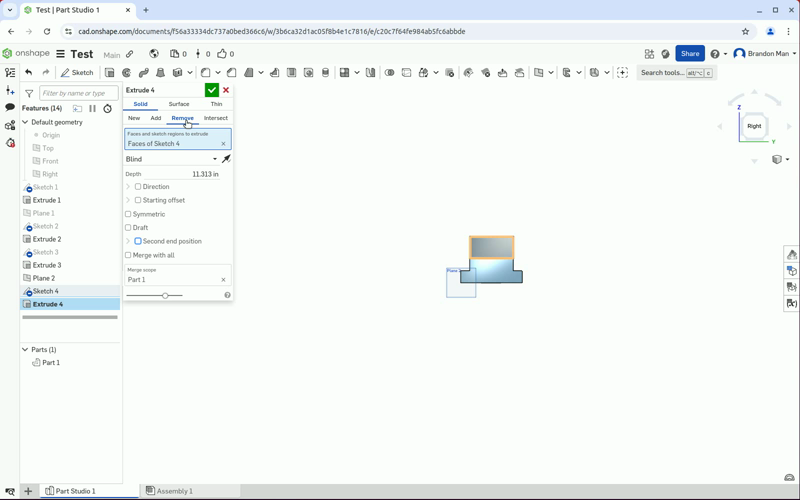
key(space)
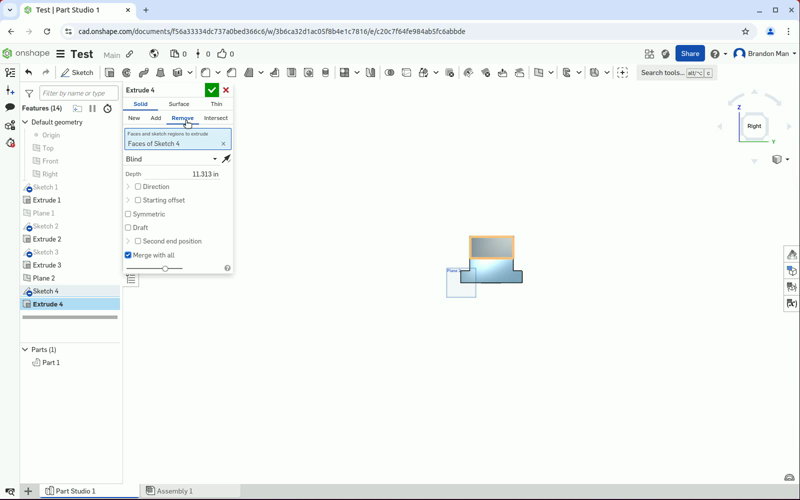
key(enter)
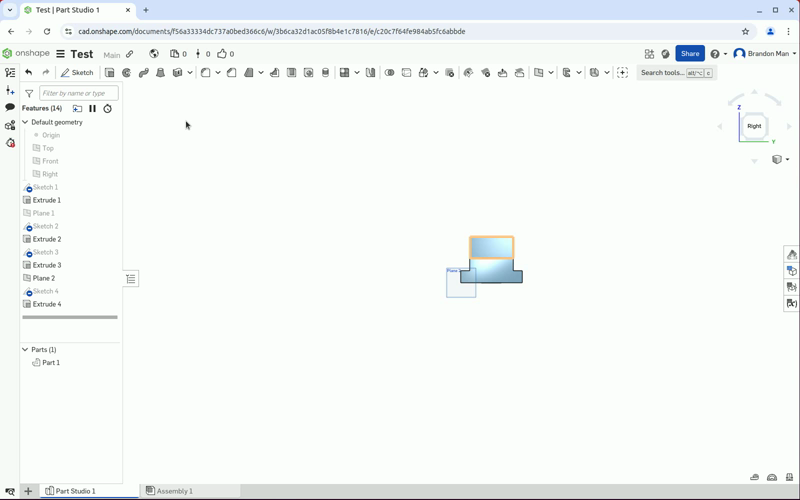
key(shift+h)
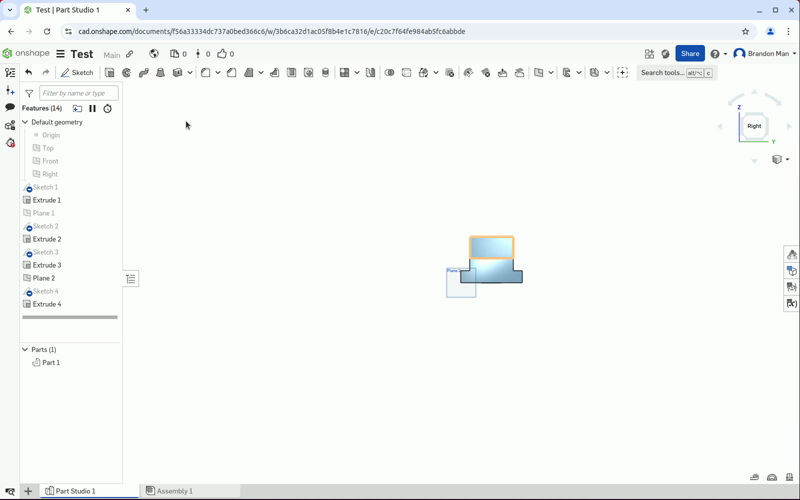
key(shift+h)
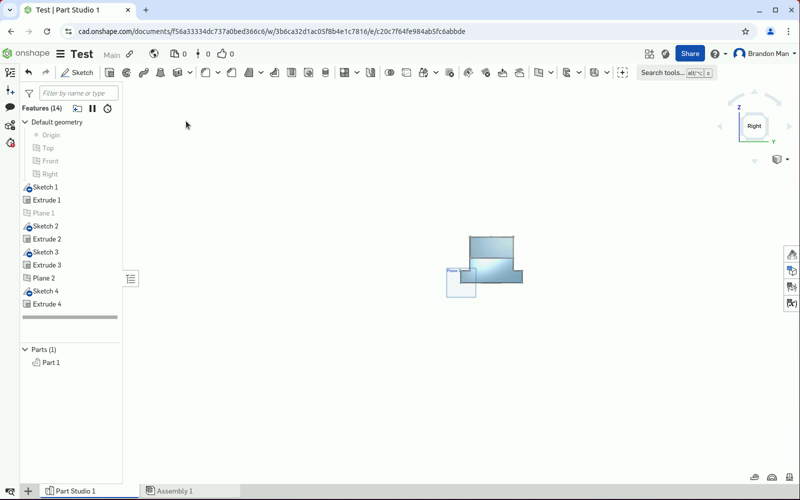
key(shift+7)
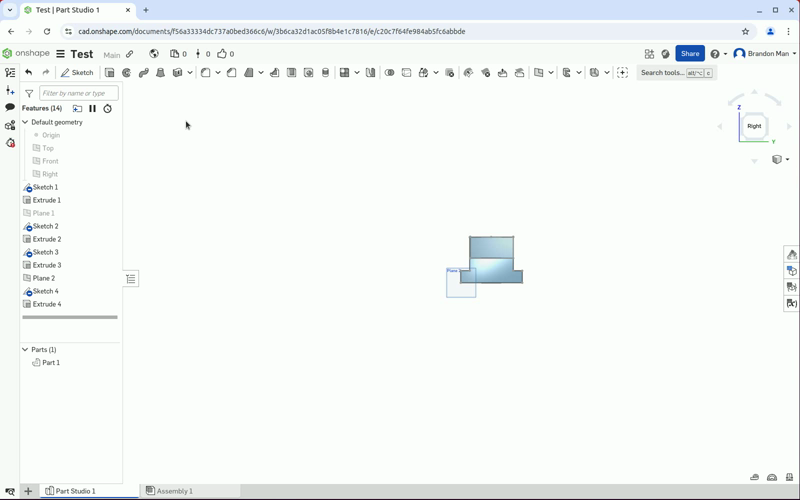
key(right, 2)
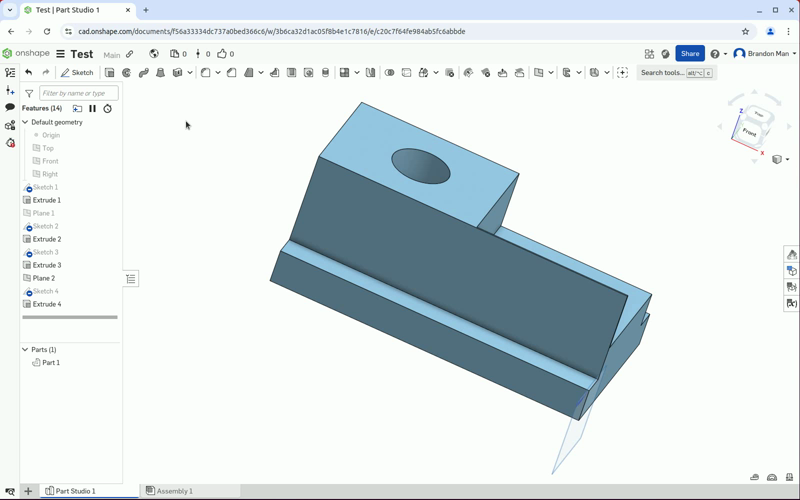
key(down, 2)
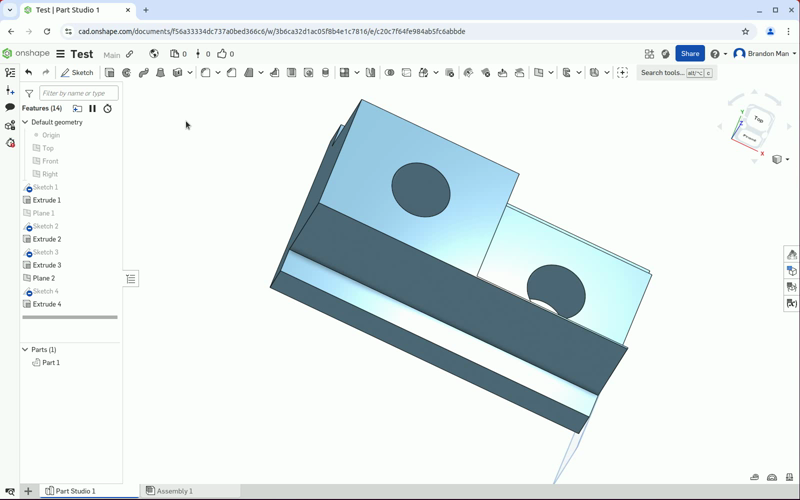
key(up, 2)
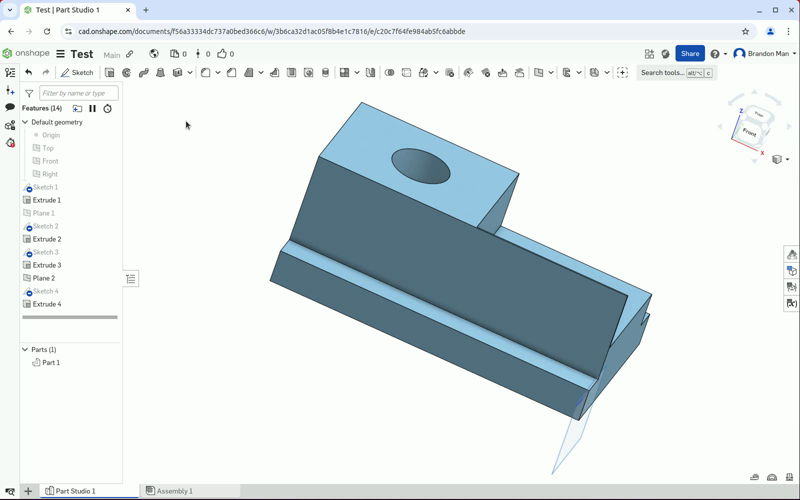
key(left, 2)
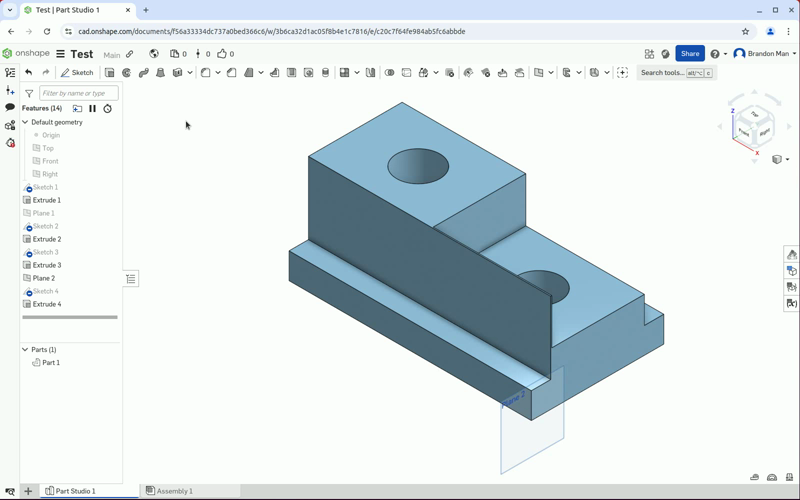
mouse_move(73, 189)
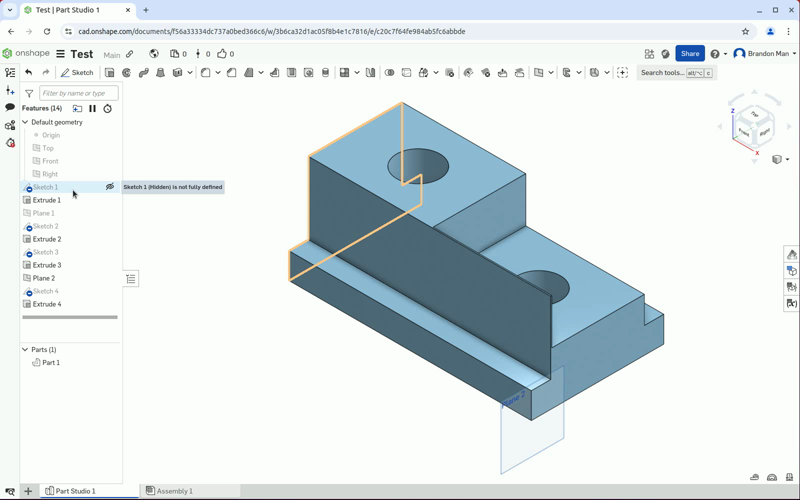
click(73, 189)